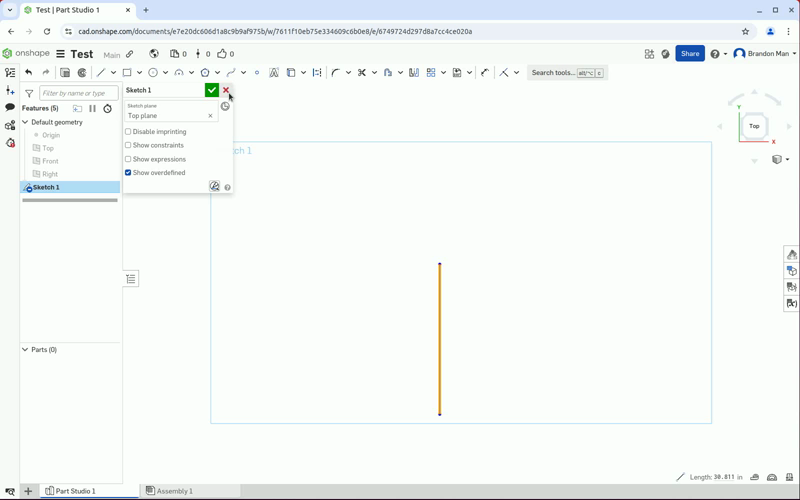
key(shift+h)
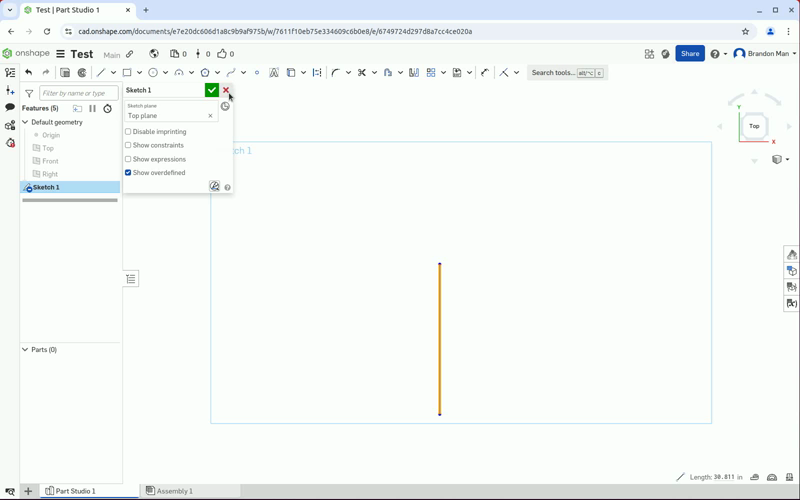
key(shift+s)
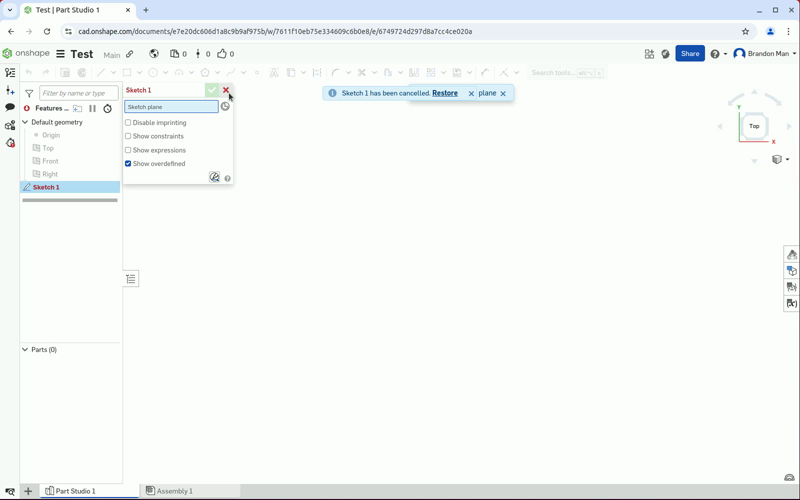
mouse_move(73, 150)
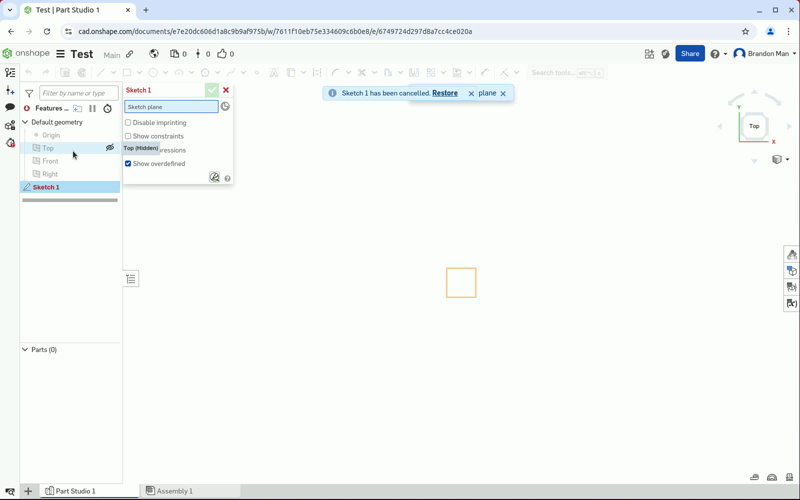
click(73, 150)
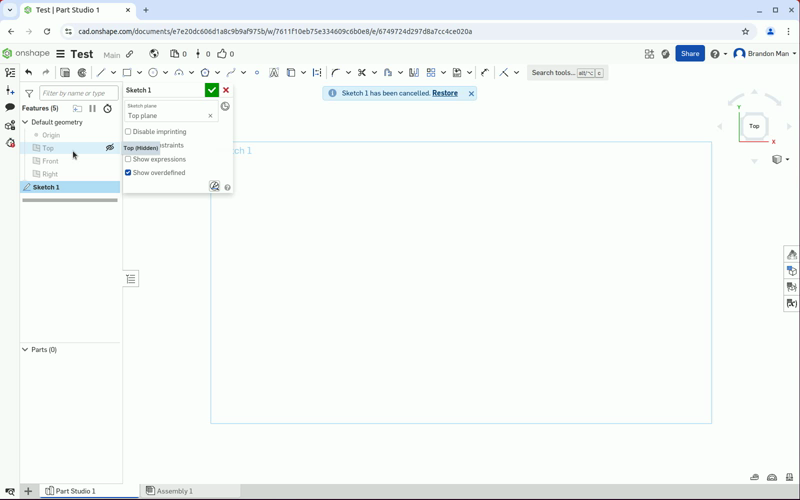
mouse_move(73, 352)
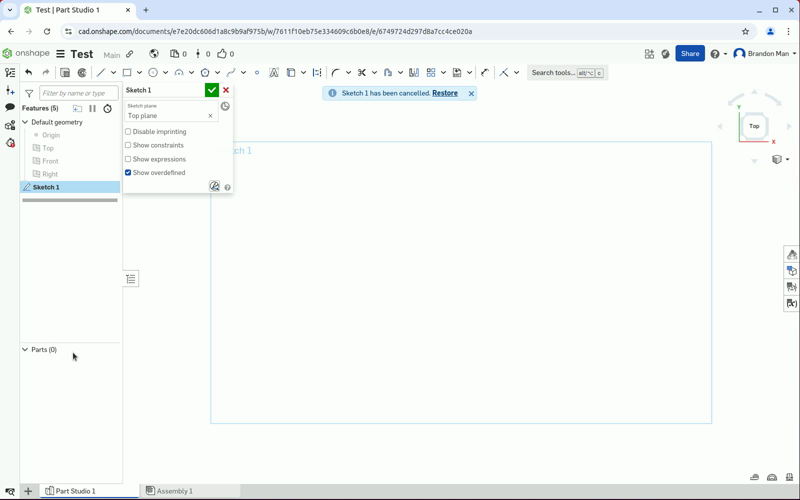
key(y)
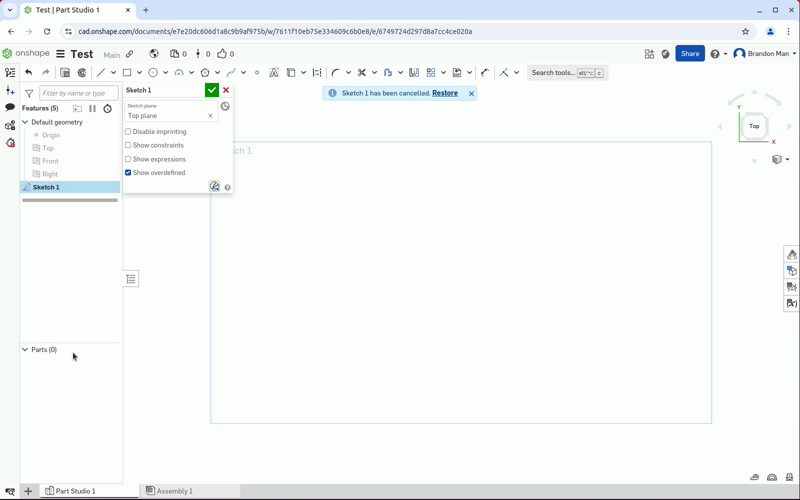
key(l)
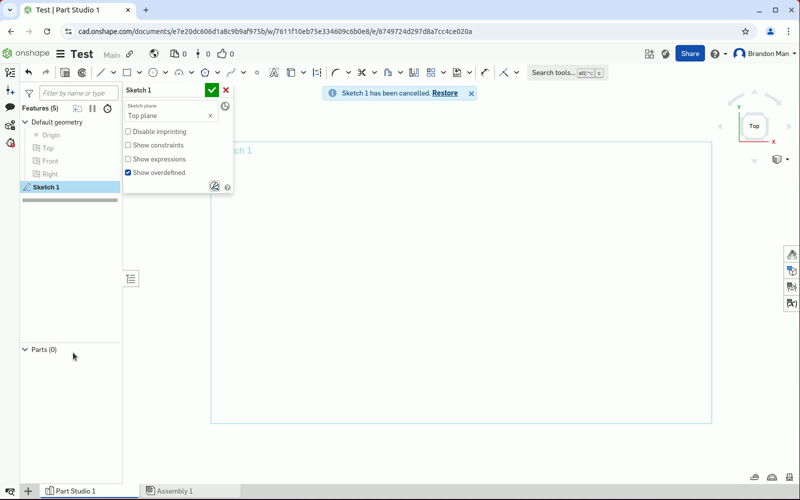
key_down(shift)
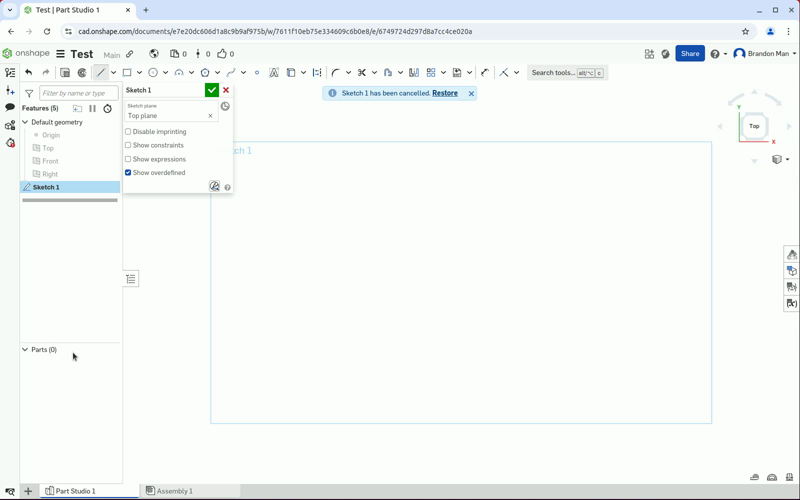
mouse_move(390, 386)
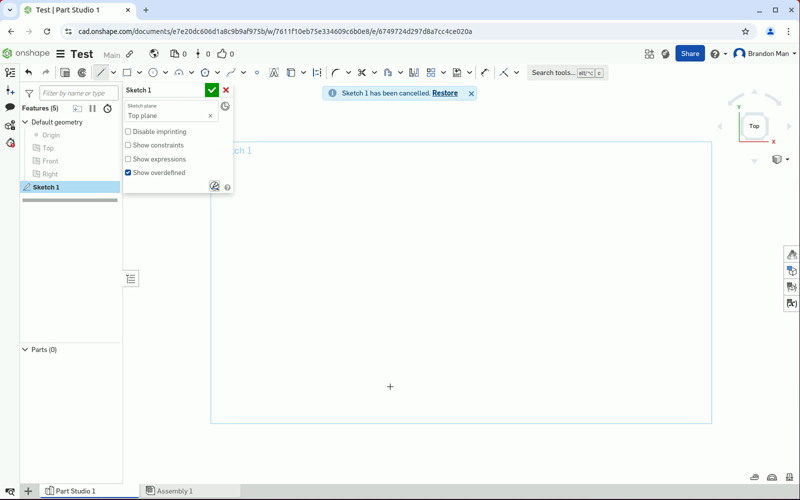
click(390, 386)
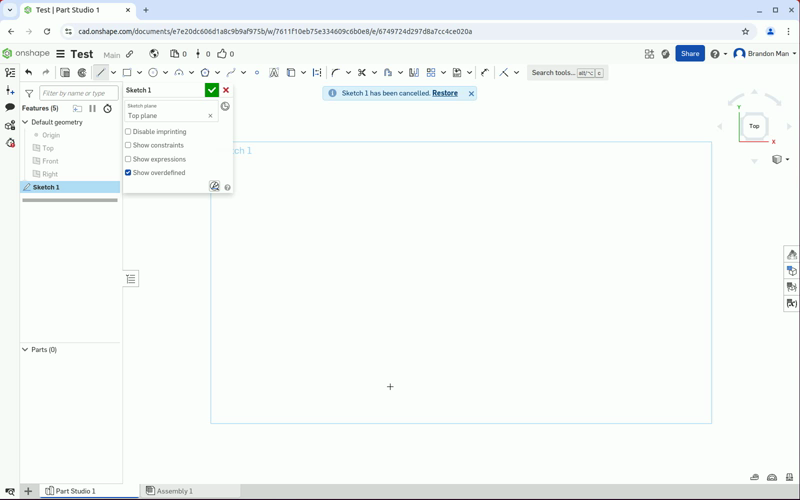
key_up(shift)
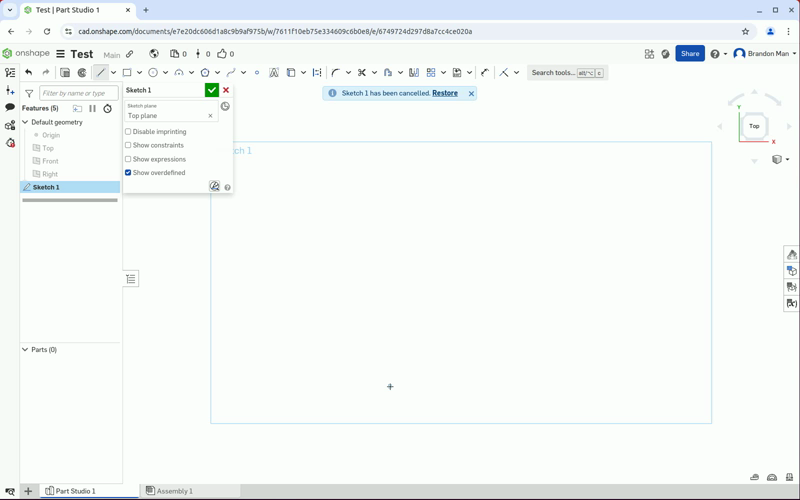
key_down(shift)
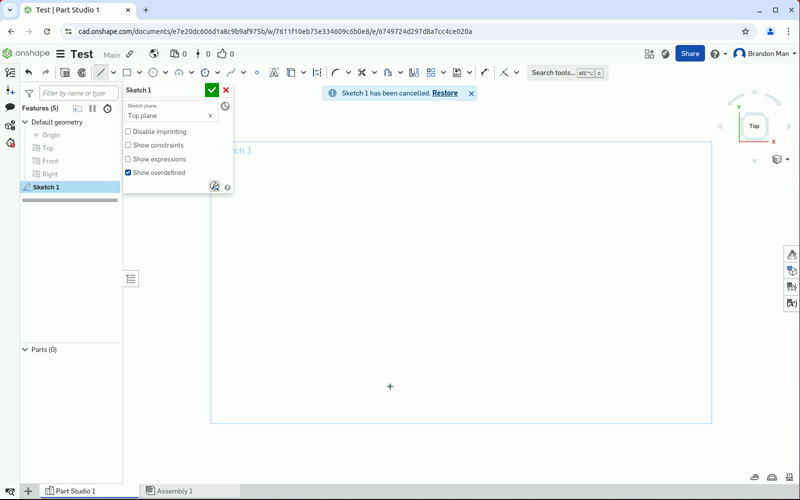
mouse_move(529, 386)
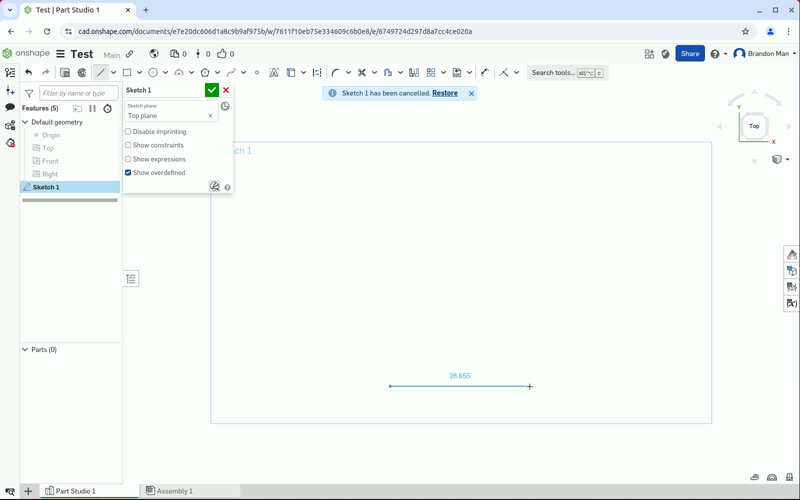
click(529, 386)
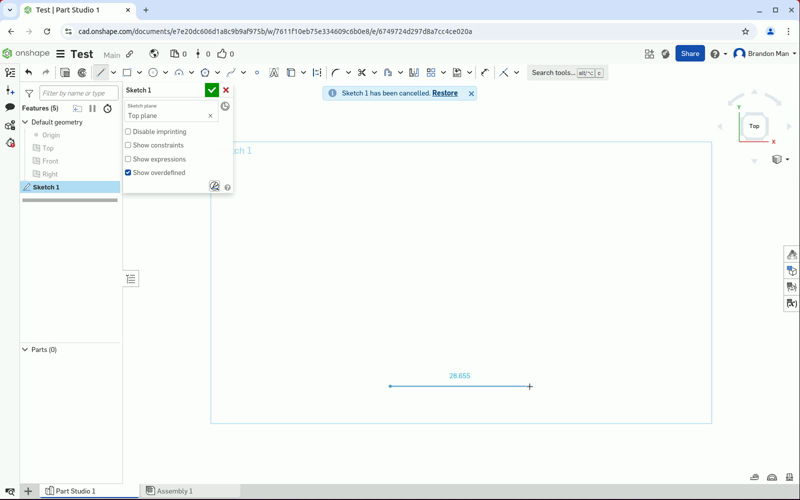
key_up(shift)
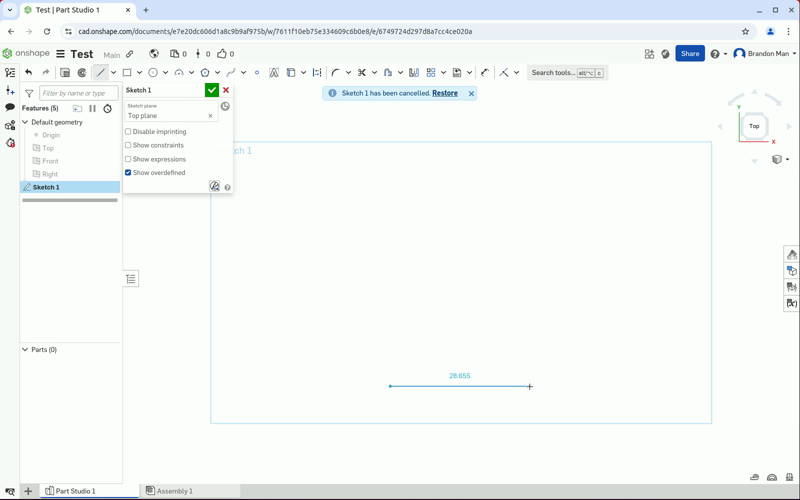
key_down(shift)
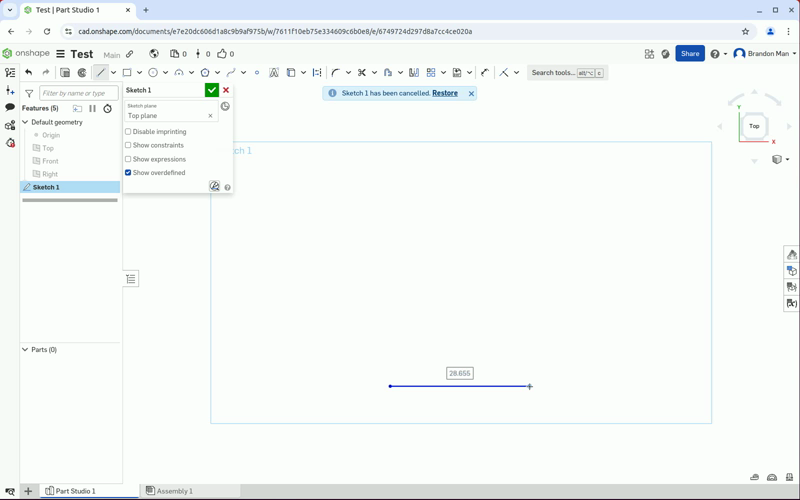
mouse_move(529, 176)
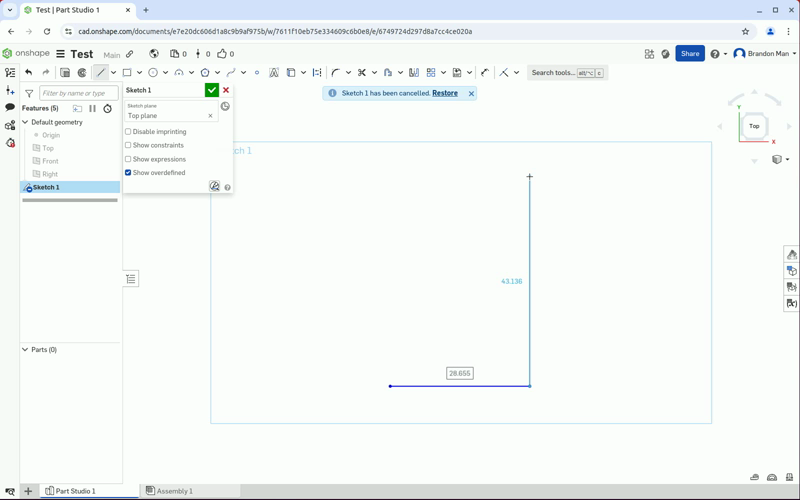
click(529, 176)
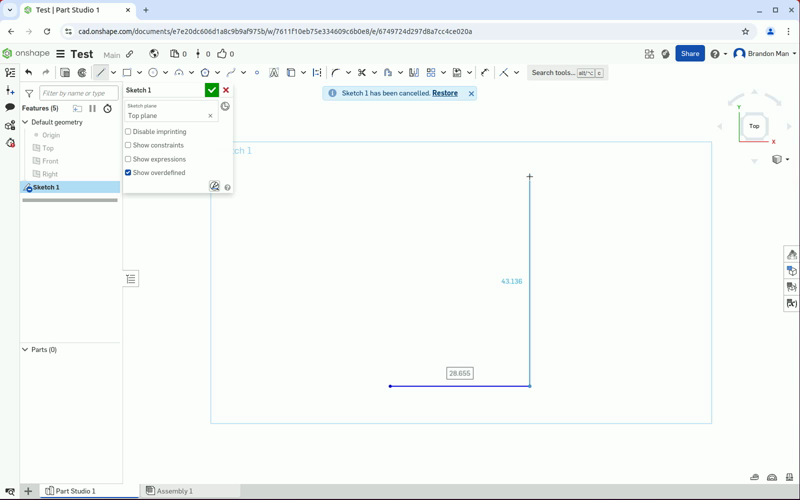
key_up(shift)
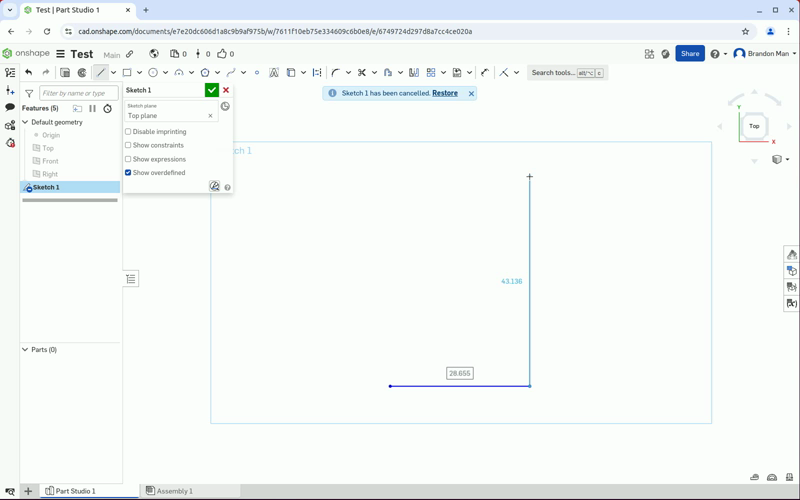
key_down(shift)
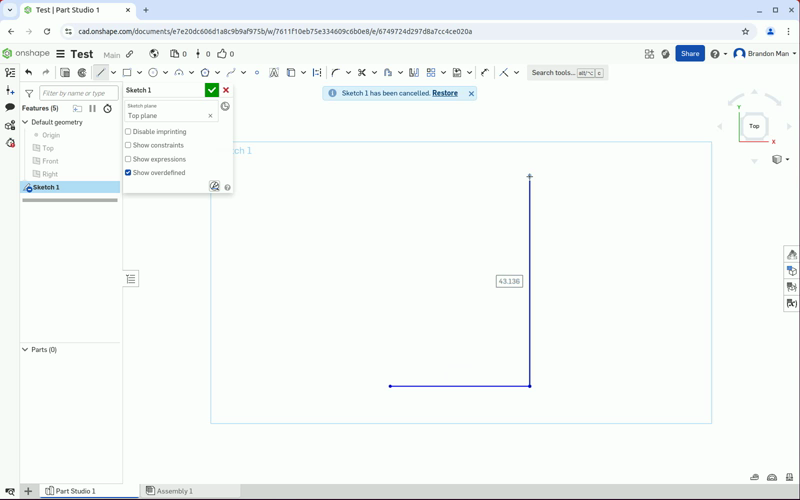
mouse_move(390, 176)
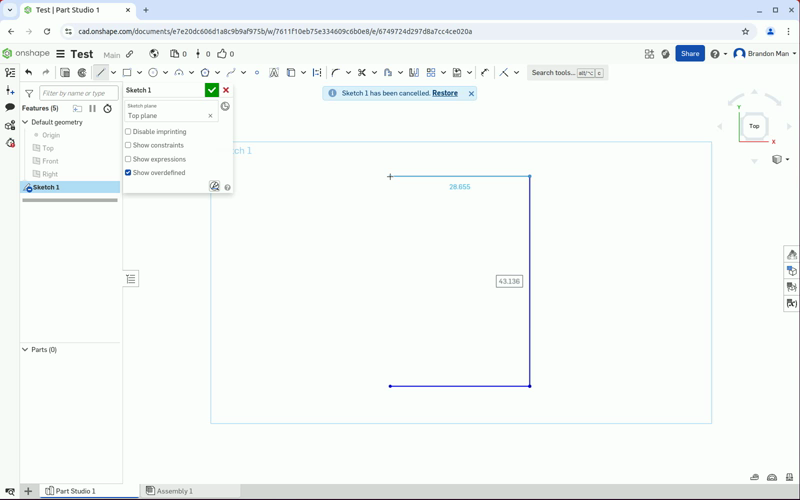
click(390, 176)
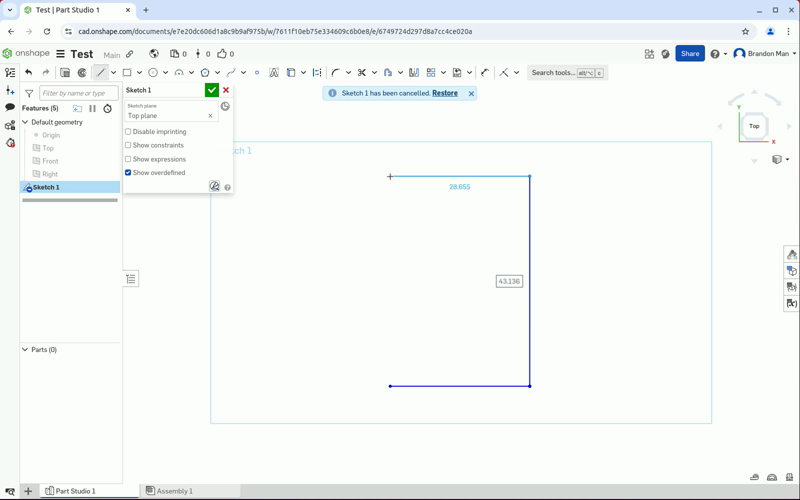
key_up(shift)
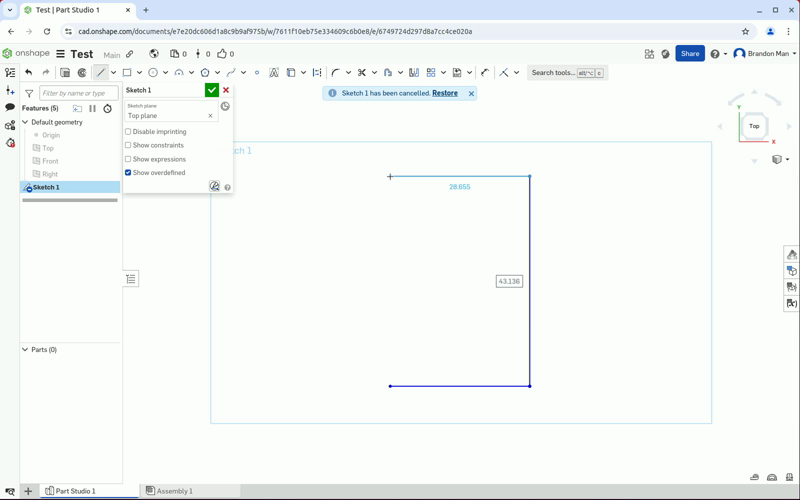
key_down(shift)
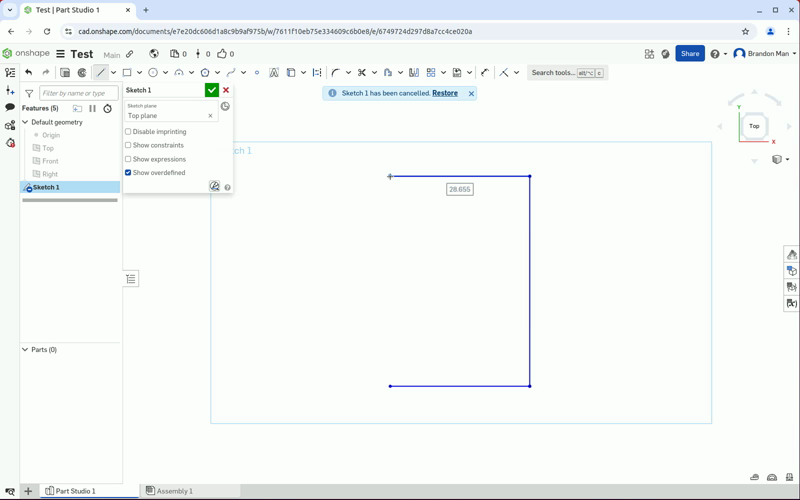
mouse_move(390, 386)
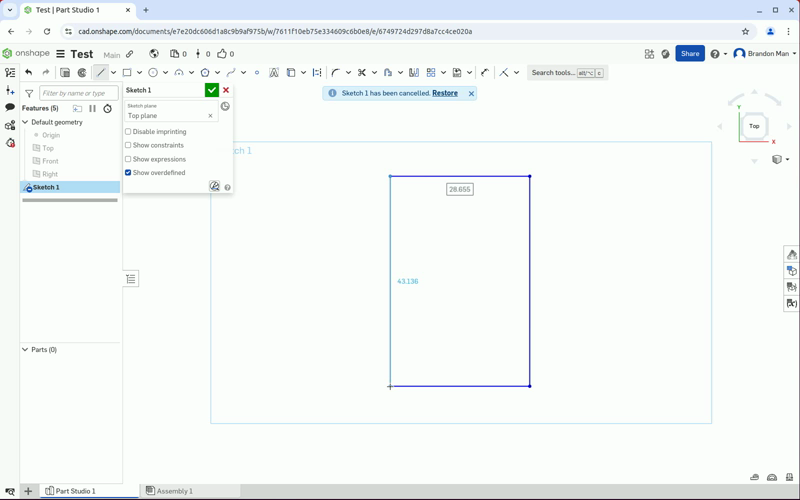
key_up(shift)
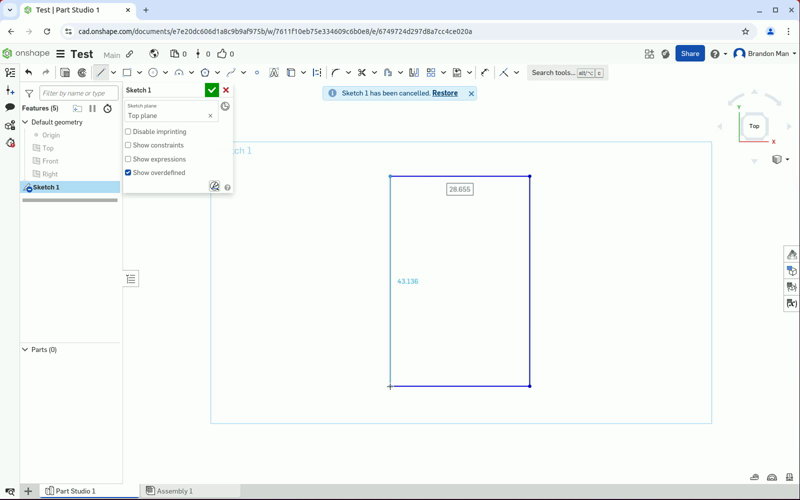
click(390, 386)
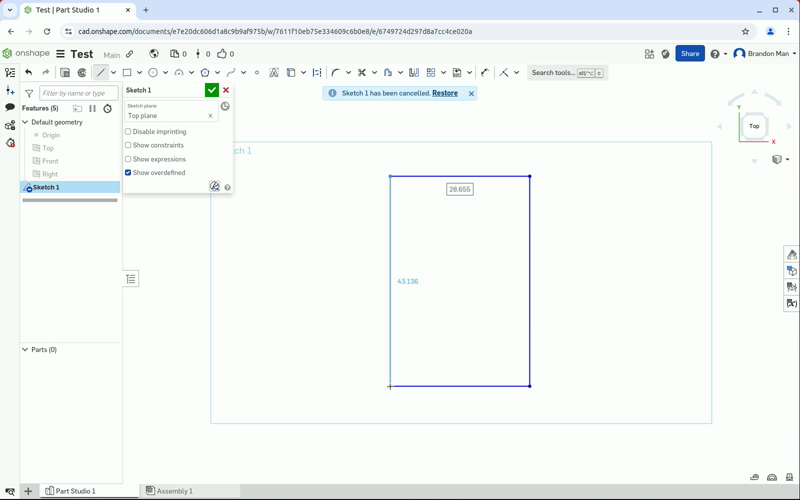
key(esc)
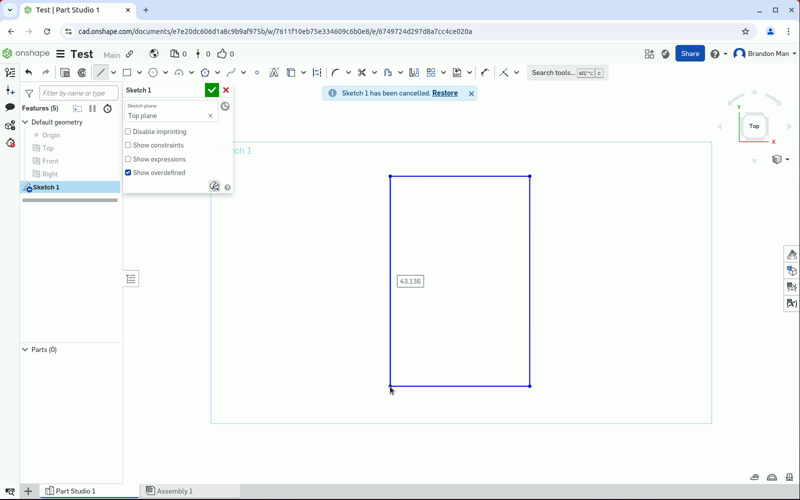
mouse_move(473, 195)
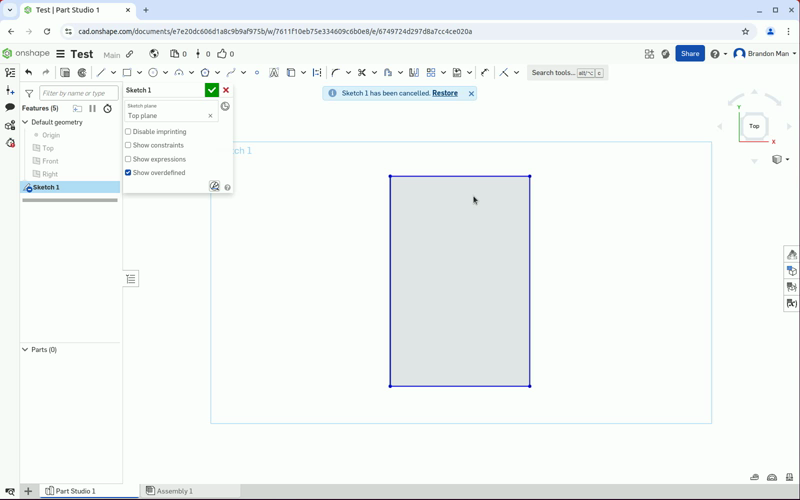
click(473, 195)
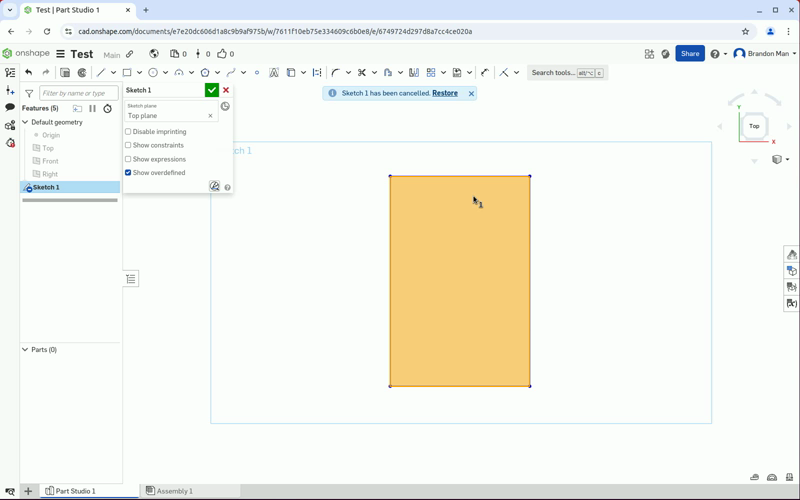
mouse_move(73, 352)
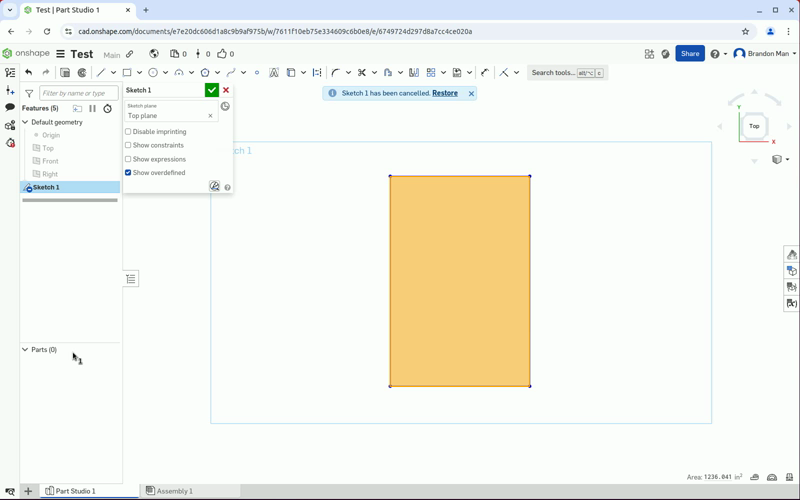
key(shift+y)
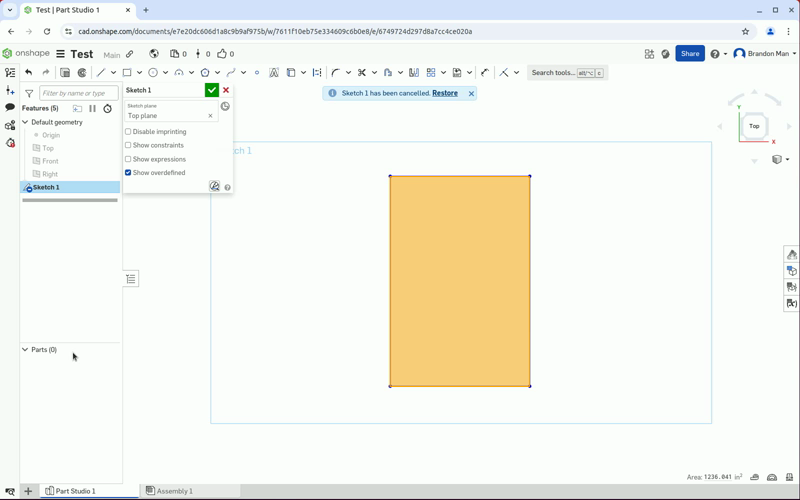
key(shift+e)
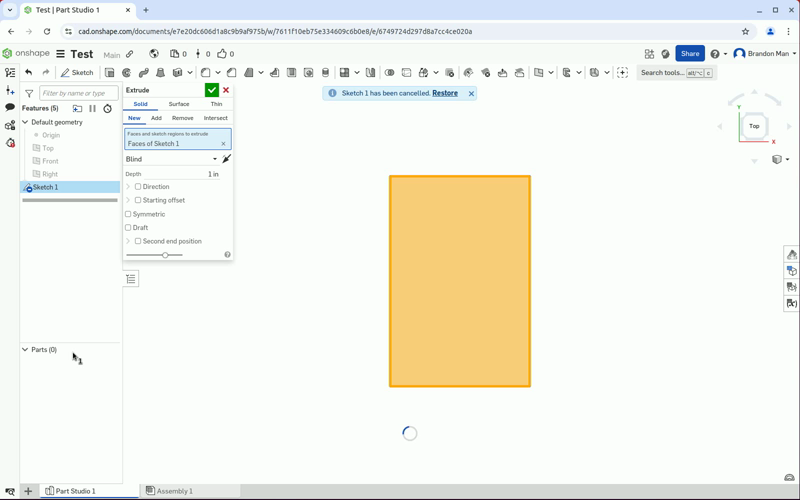
mouse_move(143, 106)
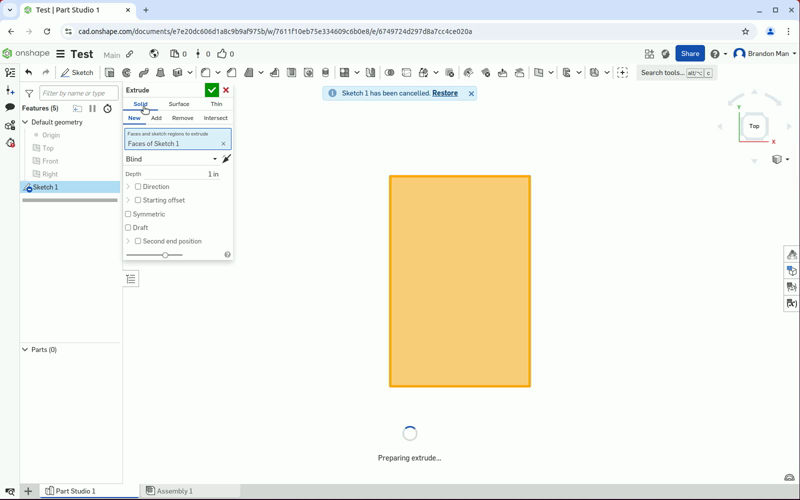
click(143, 106)
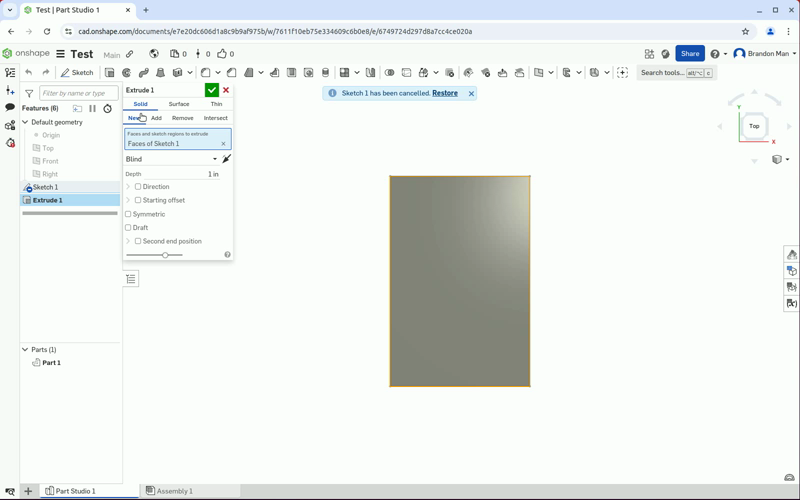
mouse_move(137, 120)
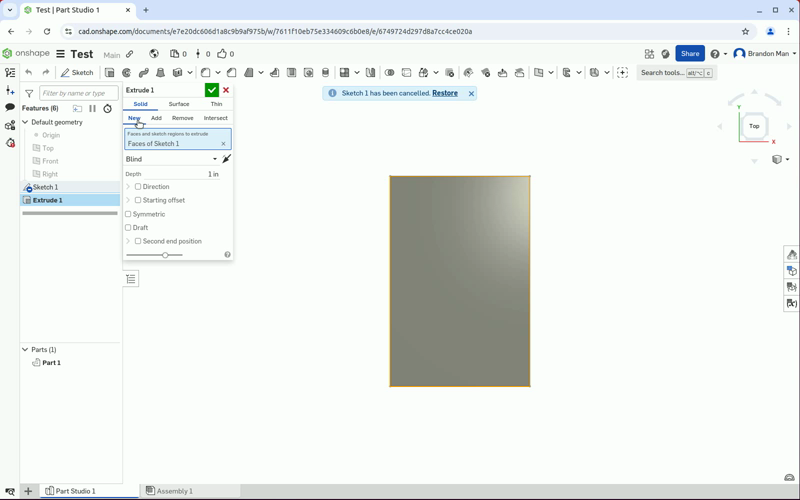
click(137, 120)
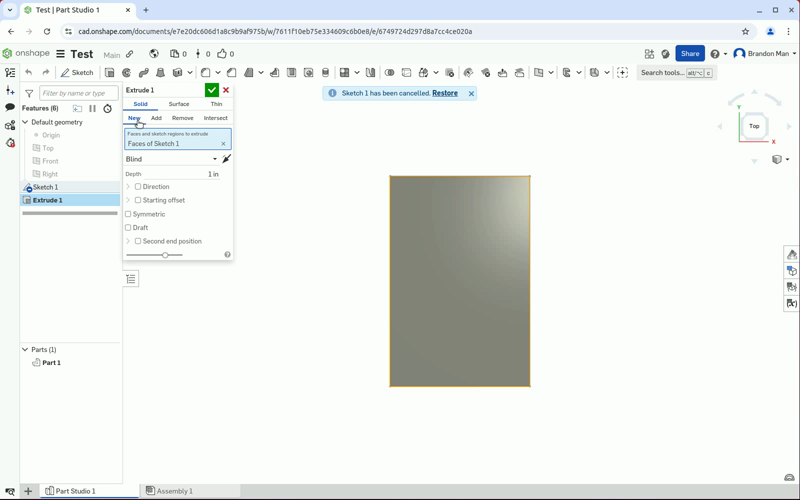
key(tab, 4)
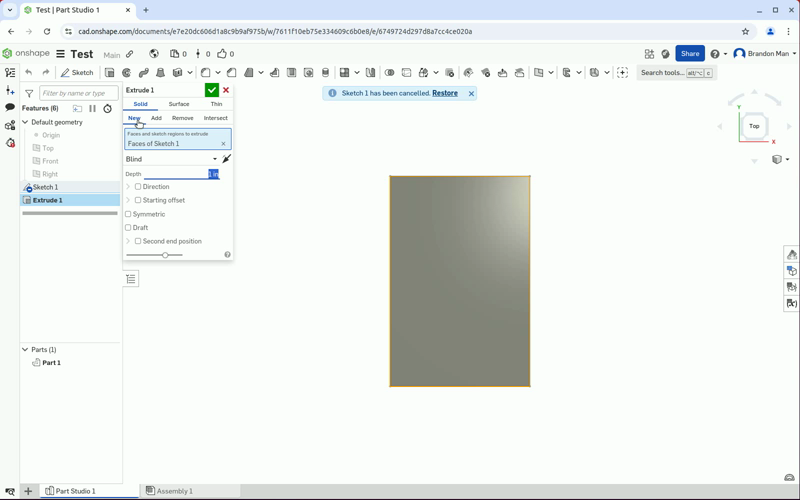
text(0.963)
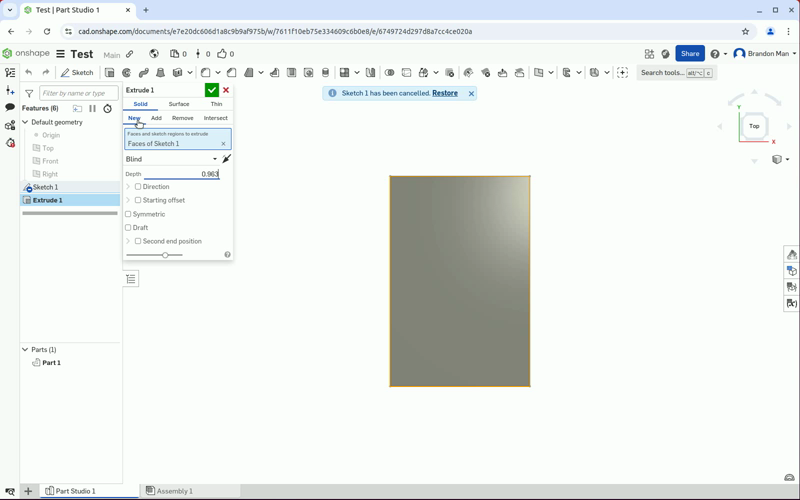
key(enter)
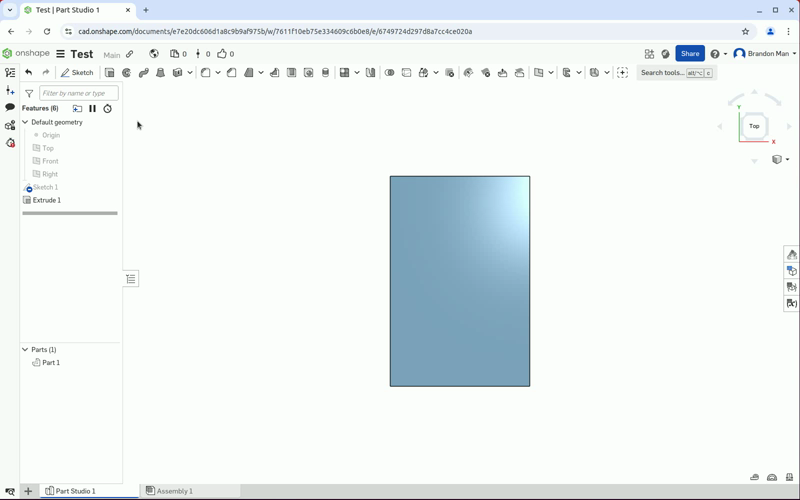
key(shift+h)
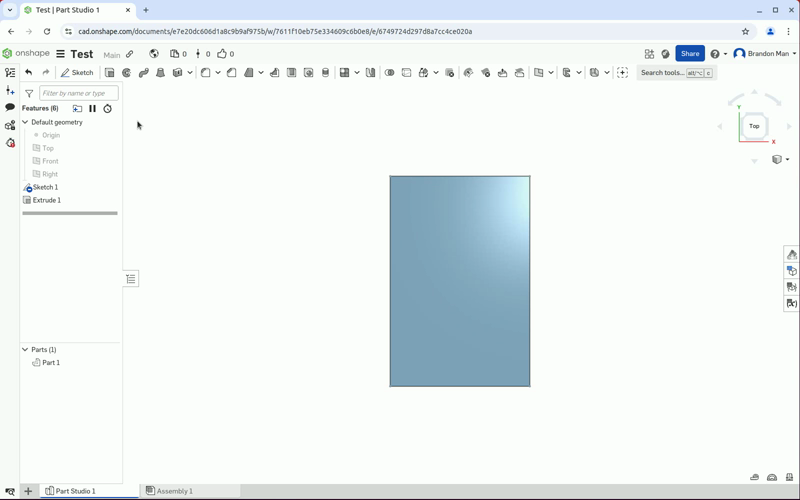
key(shift+h)
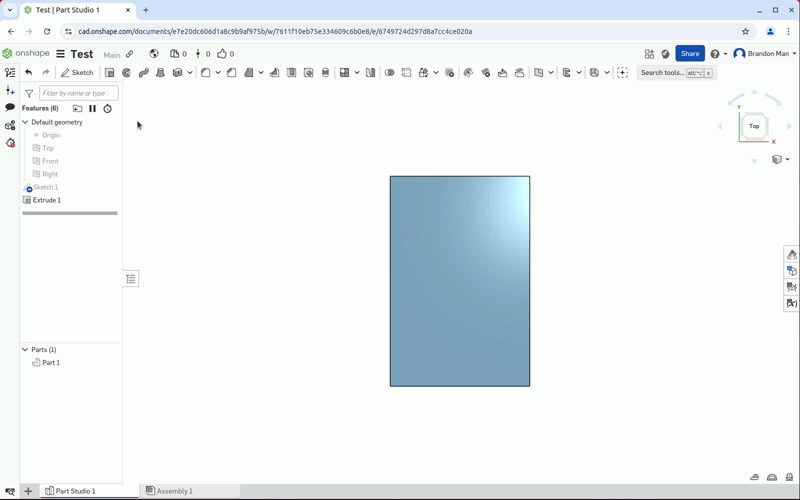
mouse_move(73, 189)
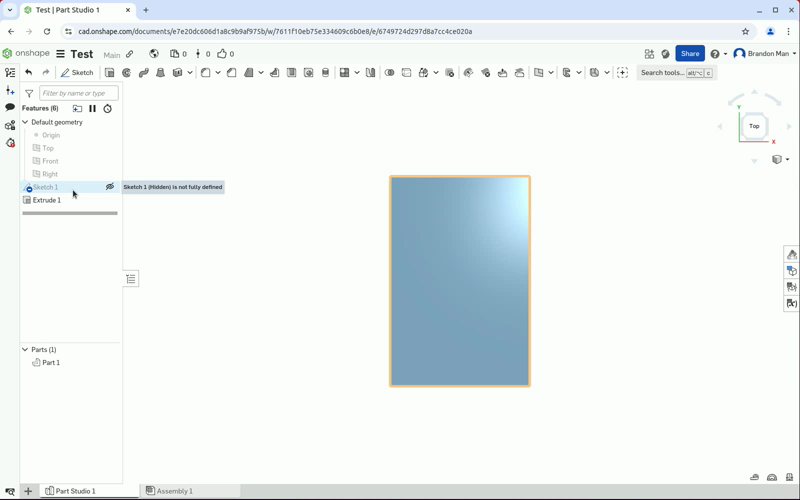
click(73, 189)
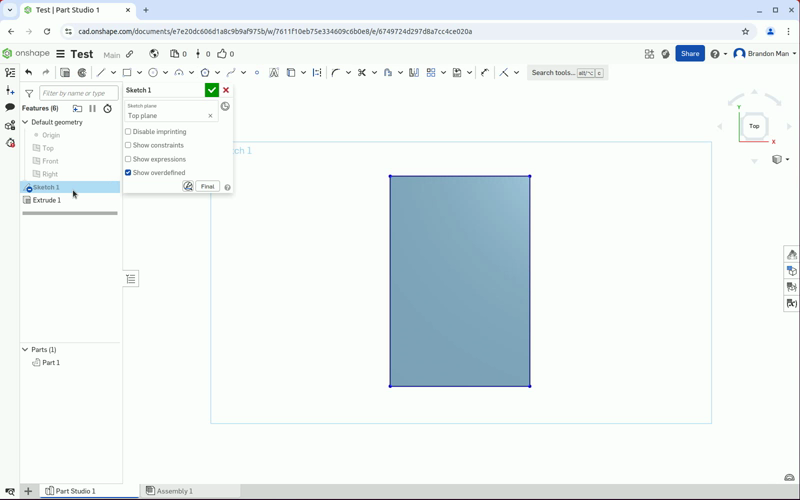
mouse_move(229, 92)
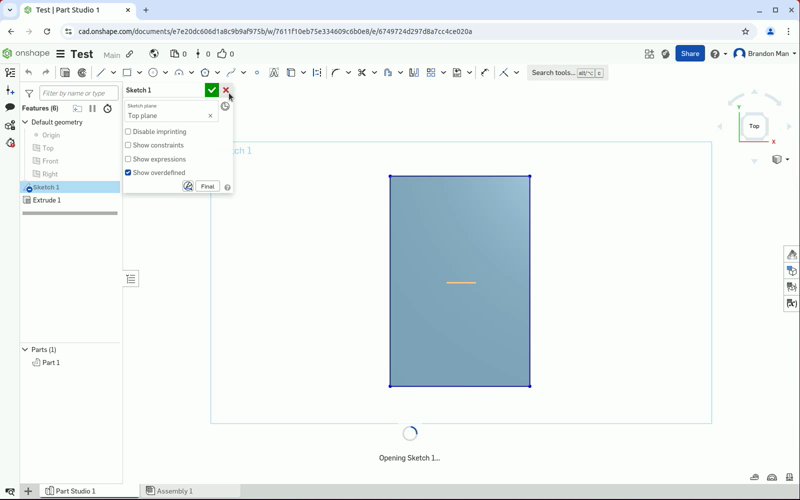
click(229, 92)
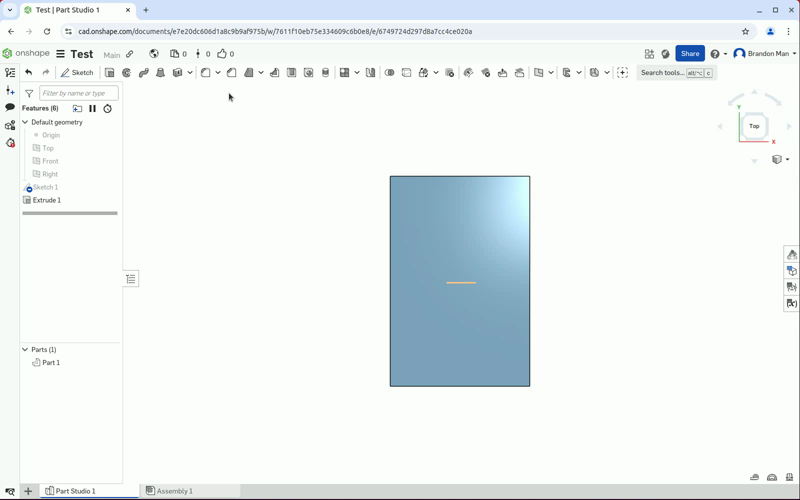
mouse_move(541, 75)
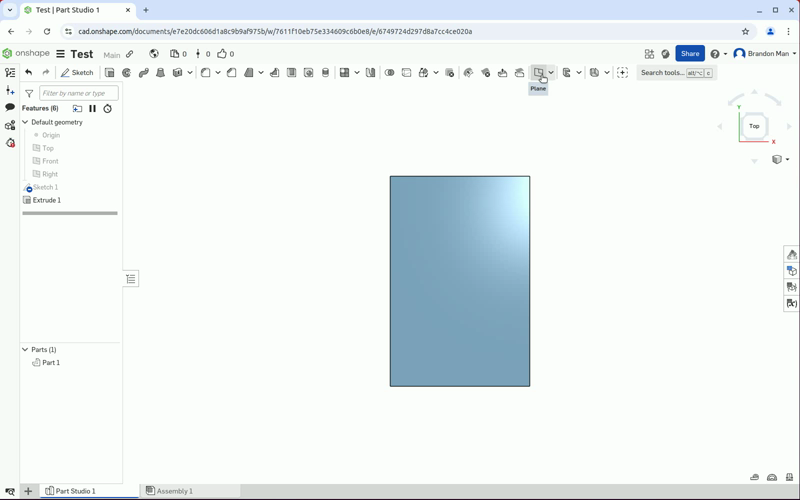
click(541, 75)
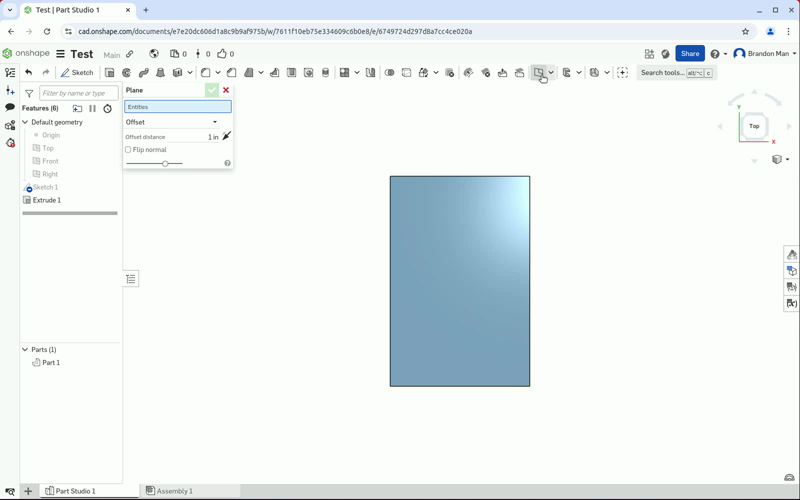
mouse_move(73, 150)
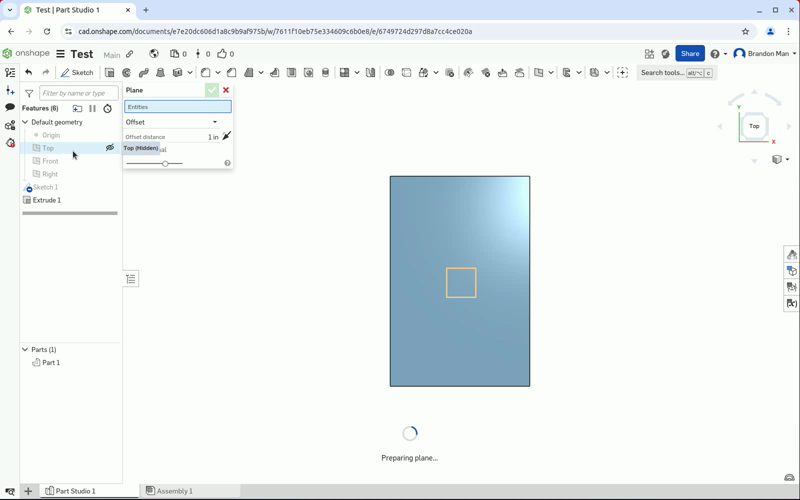
click(73, 150)
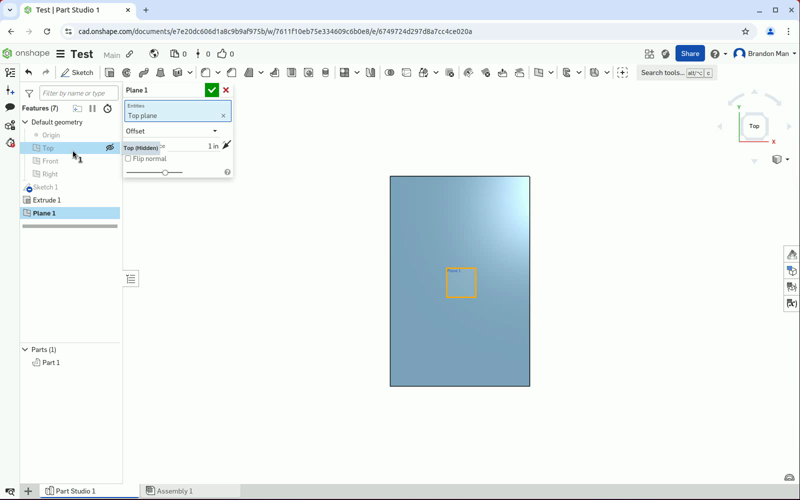
key(tab, 2)
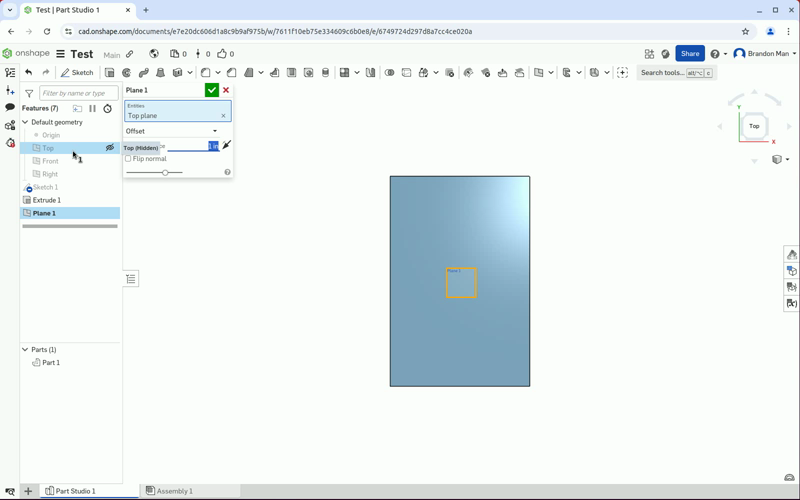
text(0.955)
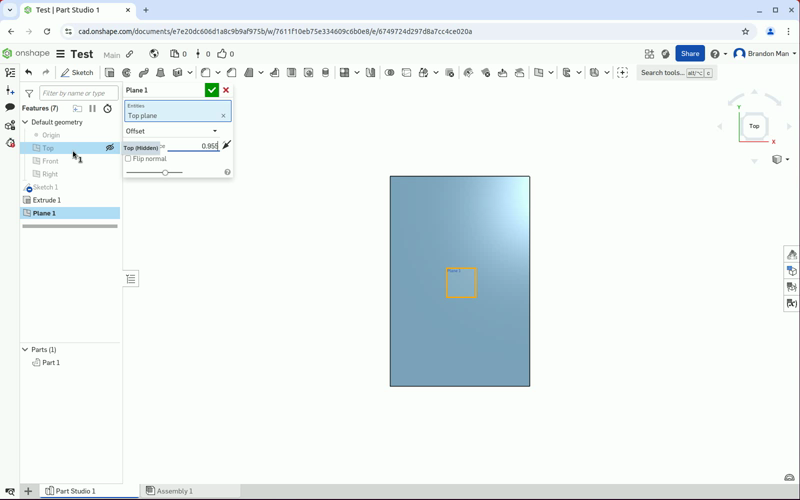
key(enter, 2)
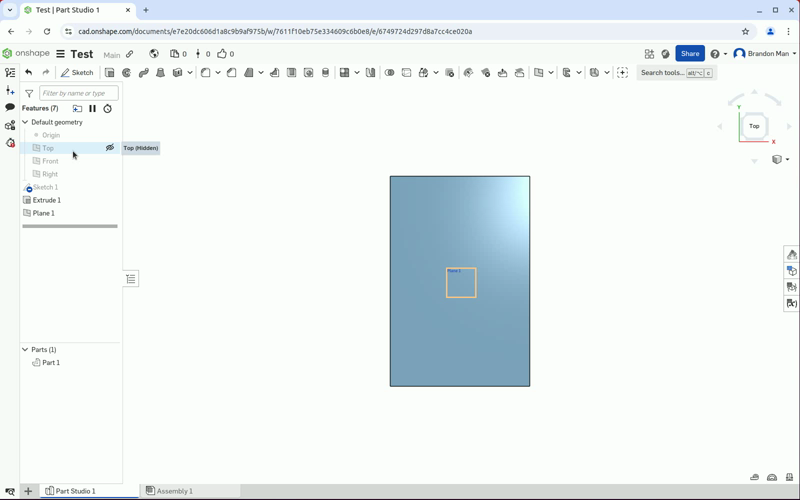
key(shift+s)
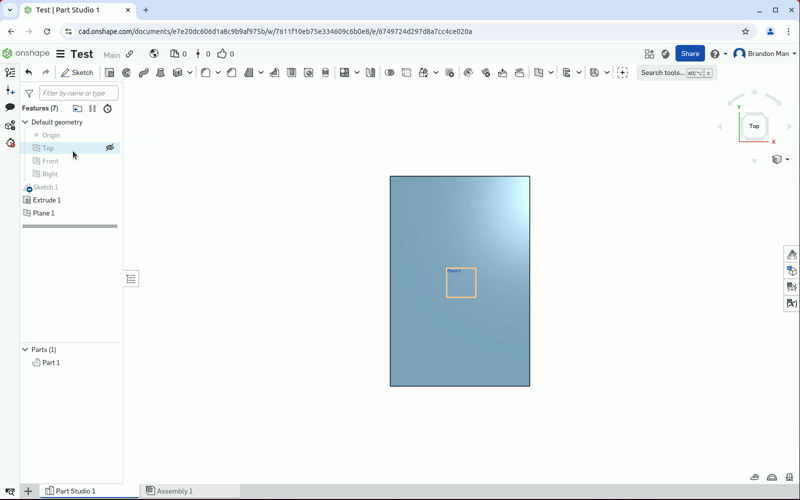
mouse_move(73, 215)
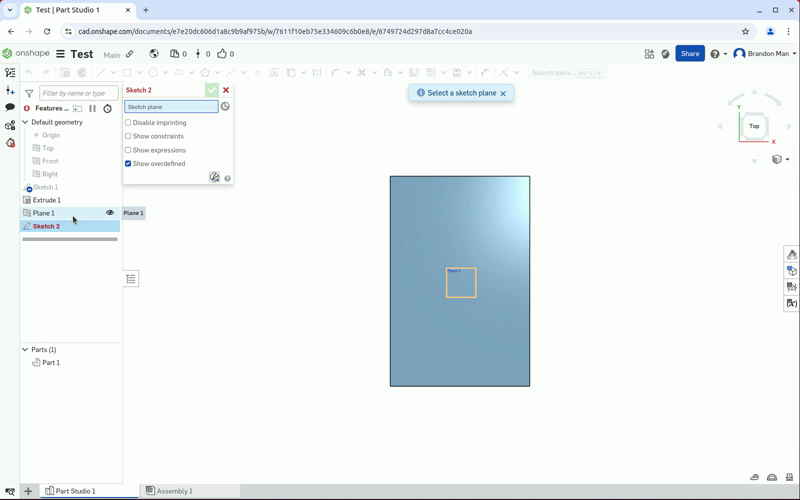
click(73, 215)
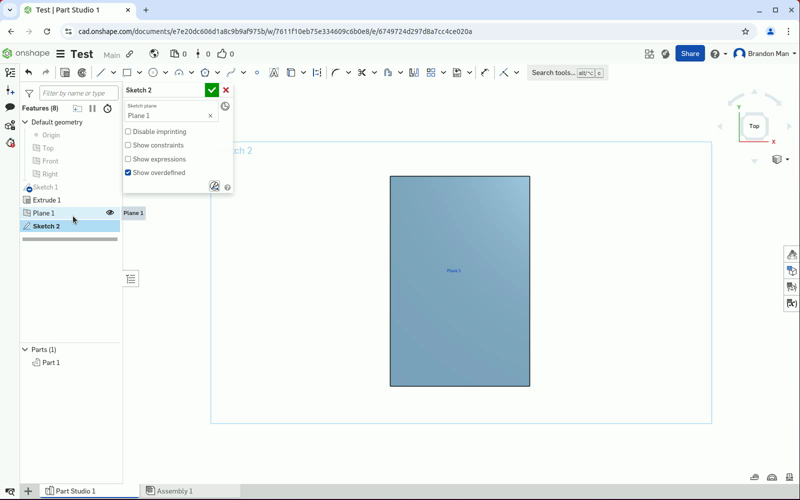
mouse_move(73, 352)
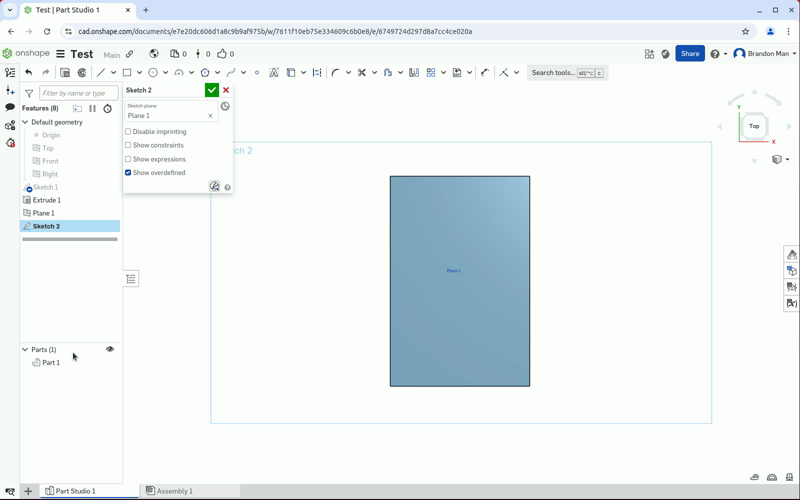
key(y)
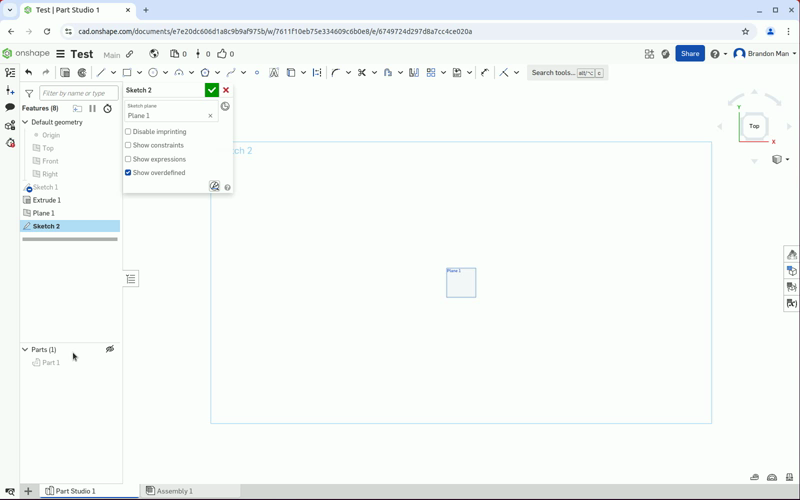
key(l)
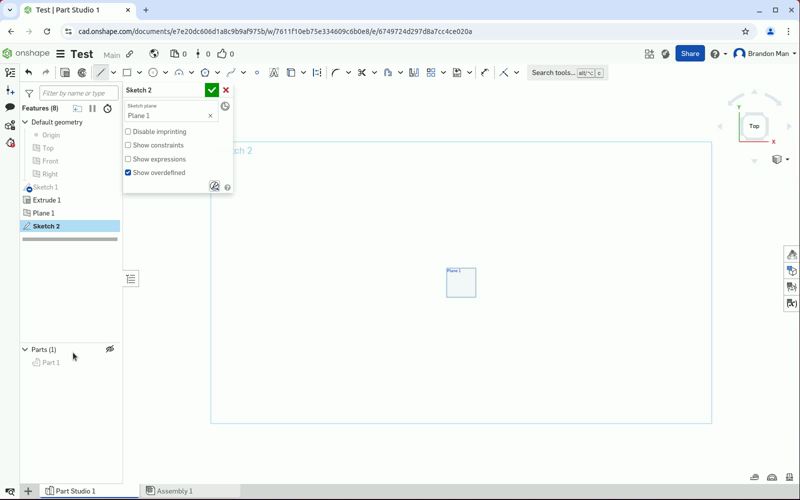
key_down(shift)
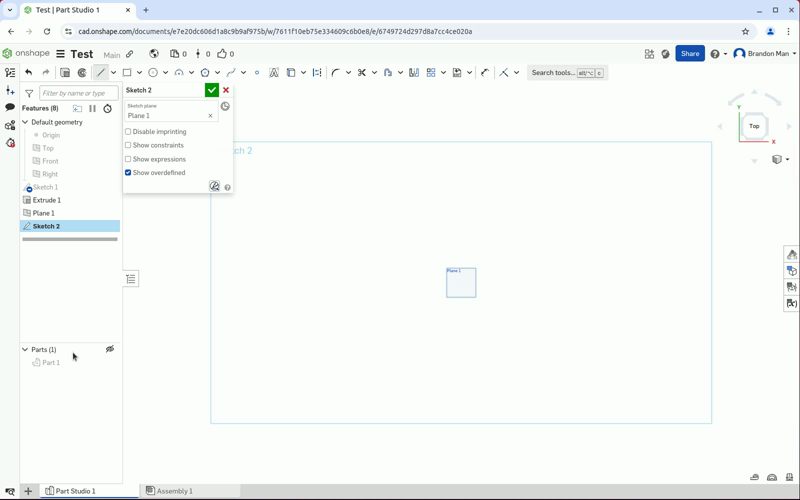
mouse_move(526, 386)
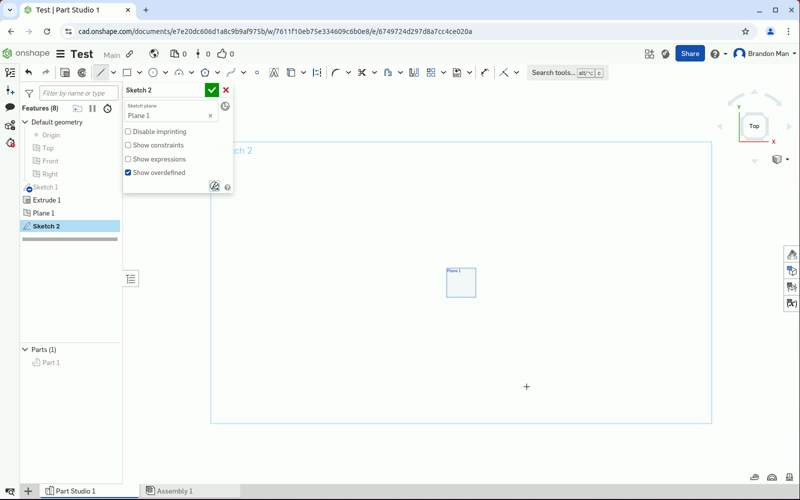
click(526, 386)
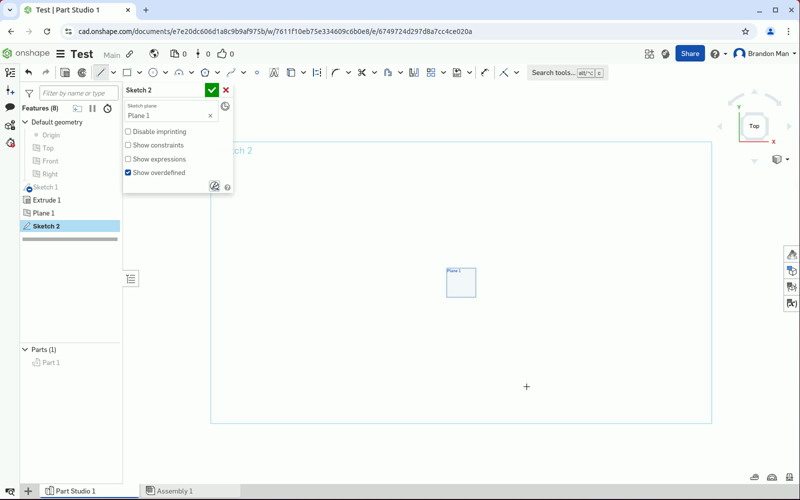
key_up(shift)
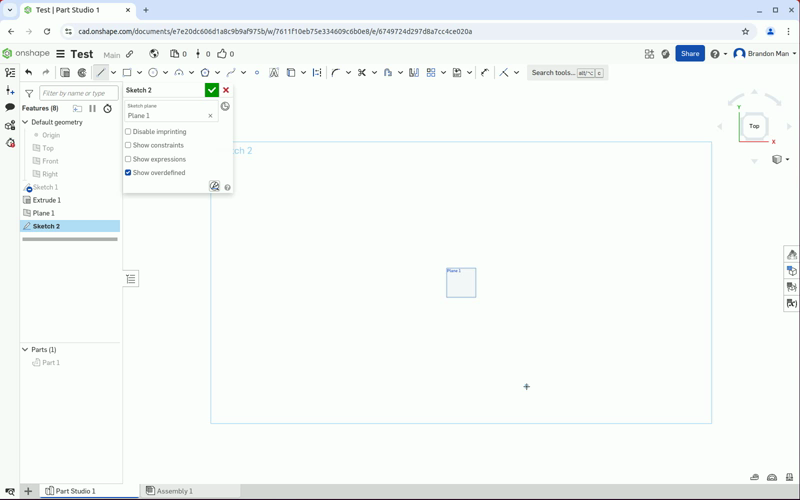
key_down(shift)
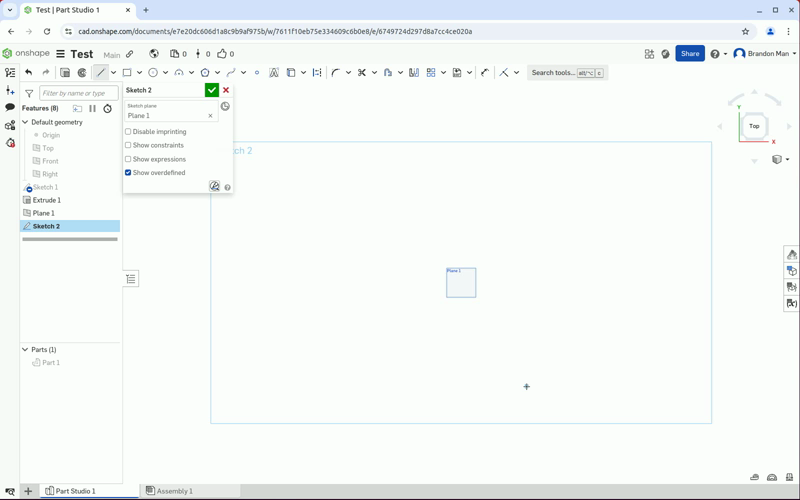
mouse_move(556, 386)
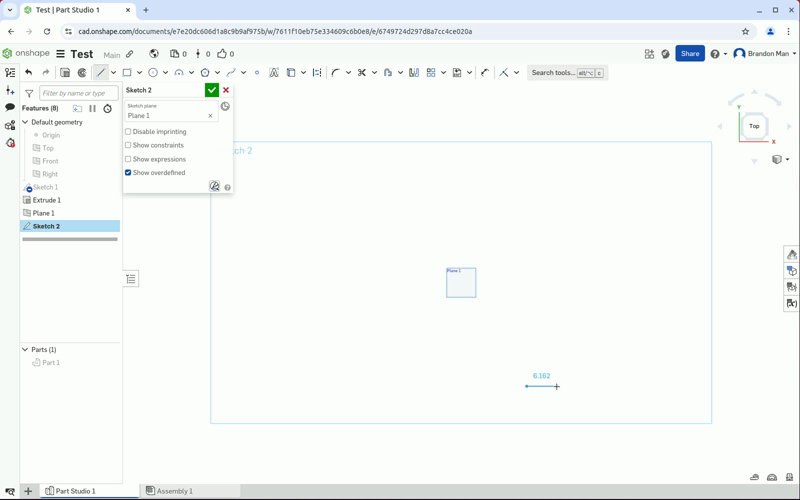
mouse_move(531, 386)
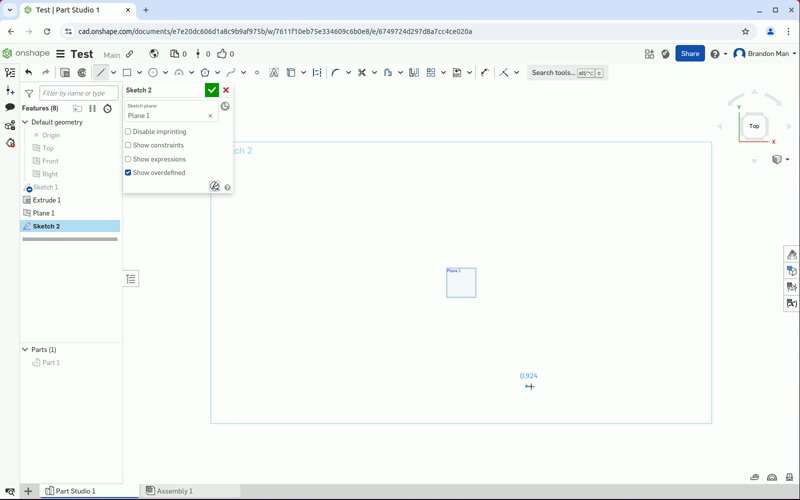
scroll(6)
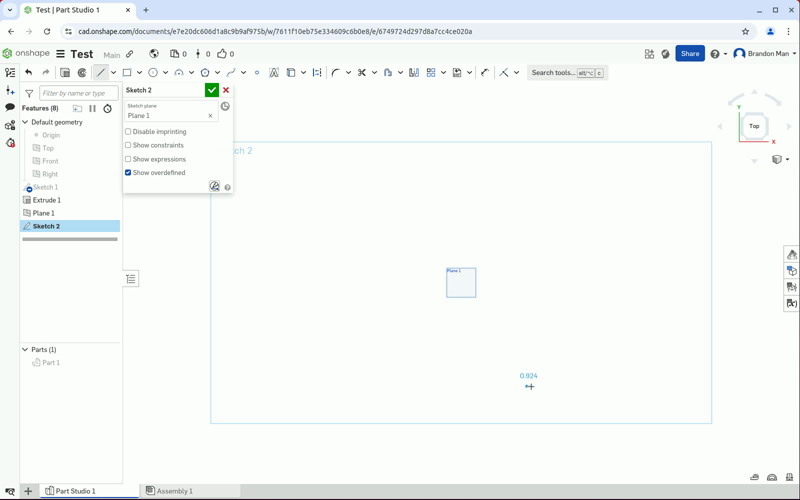
scroll(6)
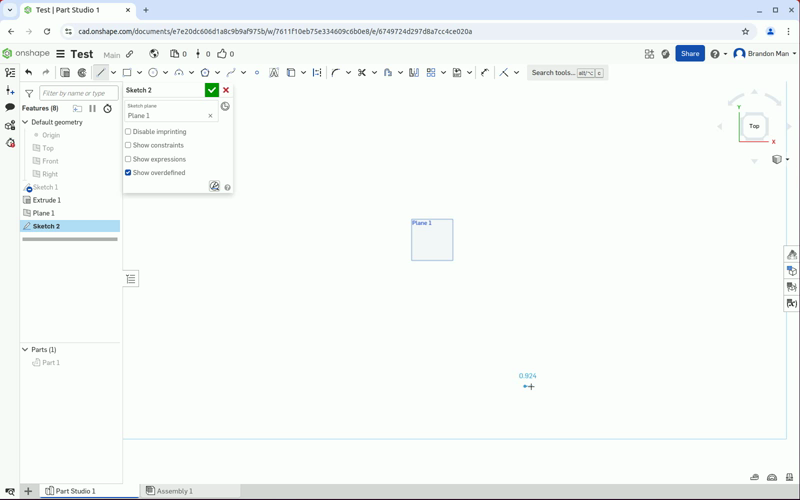
scroll(6)
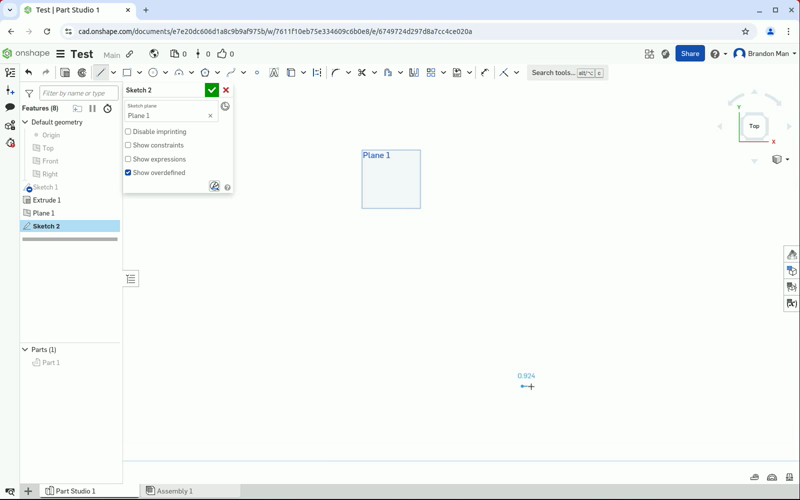
scroll(6)
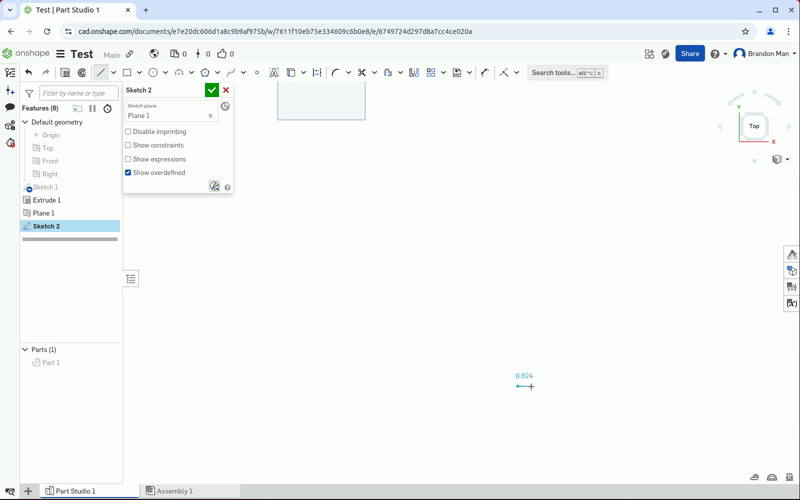
scroll(6)
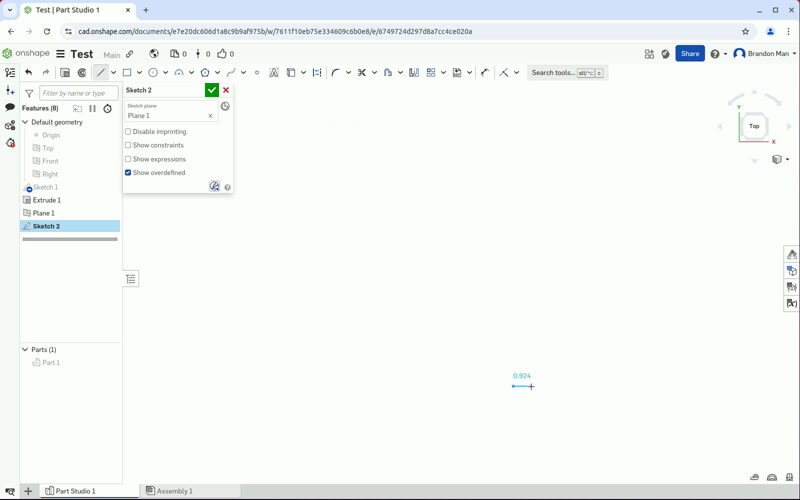
scroll(6)
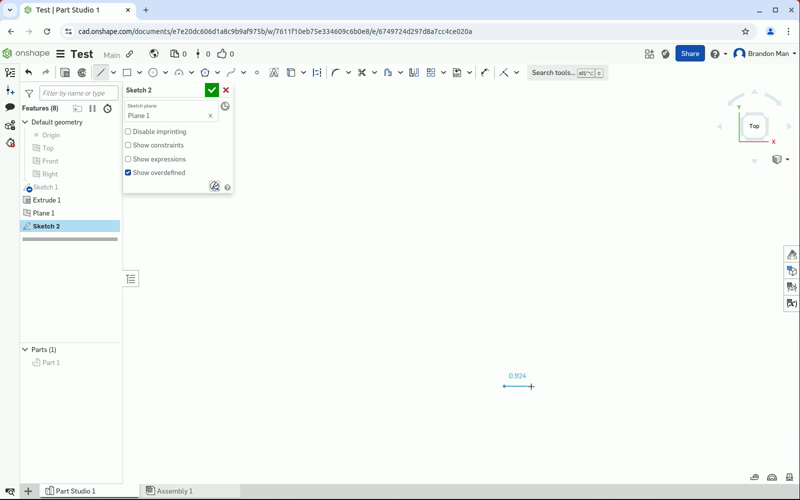
scroll(6)
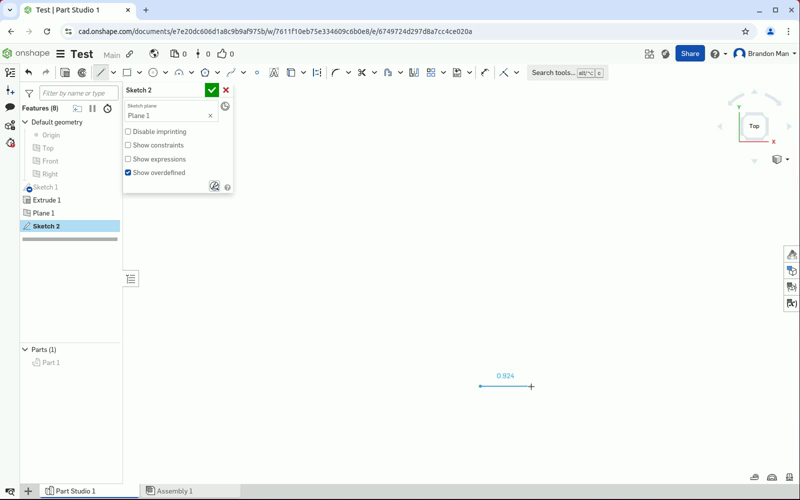
click(531, 386)
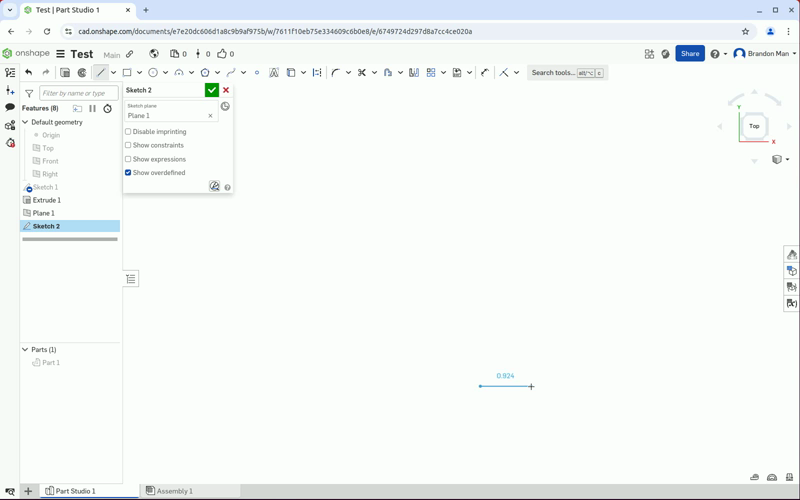
scroll(-6)
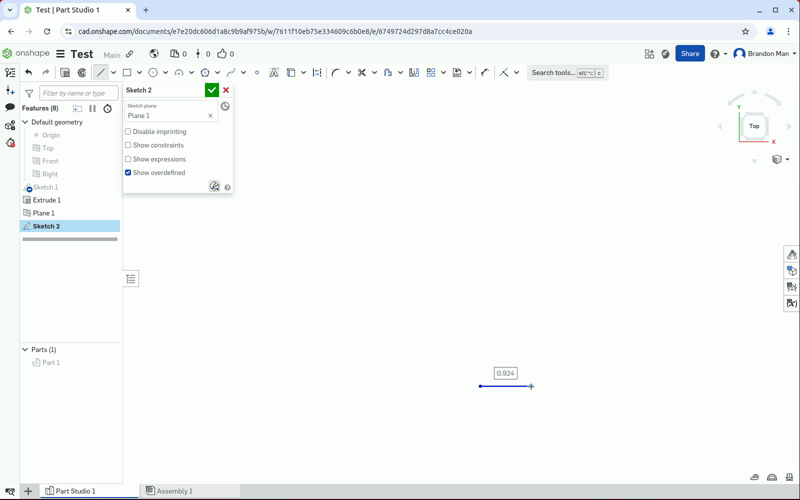
scroll(-6)
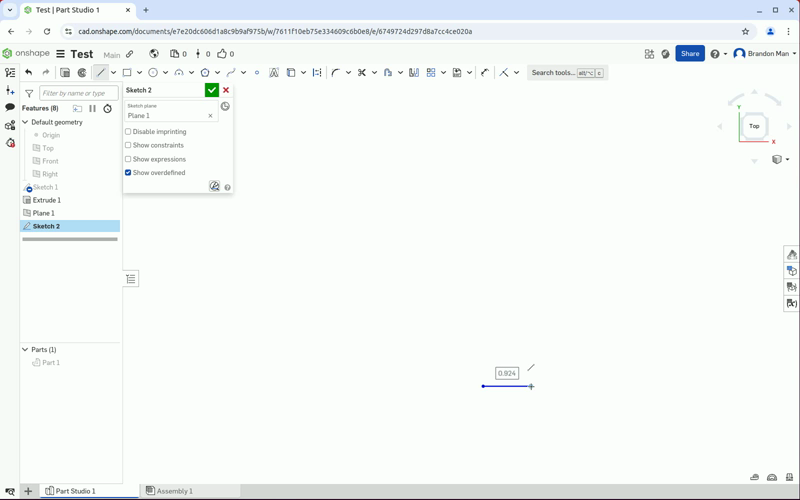
scroll(-6)
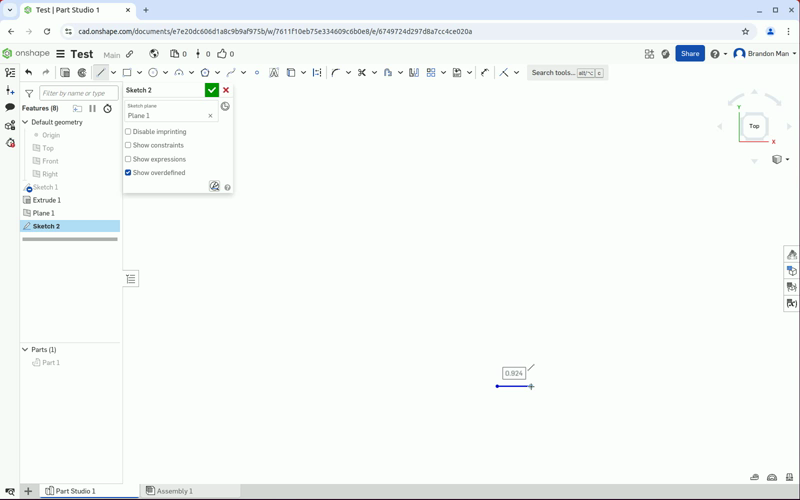
scroll(-6)
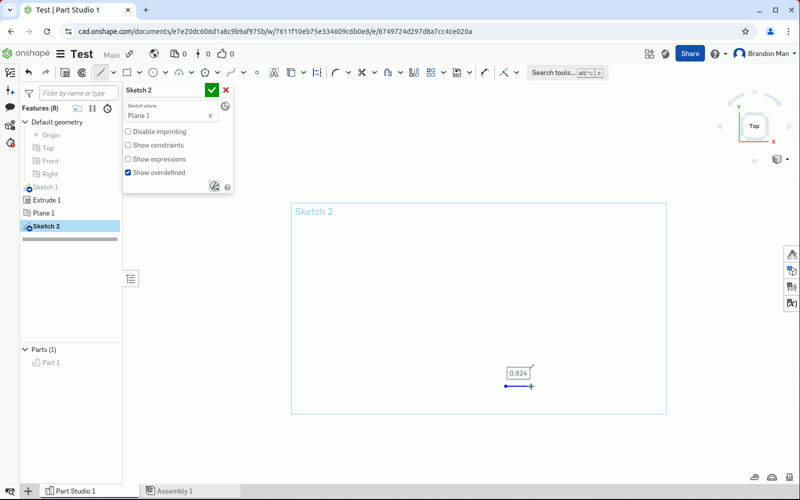
scroll(-6)
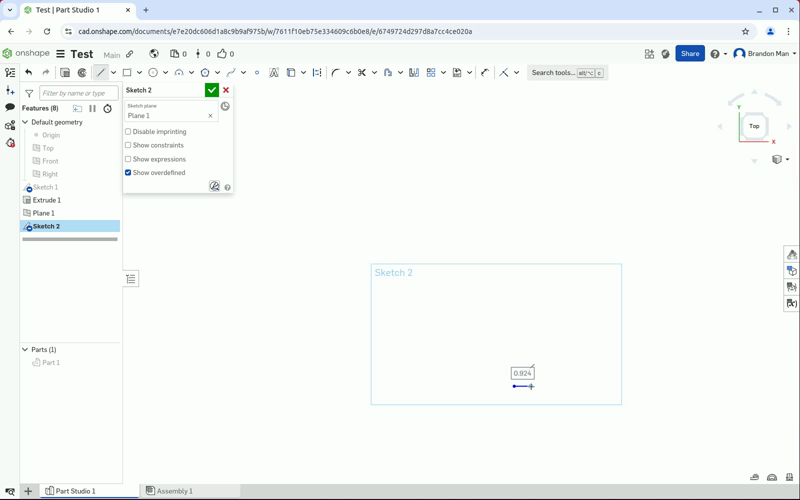
scroll(-6)
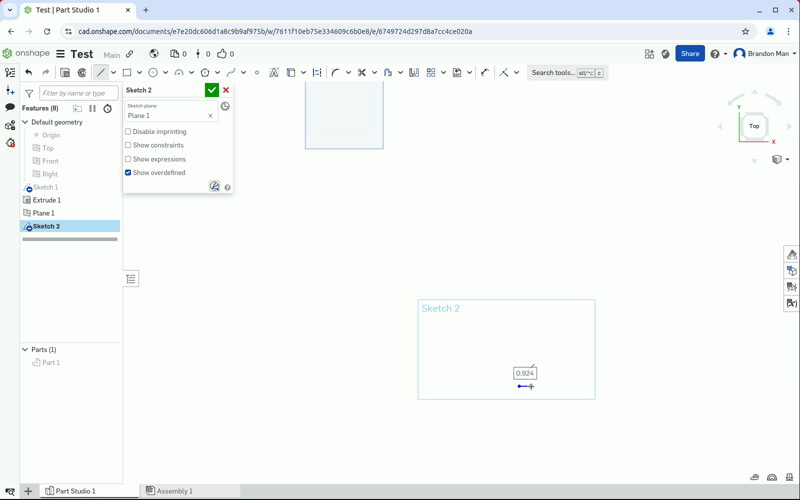
scroll(-6)
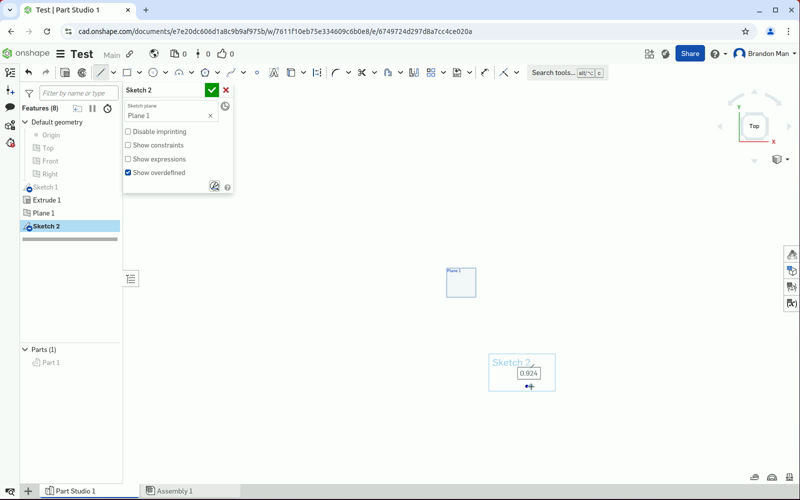
key_up(shift)
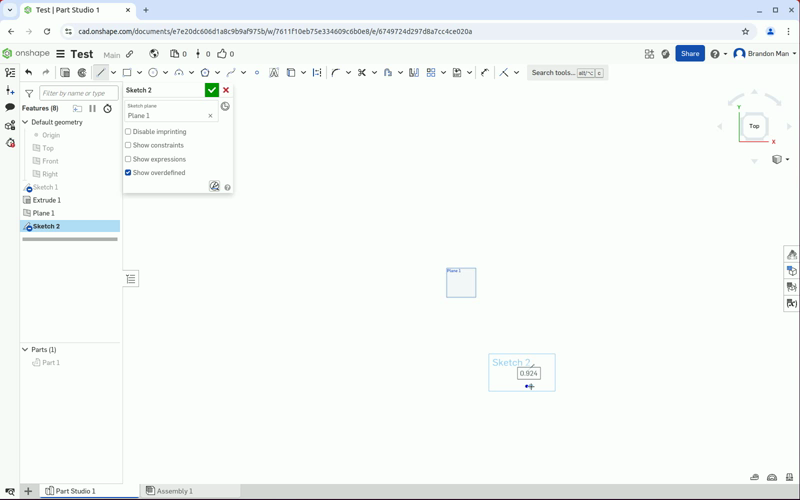
key_down(shift)
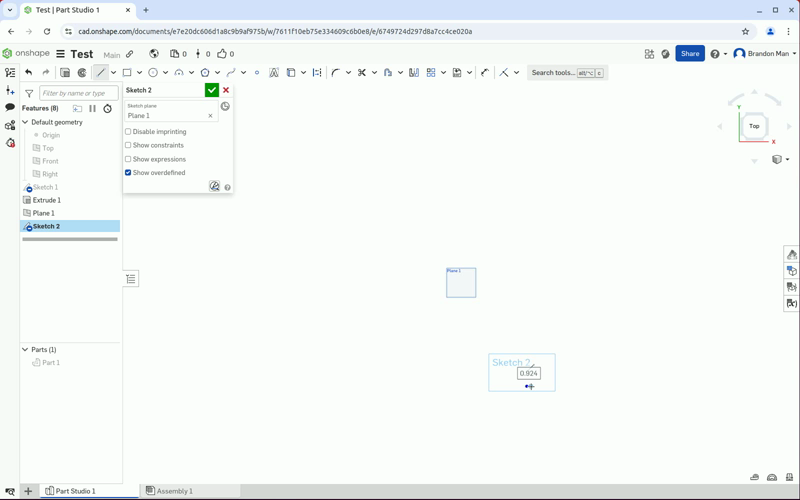
mouse_move(531, 176)
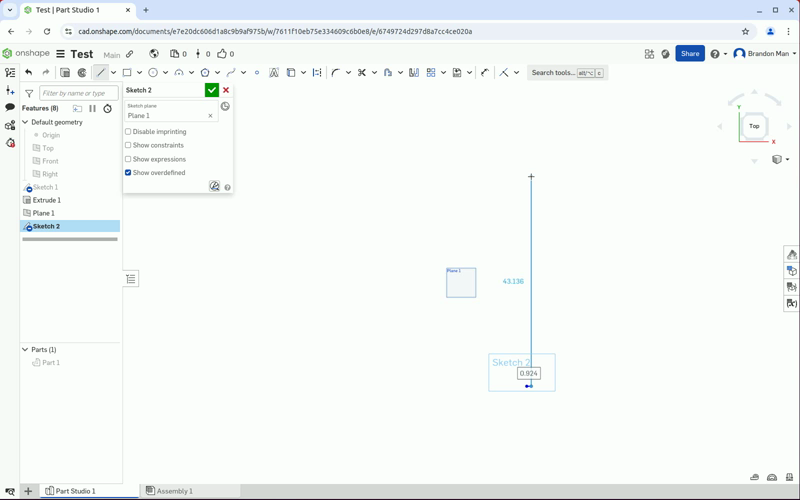
click(531, 176)
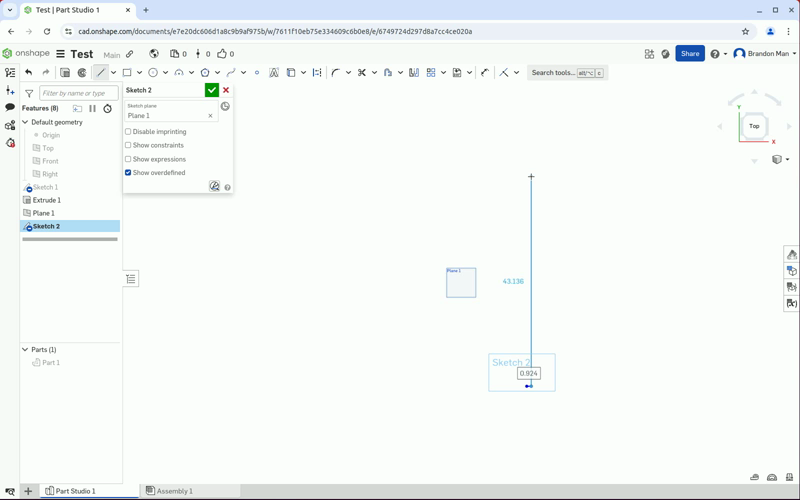
key_up(shift)
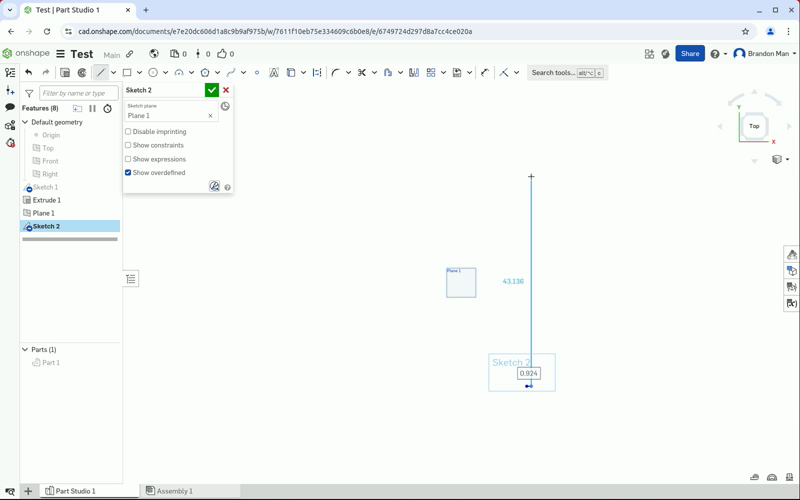
key_down(shift)
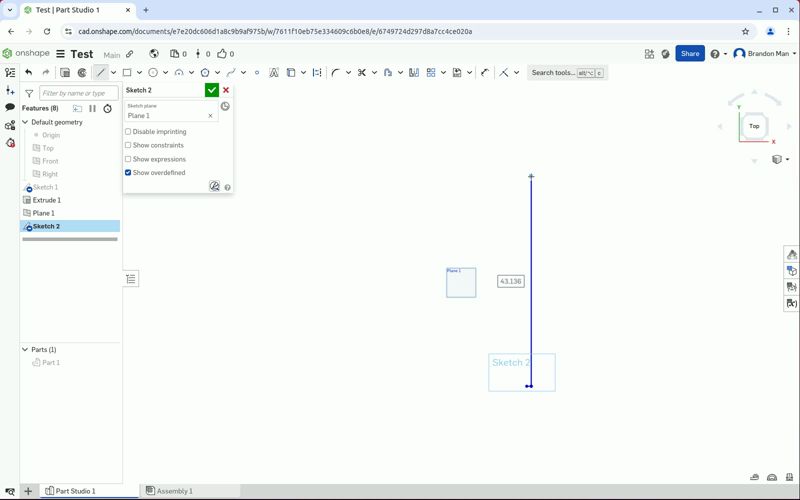
mouse_move(561, 176)
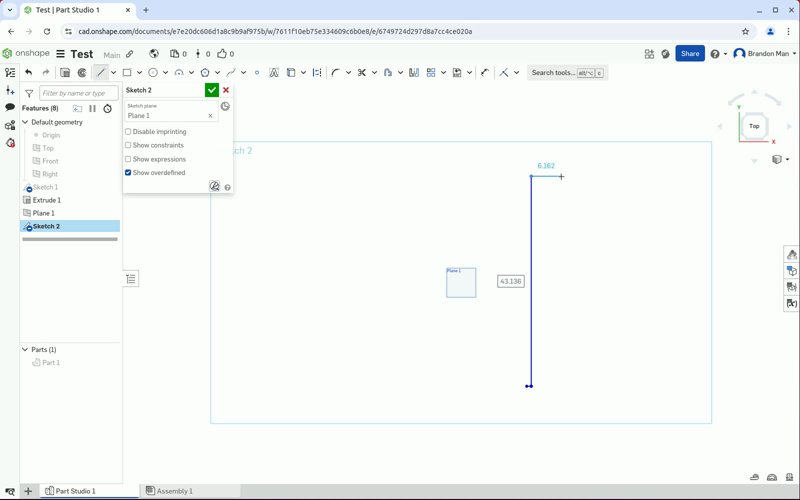
mouse_move(526, 176)
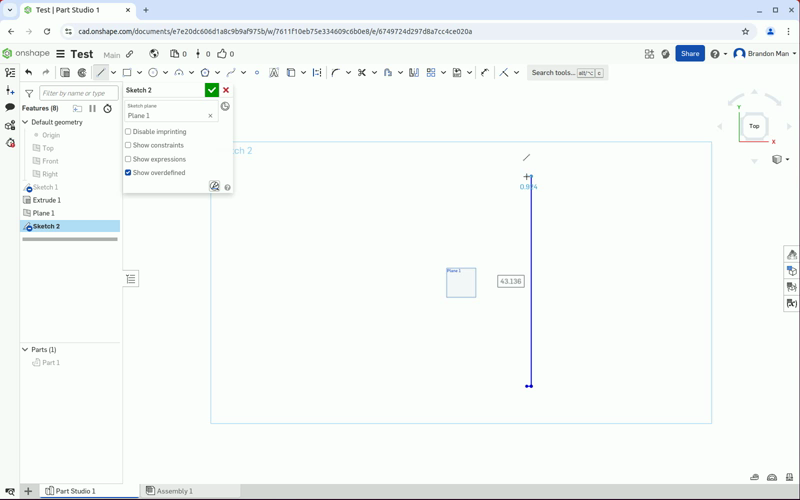
scroll(6)
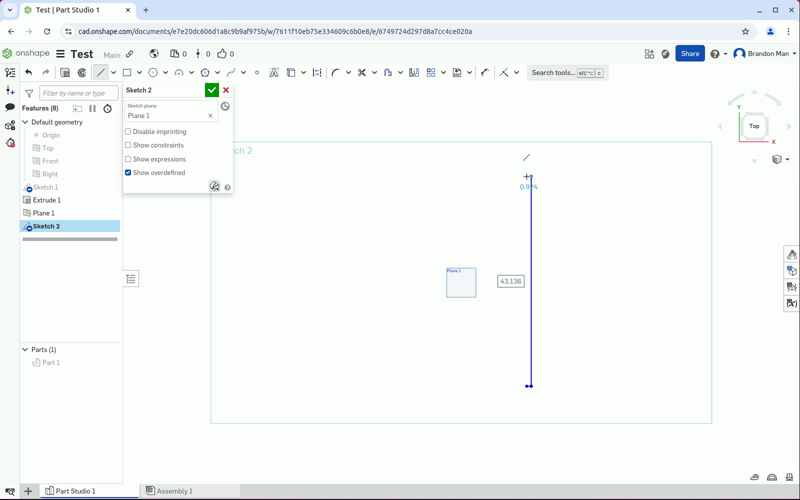
scroll(6)
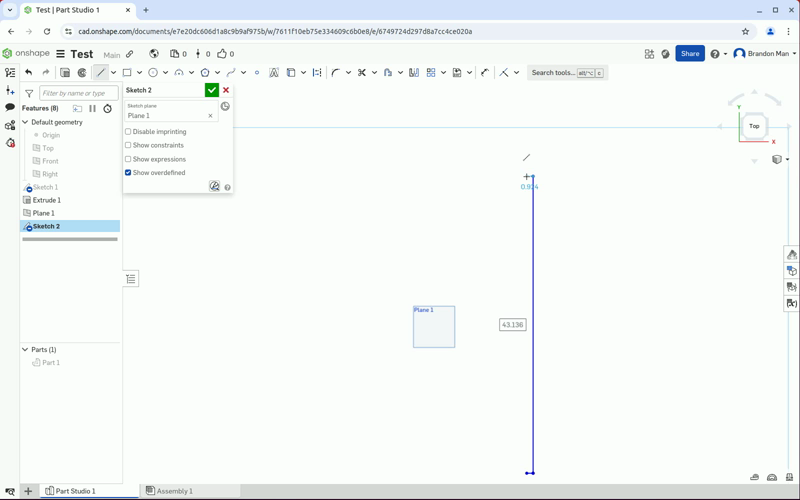
scroll(6)
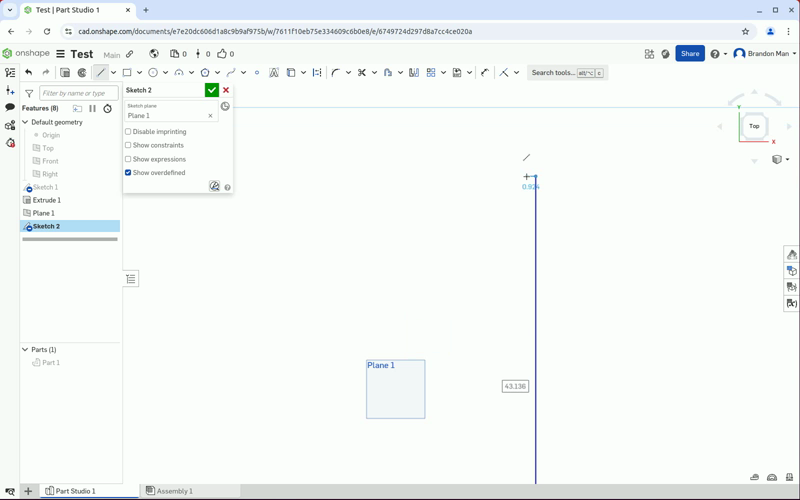
scroll(6)
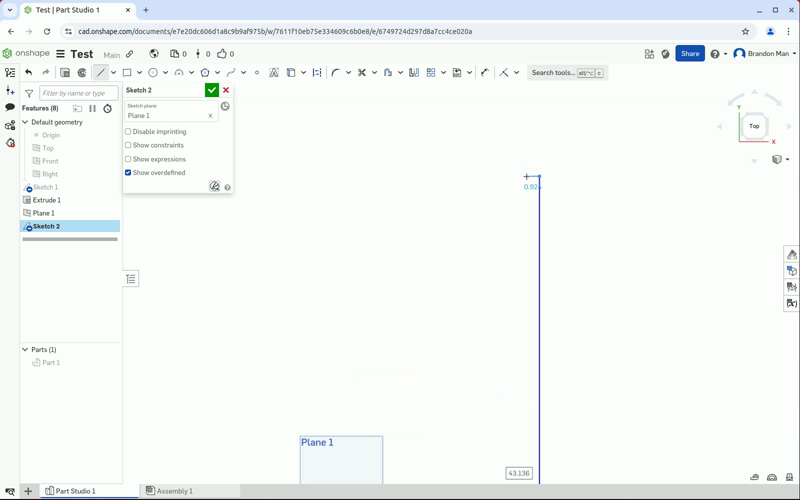
scroll(6)
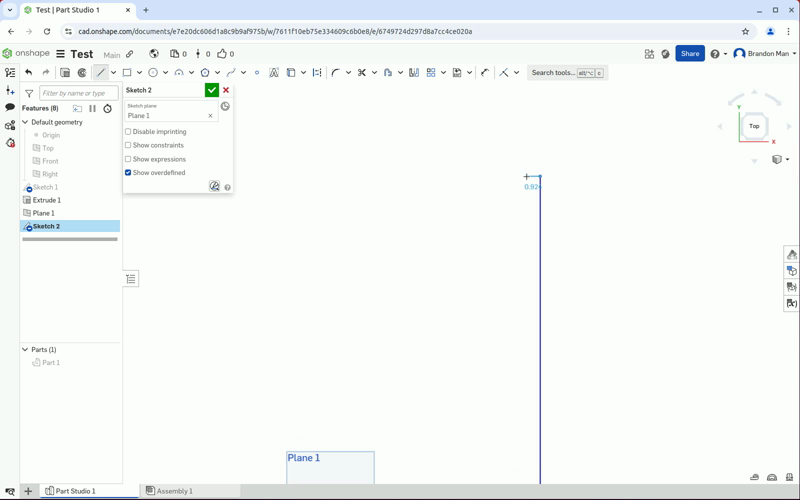
scroll(6)
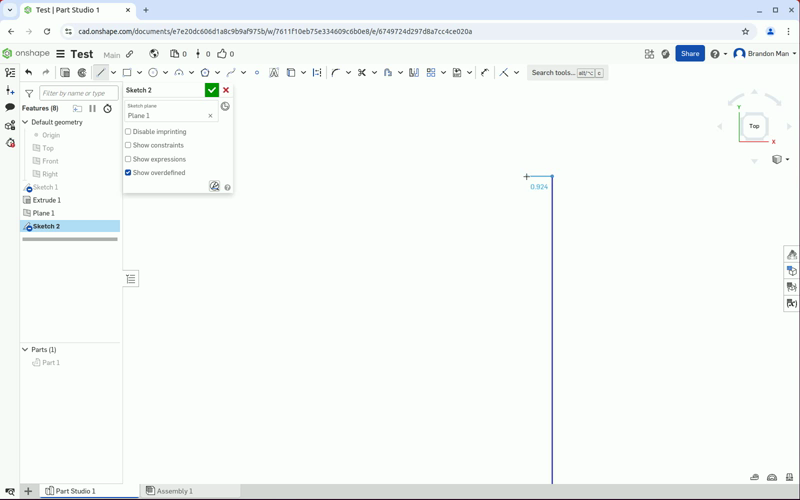
scroll(6)
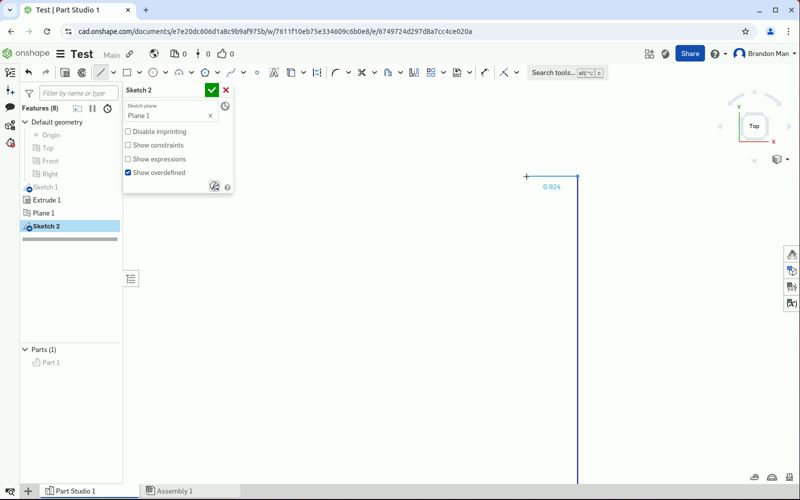
click(526, 176)
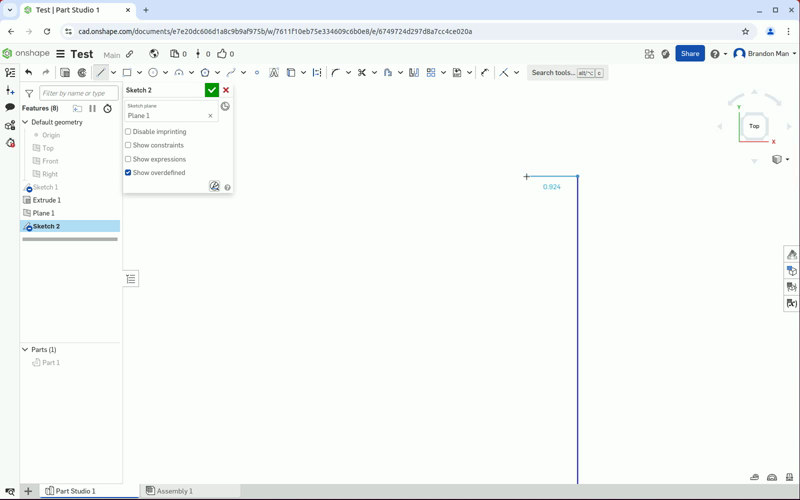
scroll(-6)
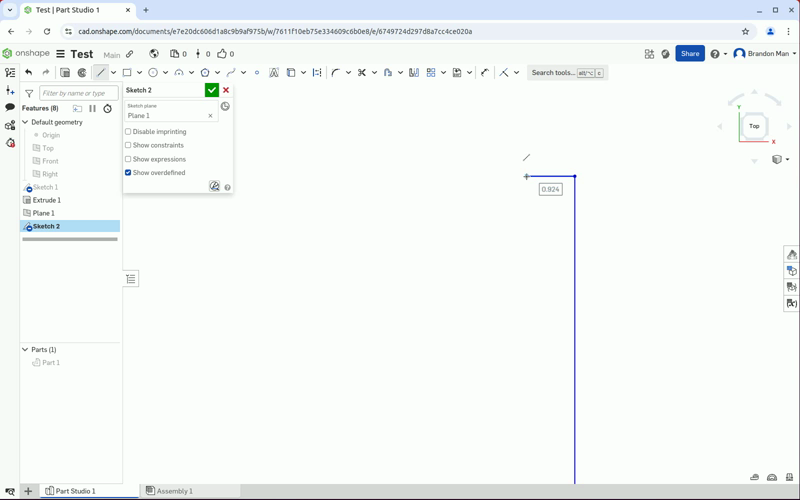
scroll(-6)
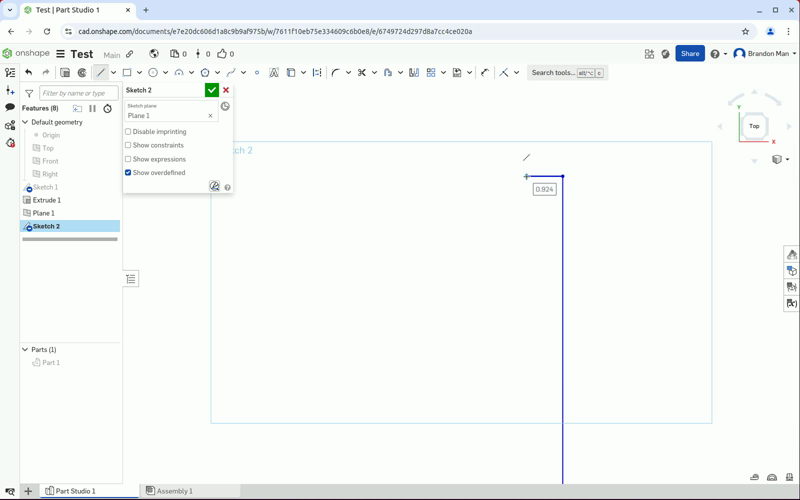
scroll(-6)
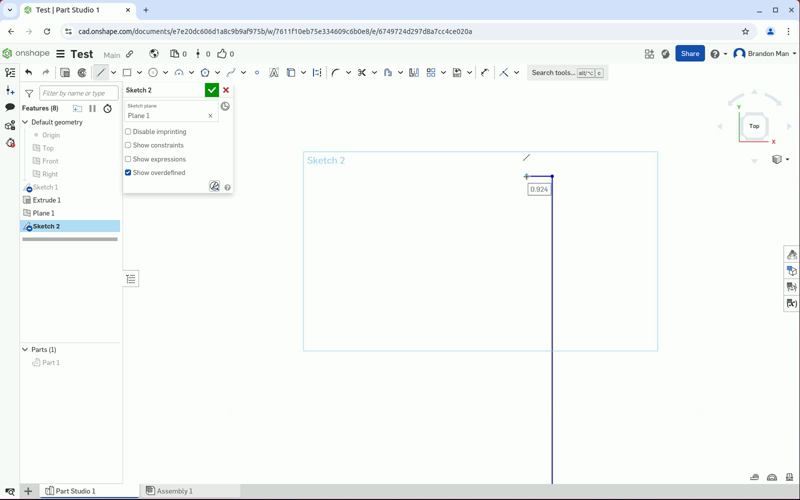
scroll(-6)
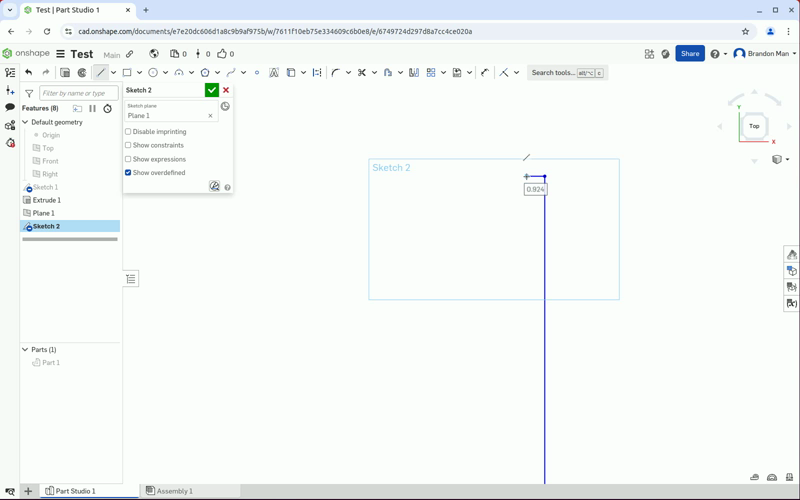
scroll(-6)
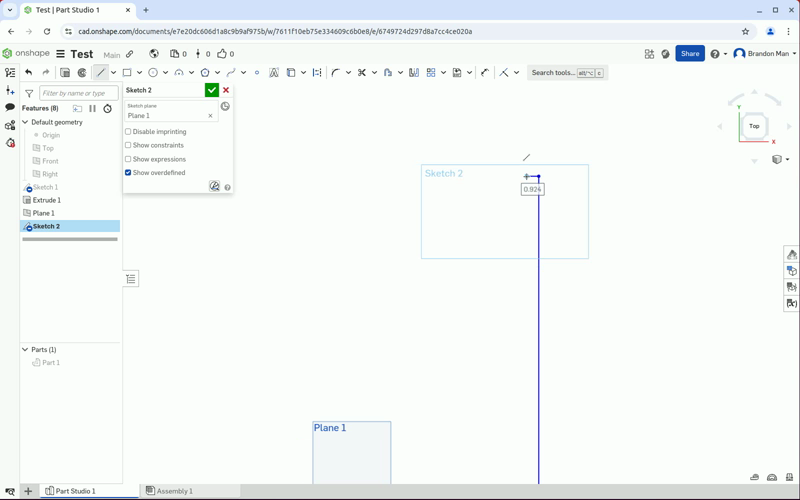
scroll(-6)
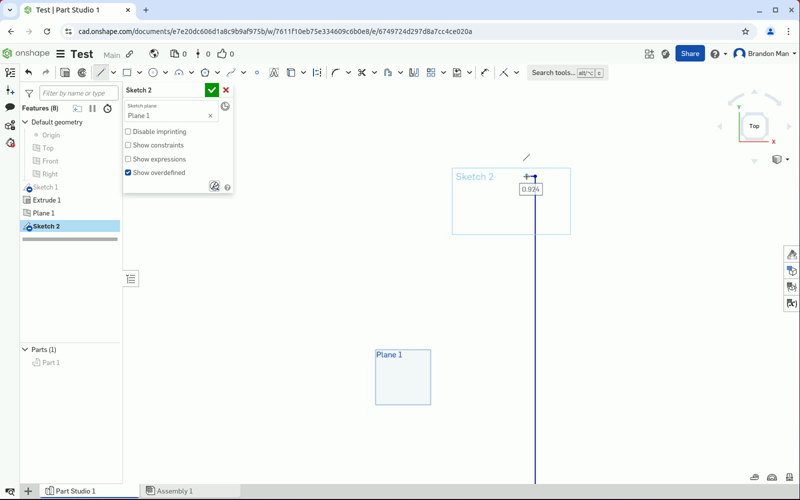
scroll(-6)
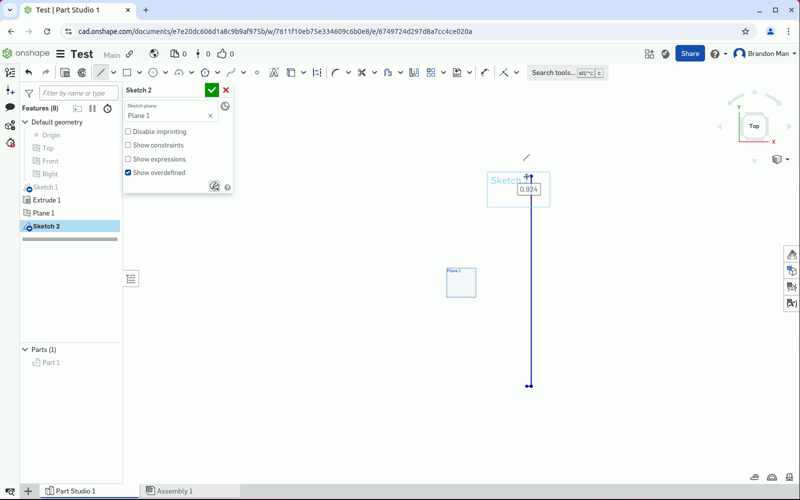
key_up(shift)
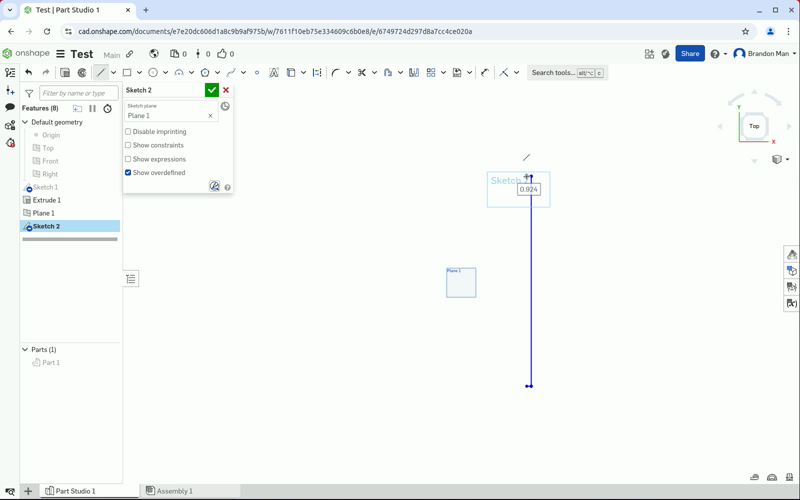
key_down(shift)
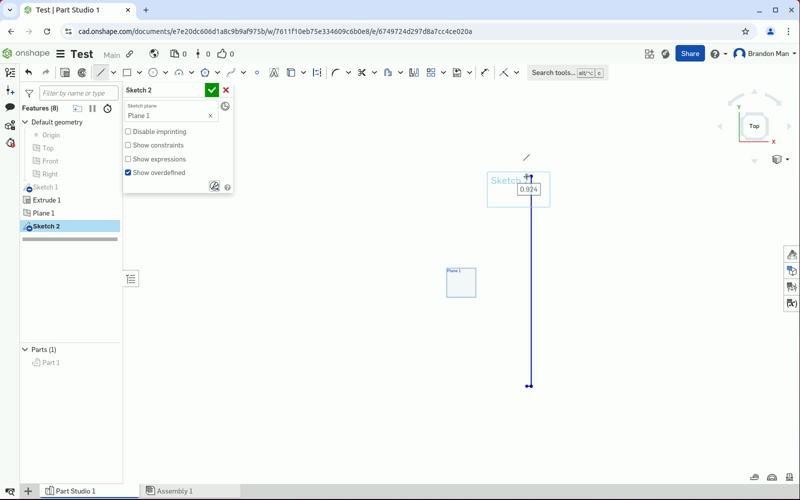
mouse_move(526, 386)
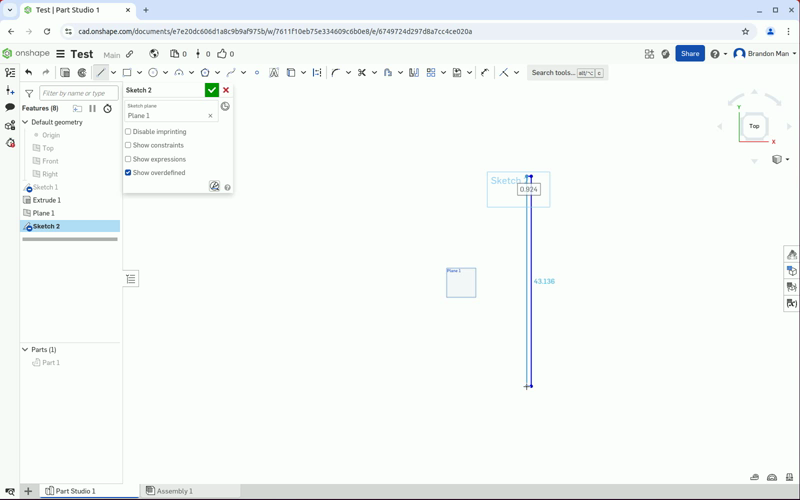
key_up(shift)
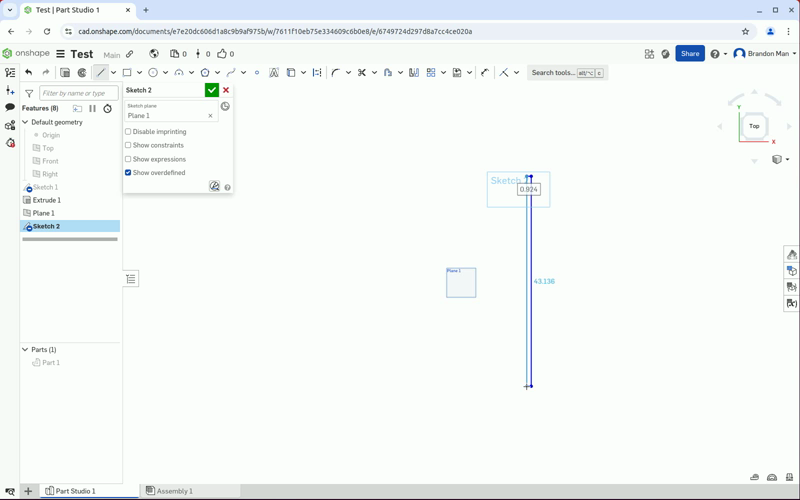
click(526, 386)
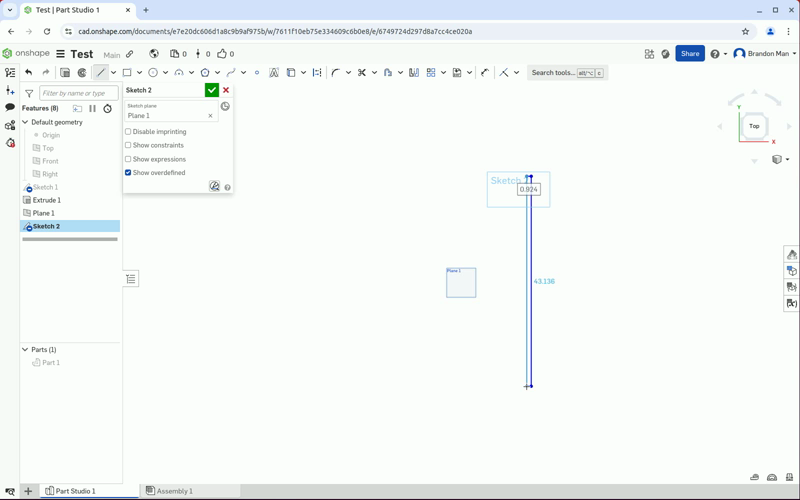
key(esc)
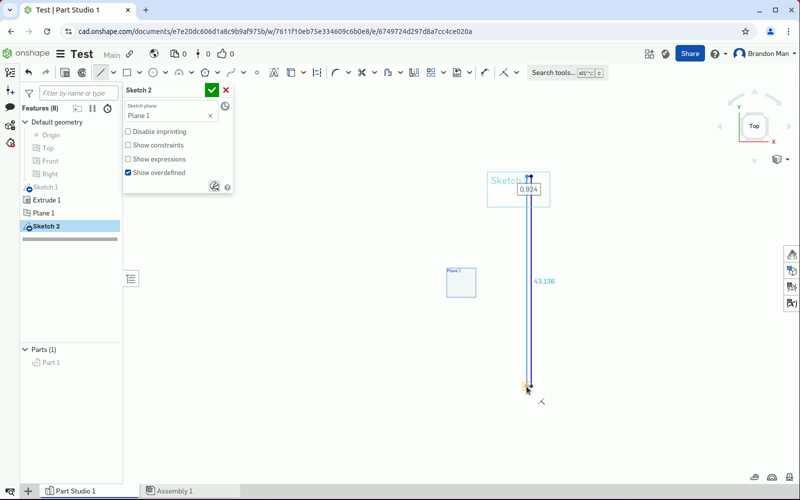
mouse_move(527, 333)
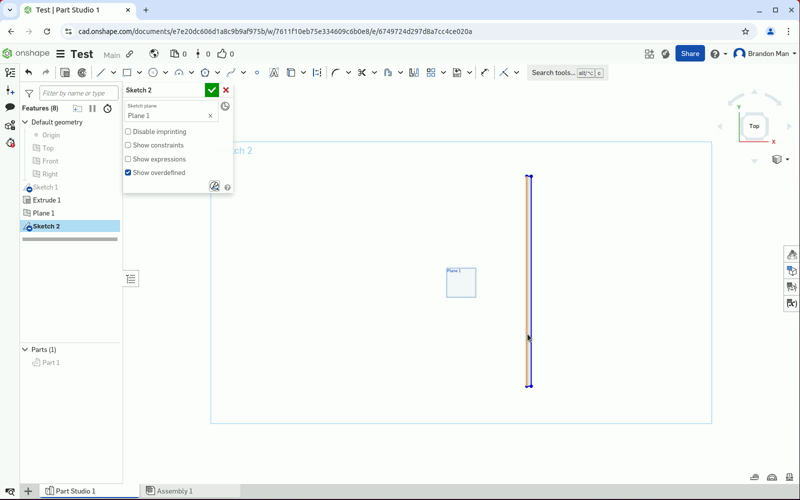
scroll(6)
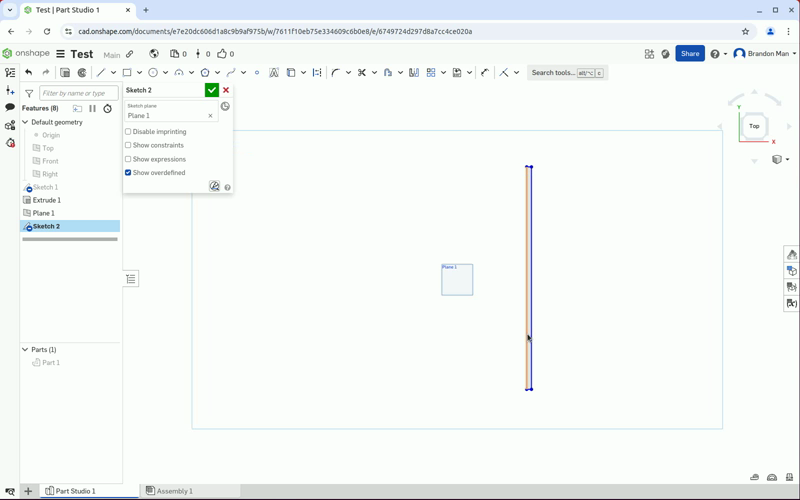
scroll(6)
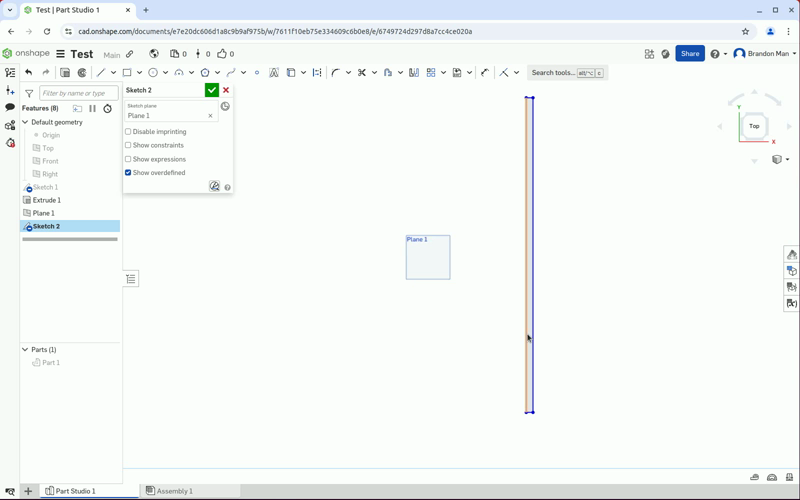
scroll(6)
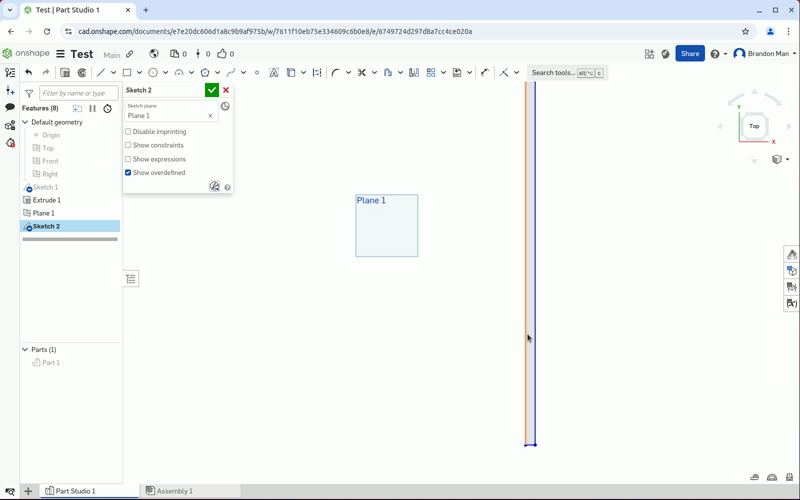
scroll(6)
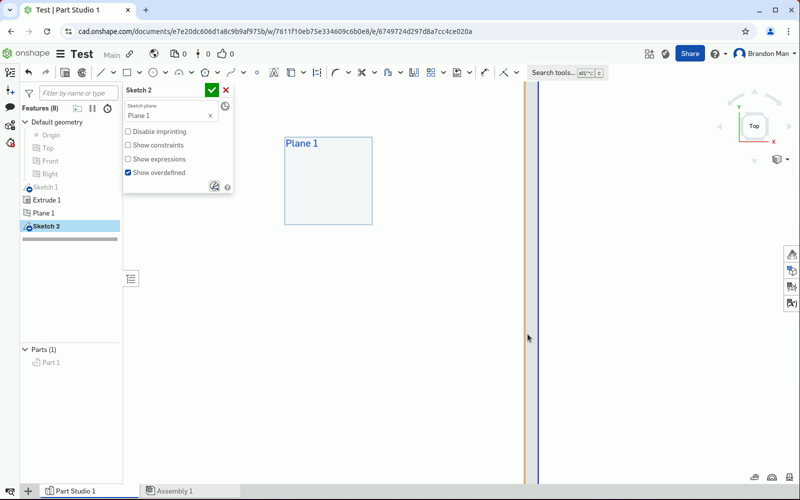
scroll(6)
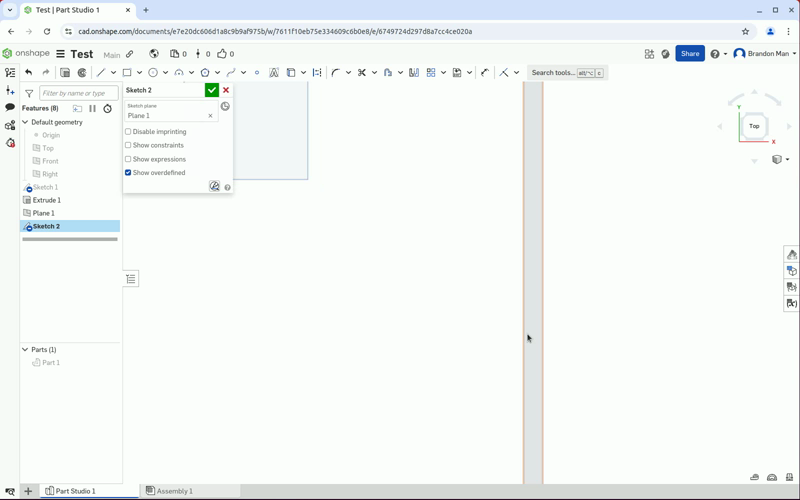
scroll(6)
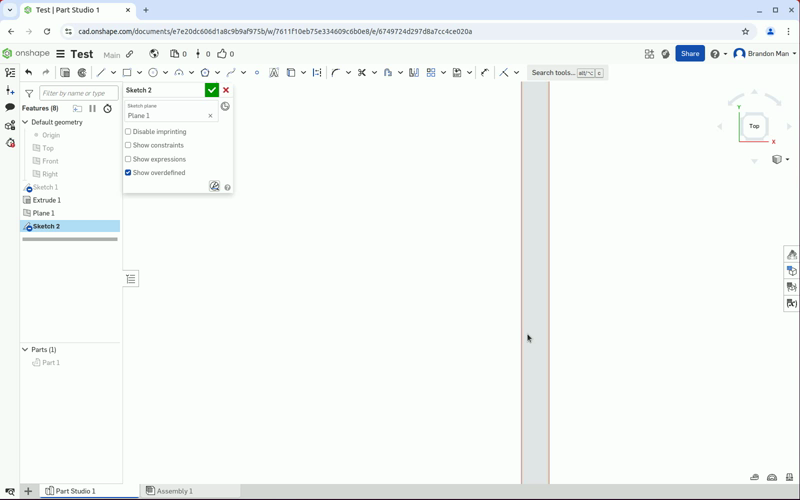
scroll(6)
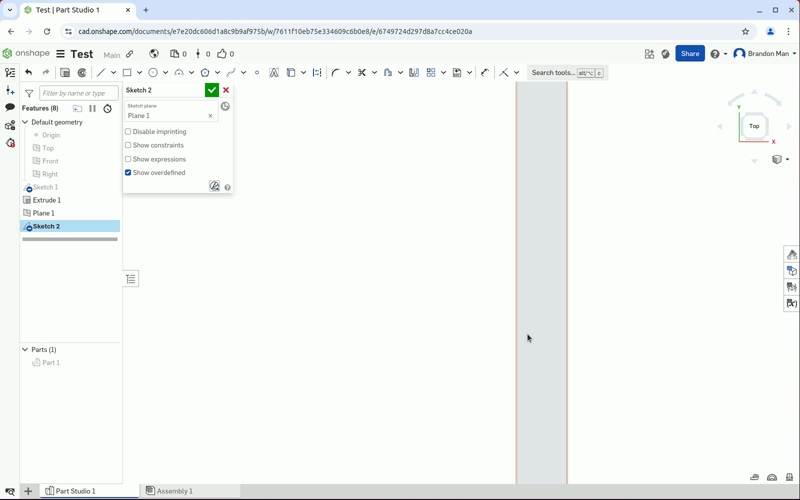
click(527, 333)
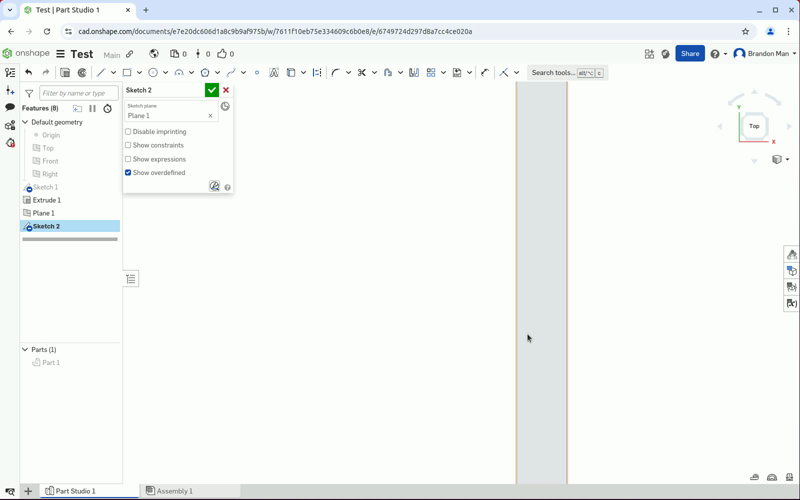
scroll(-6)
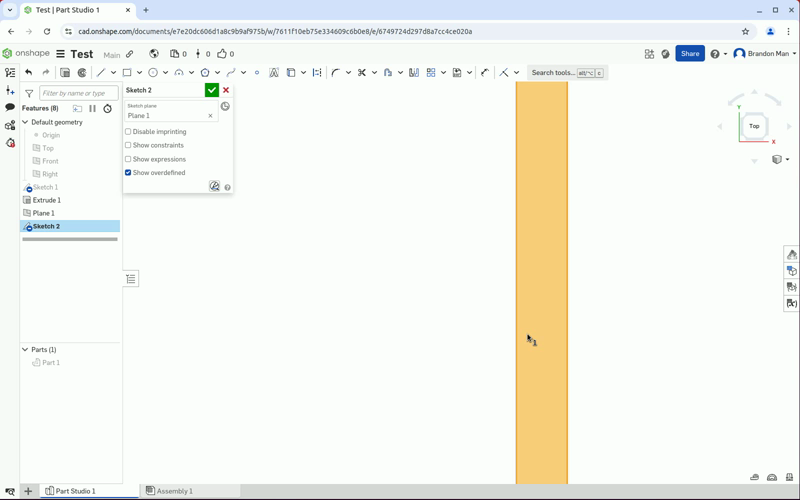
scroll(-6)
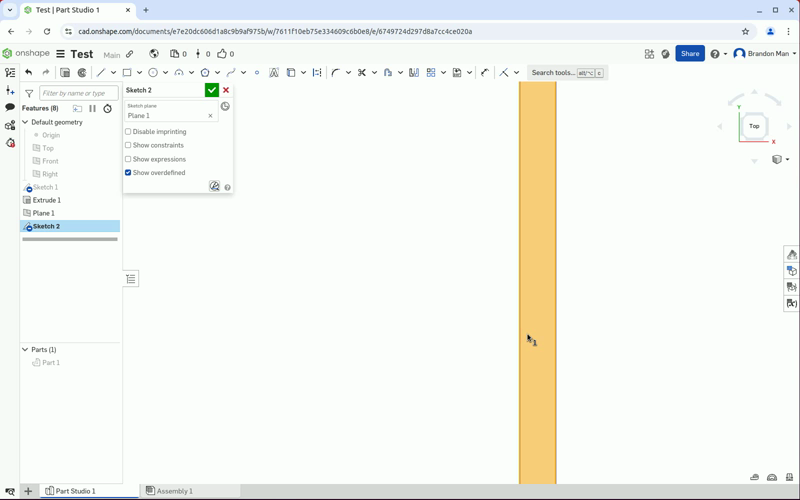
scroll(-6)
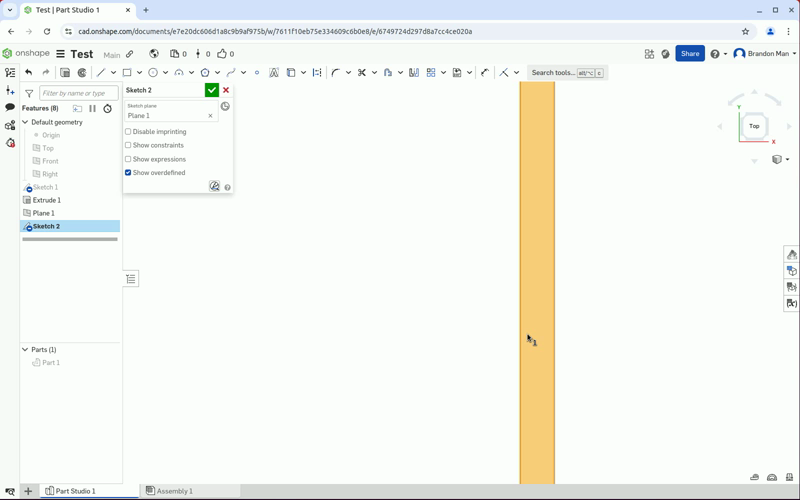
scroll(-6)
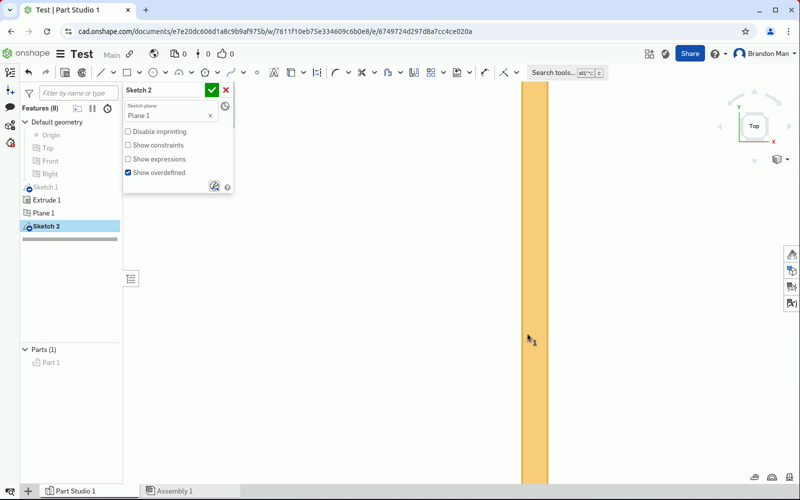
scroll(-6)
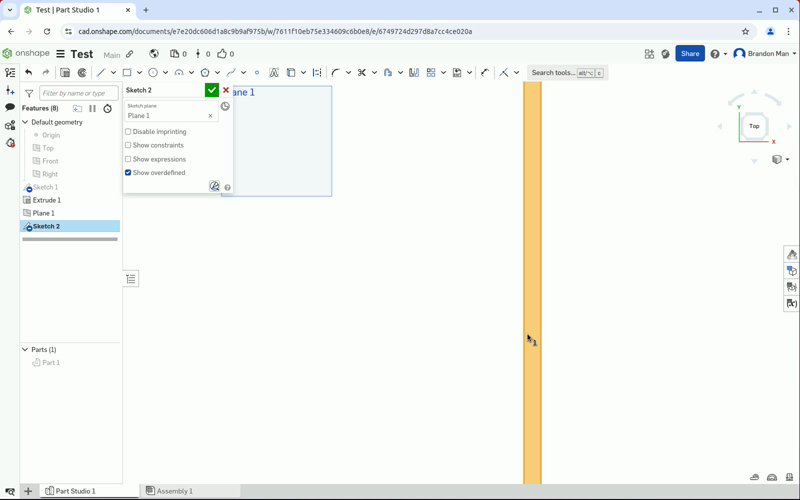
scroll(-6)
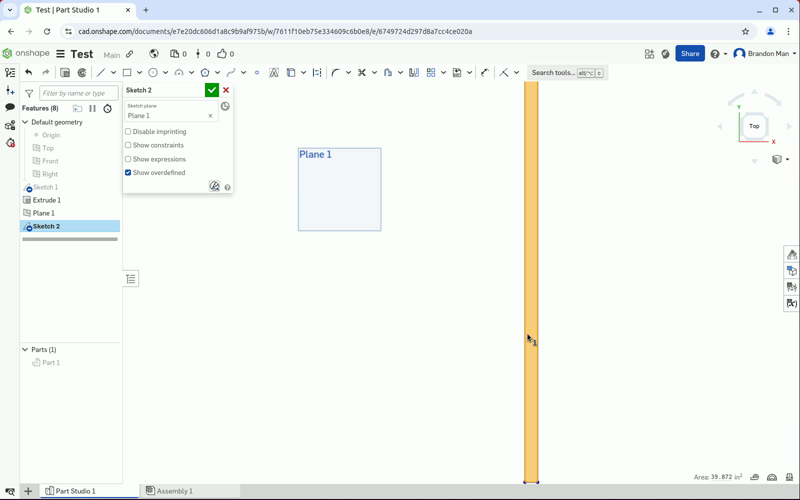
scroll(-6)
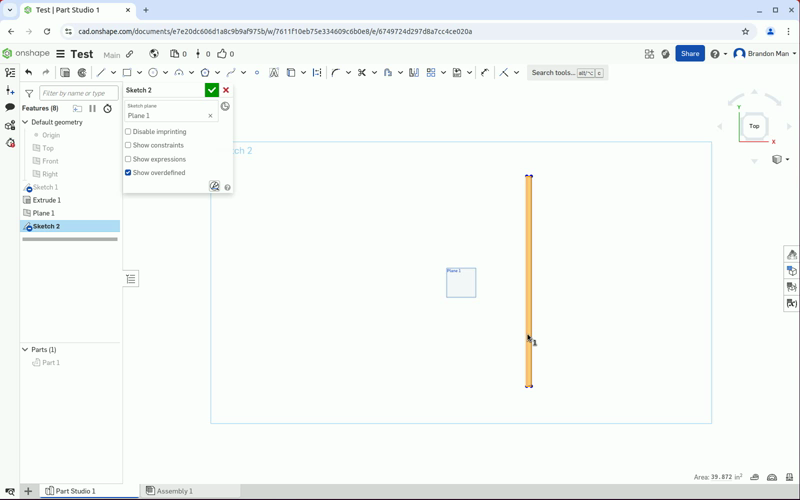
mouse_move(73, 352)
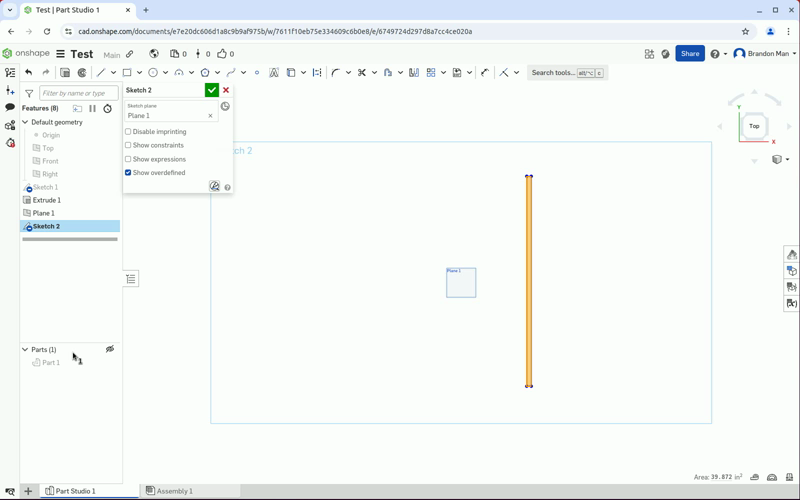
key(shift+y)
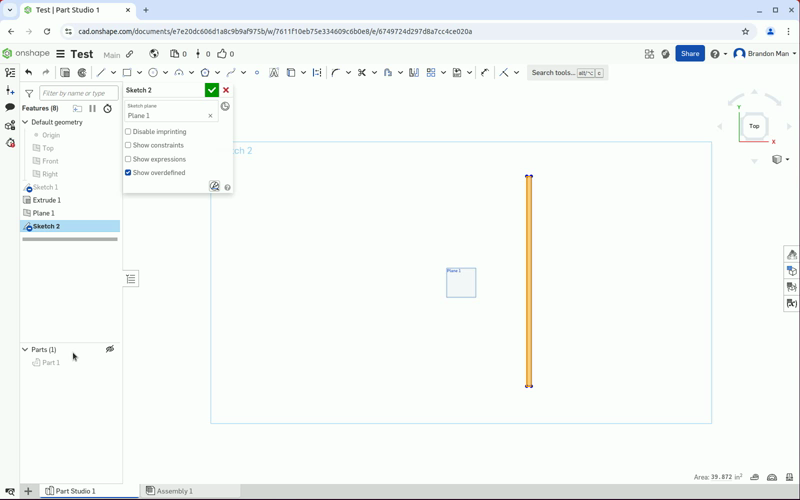
key(shift+e)
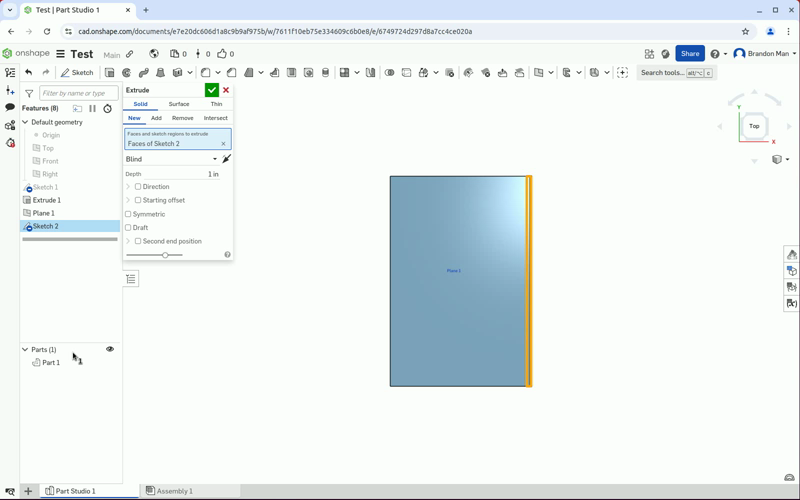
mouse_move(143, 106)
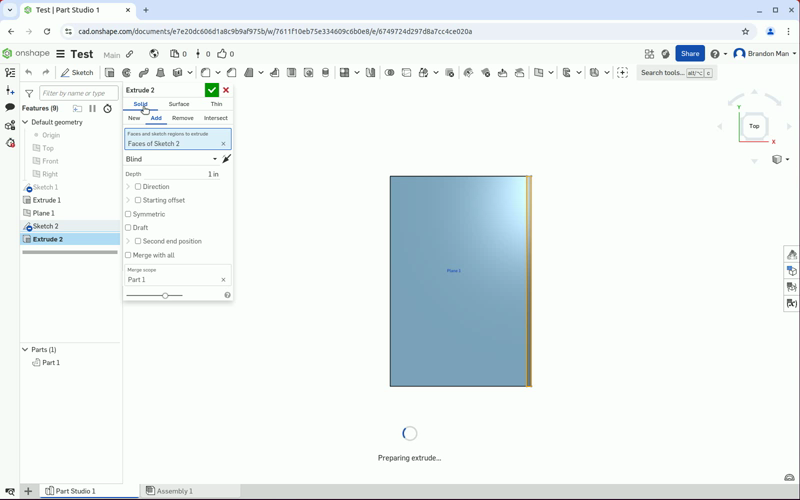
click(143, 106)
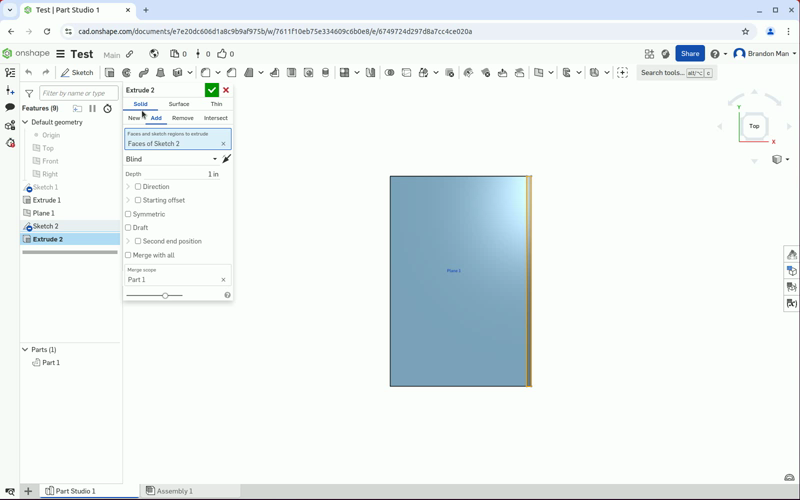
mouse_move(137, 120)
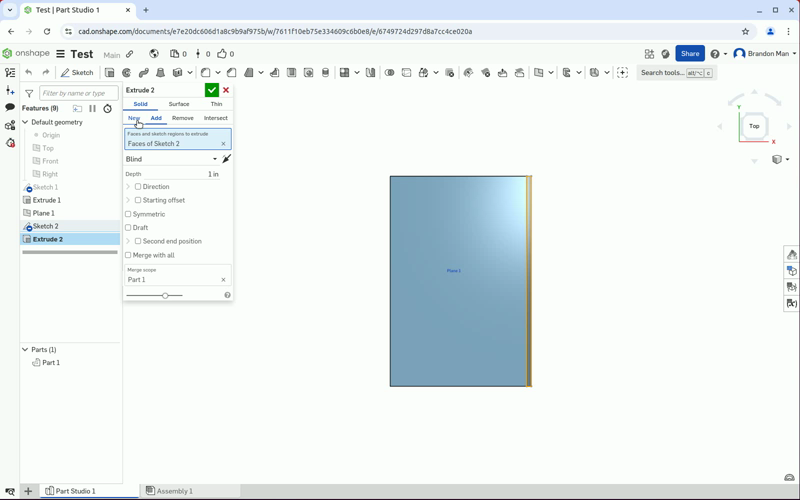
click(137, 120)
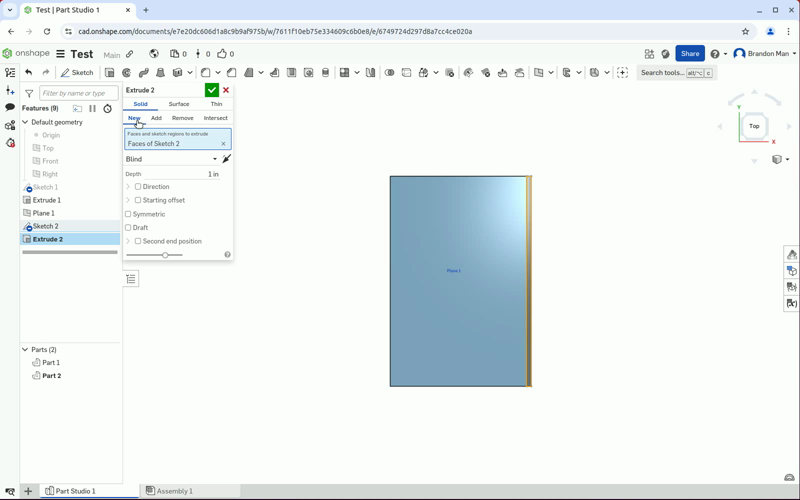
key(tab, 4)
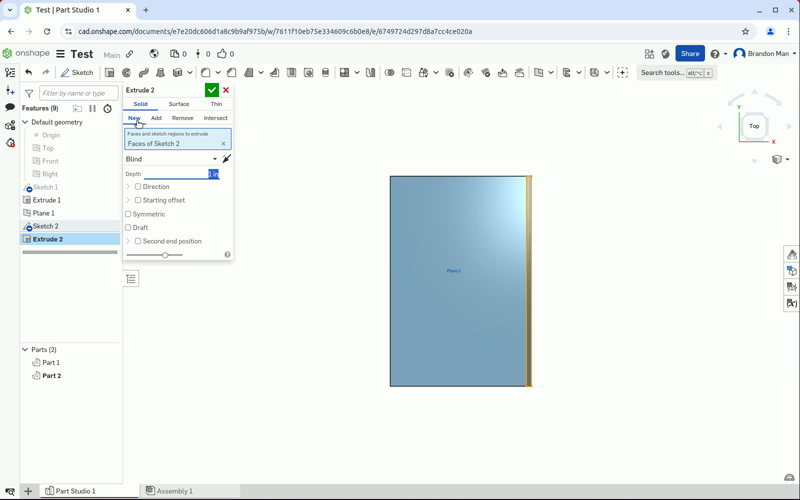
text(6.981)
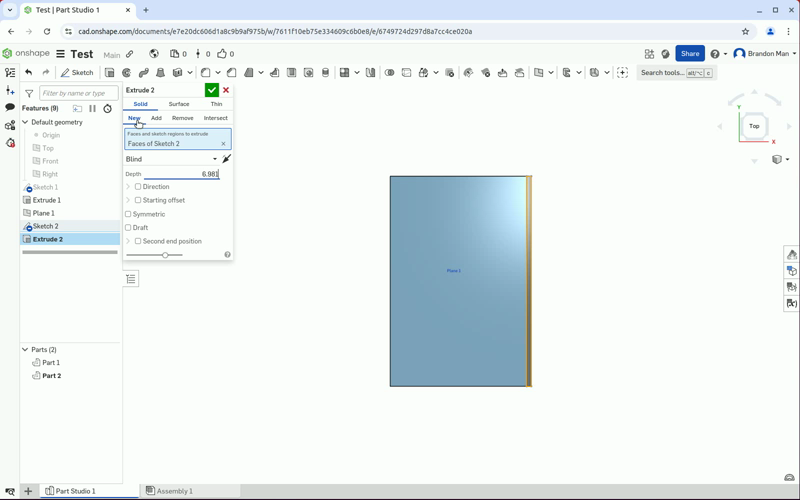
key(enter)
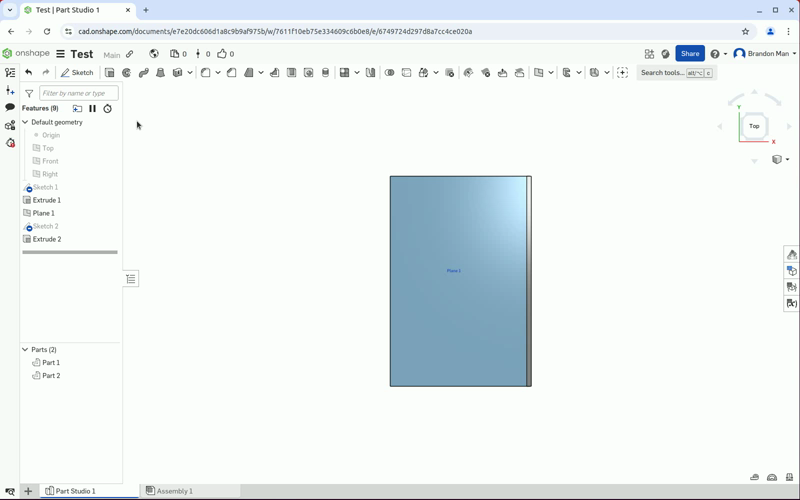
key(shift+h)
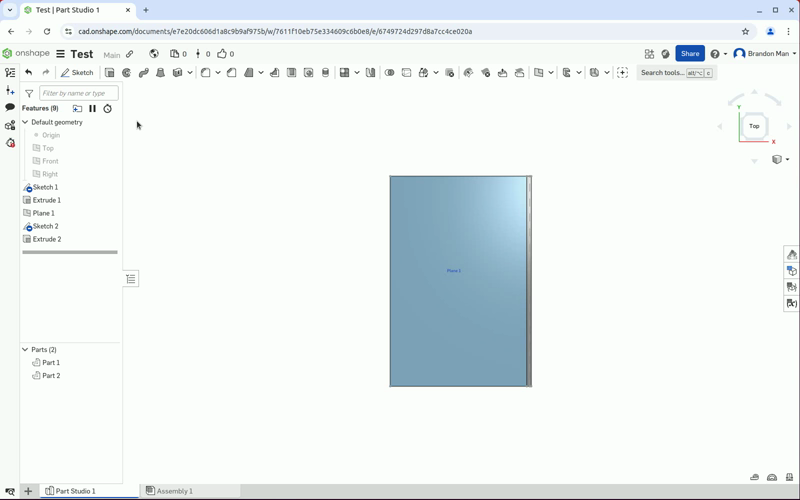
key(shift+h)
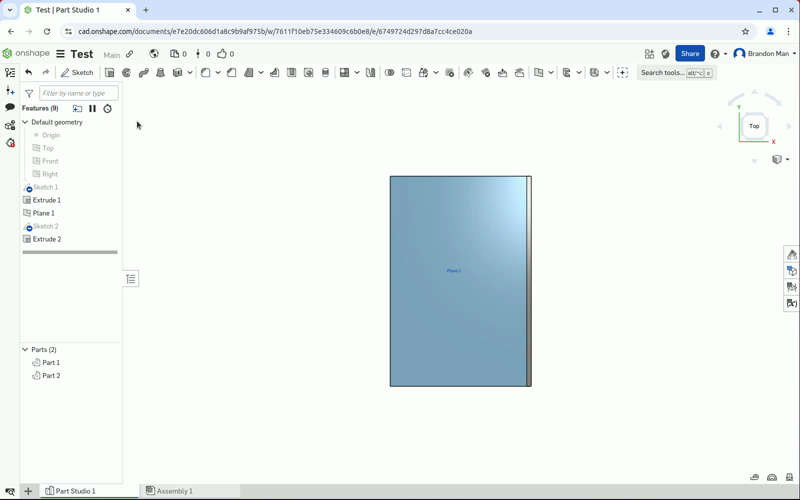
mouse_move(73, 189)
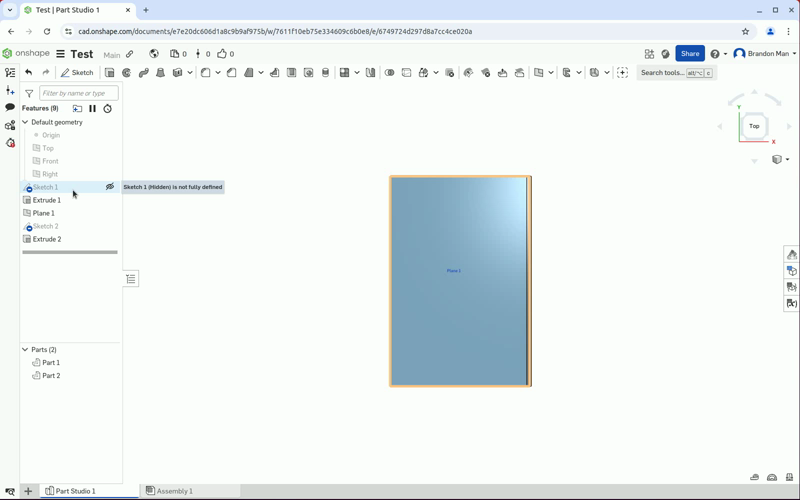
click(73, 189)
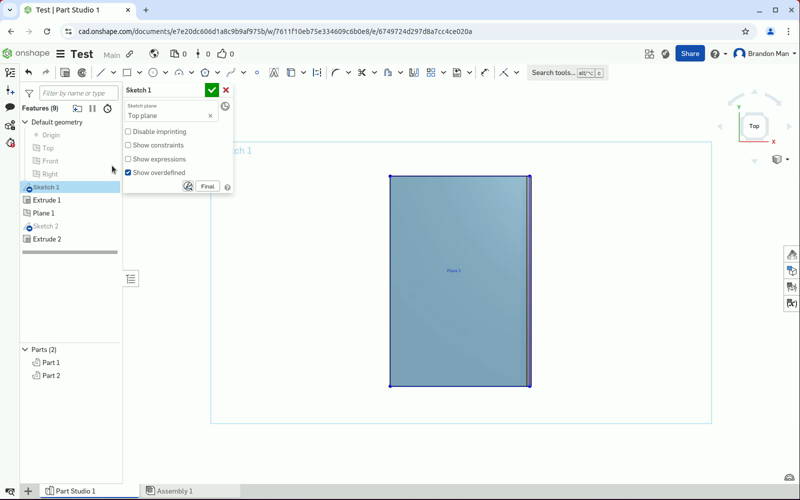
mouse_move(229, 92)
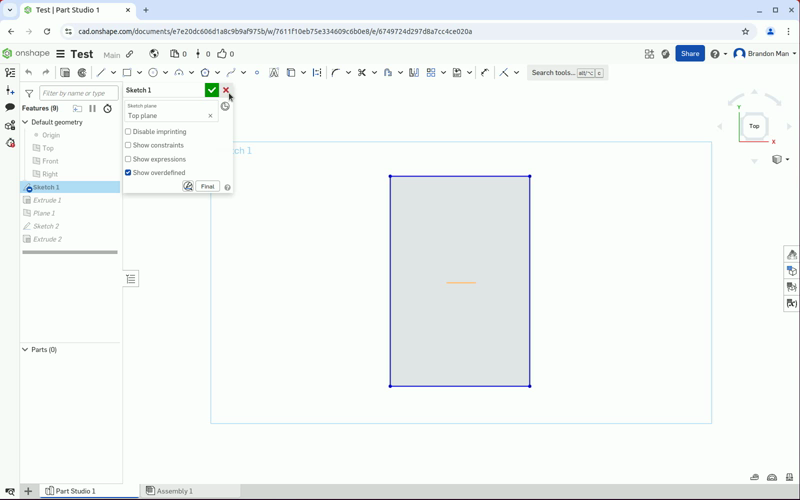
click(229, 92)
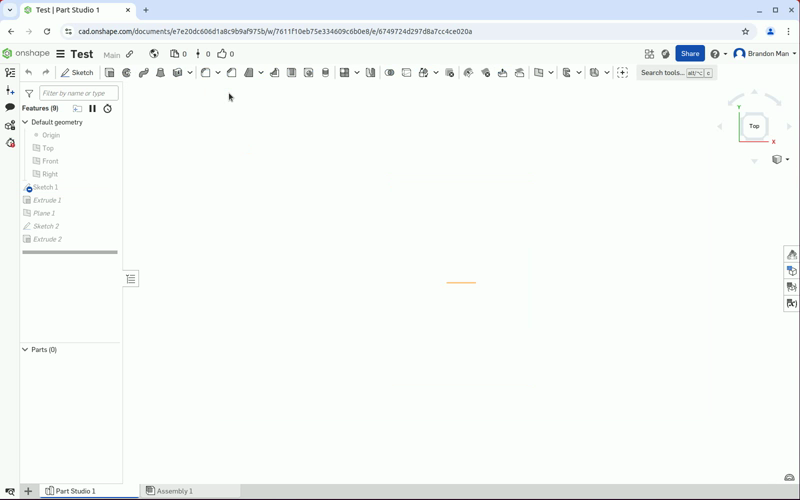
key(shift+s)
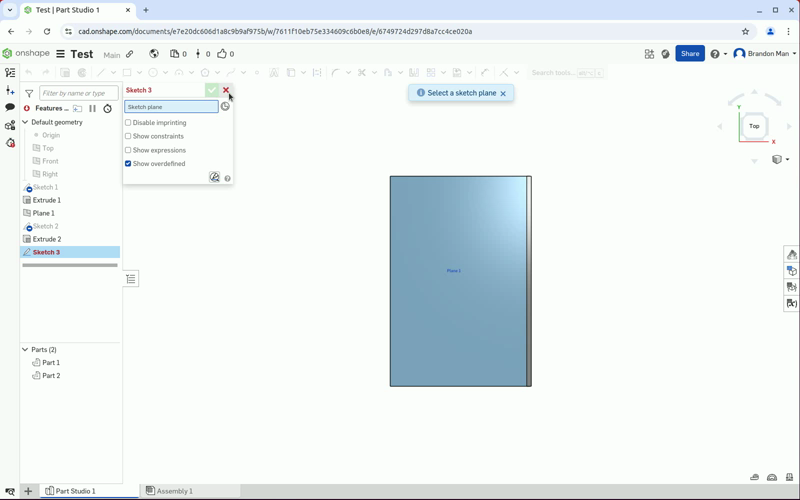
mouse_move(73, 215)
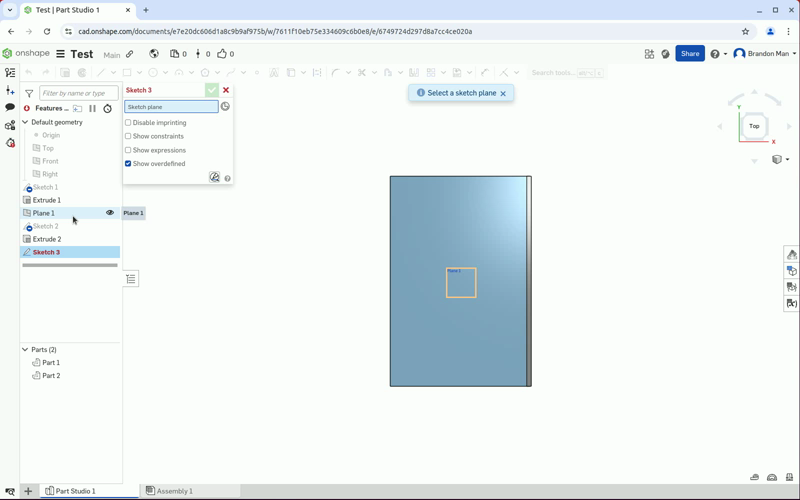
click(73, 215)
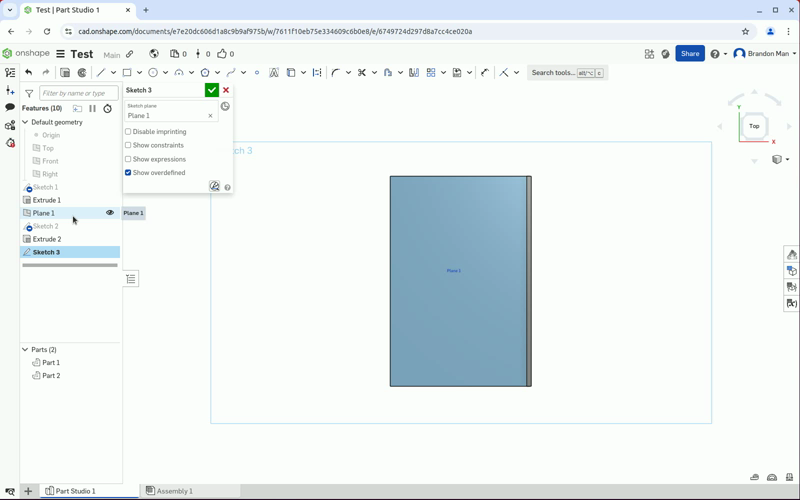
mouse_move(73, 352)
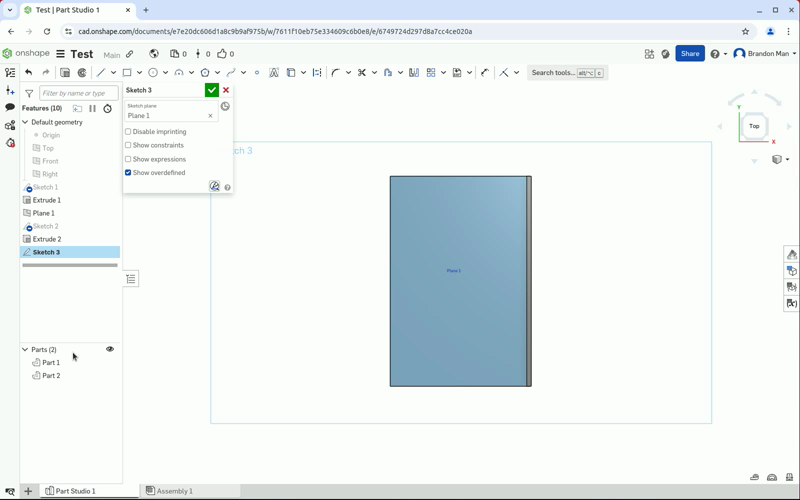
key(y)
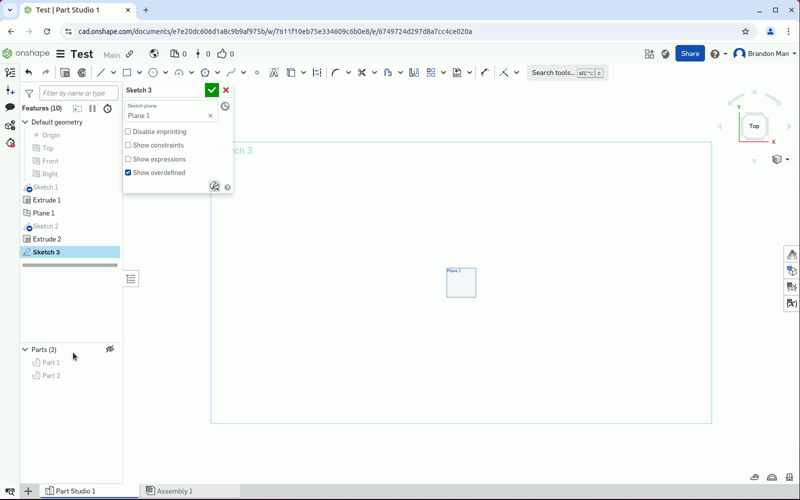
key(l)
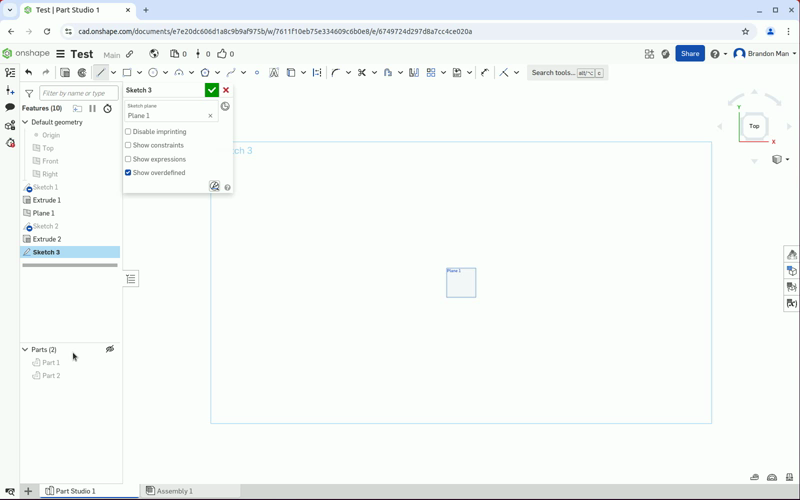
key_down(shift)
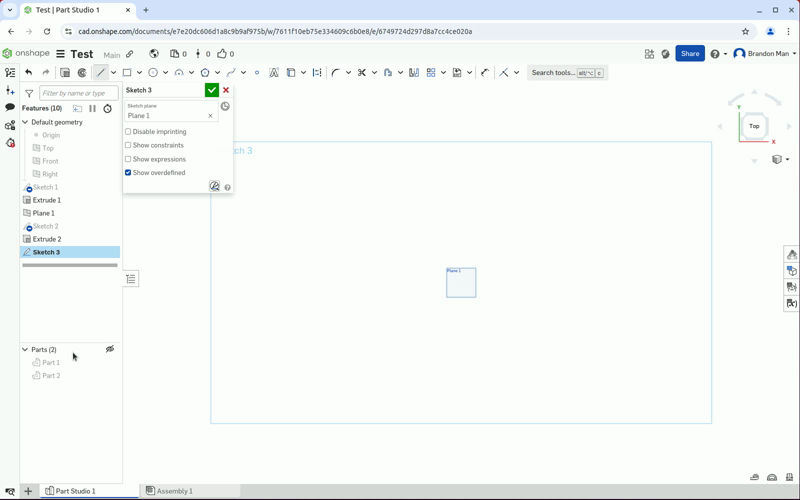
mouse_move(390, 386)
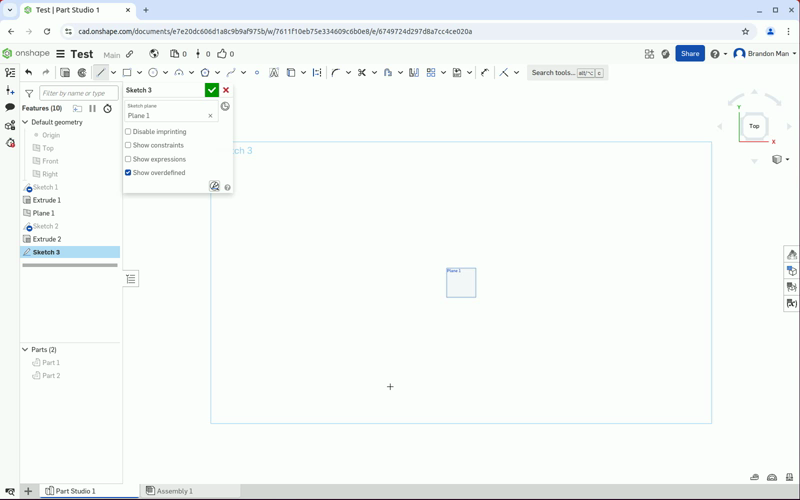
click(390, 386)
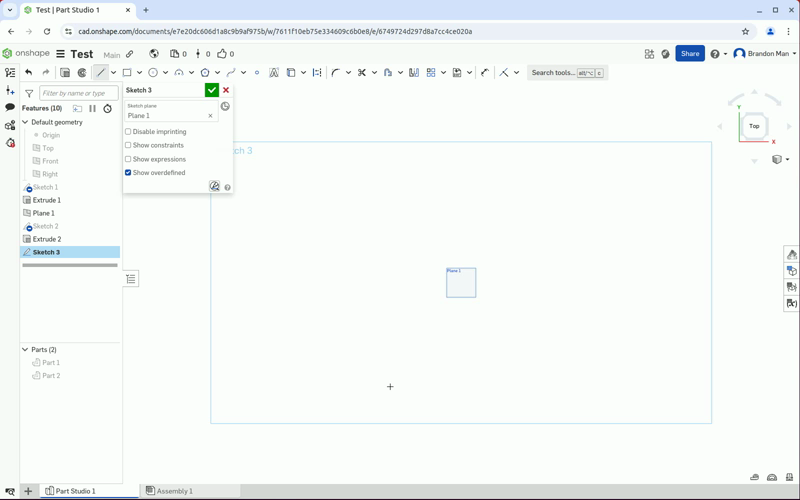
key_up(shift)
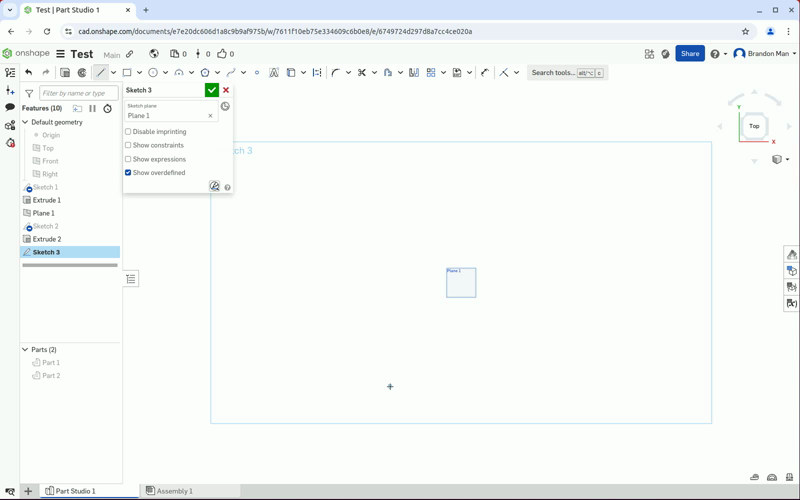
key_down(shift)
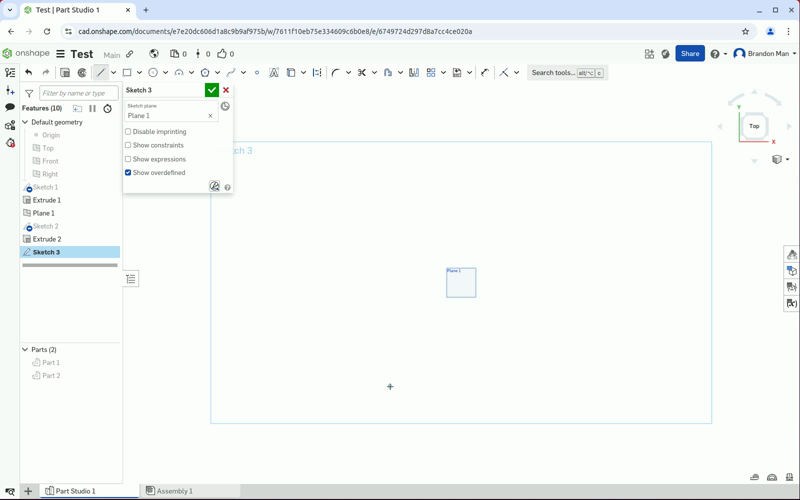
mouse_move(420, 386)
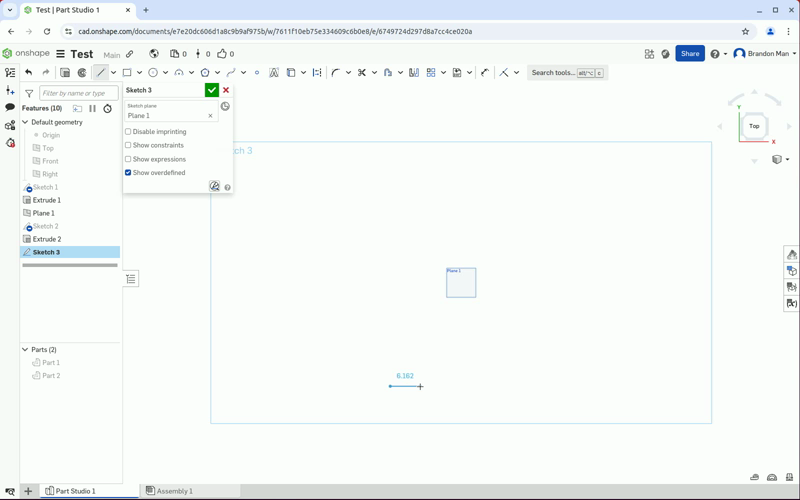
mouse_move(394, 386)
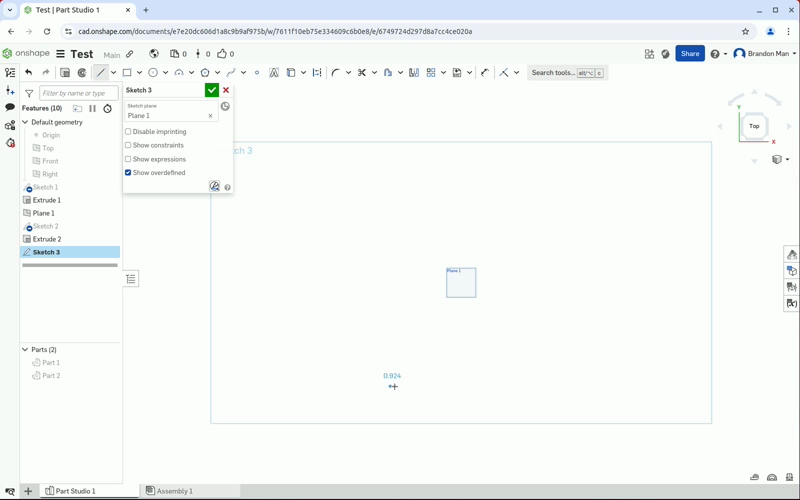
scroll(6)
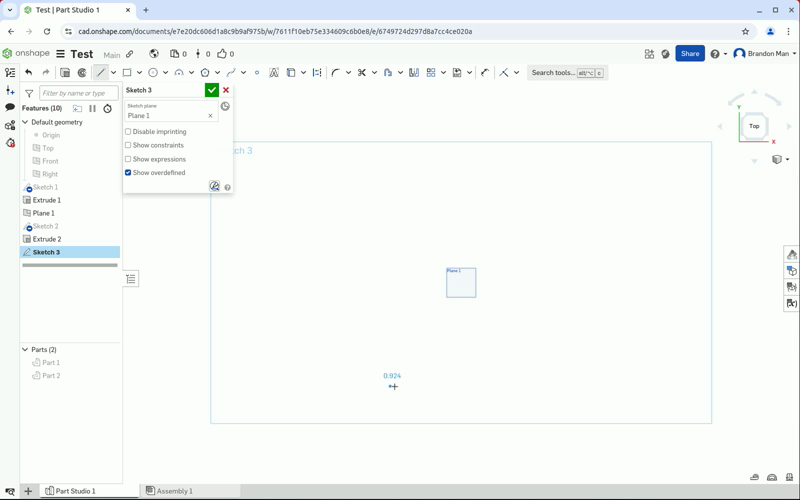
scroll(6)
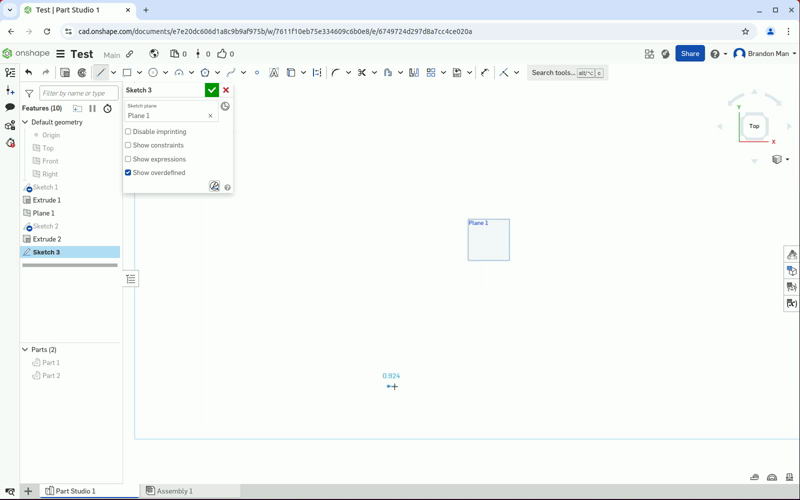
scroll(6)
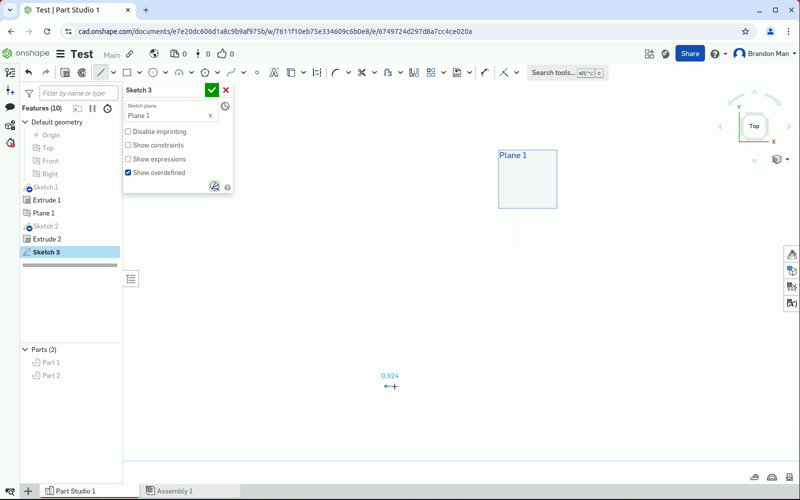
scroll(6)
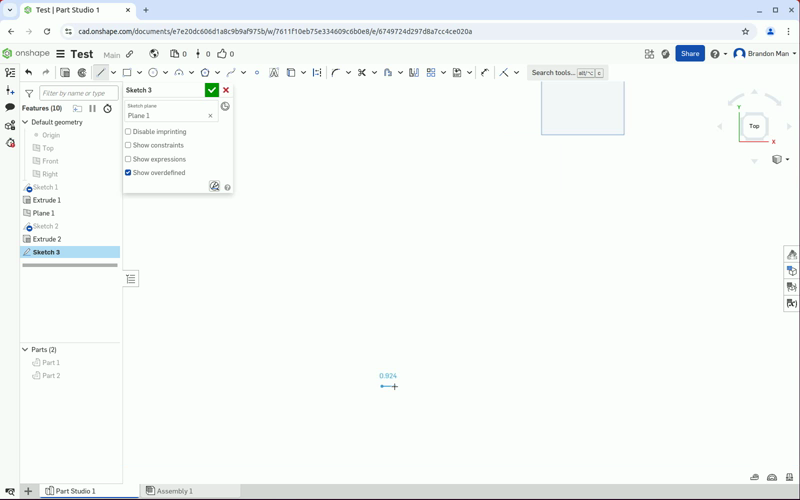
scroll(6)
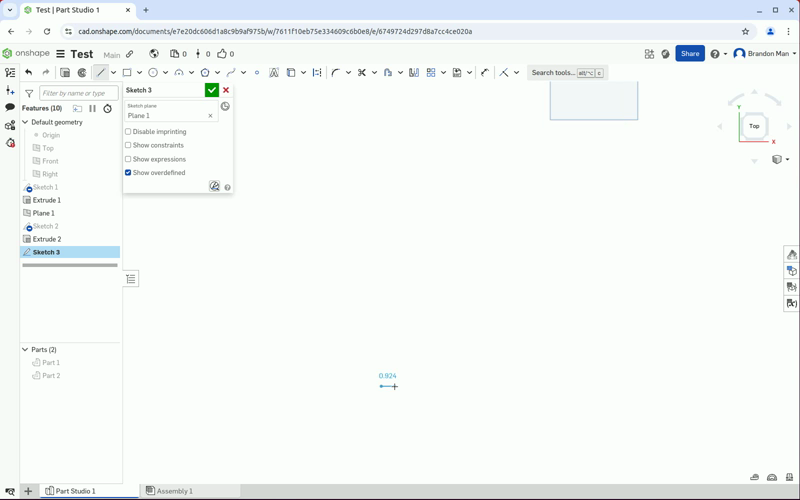
scroll(6)
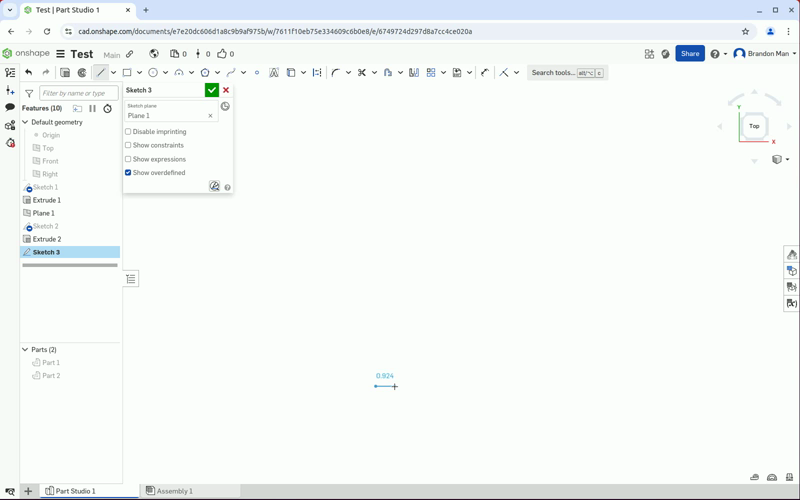
scroll(6)
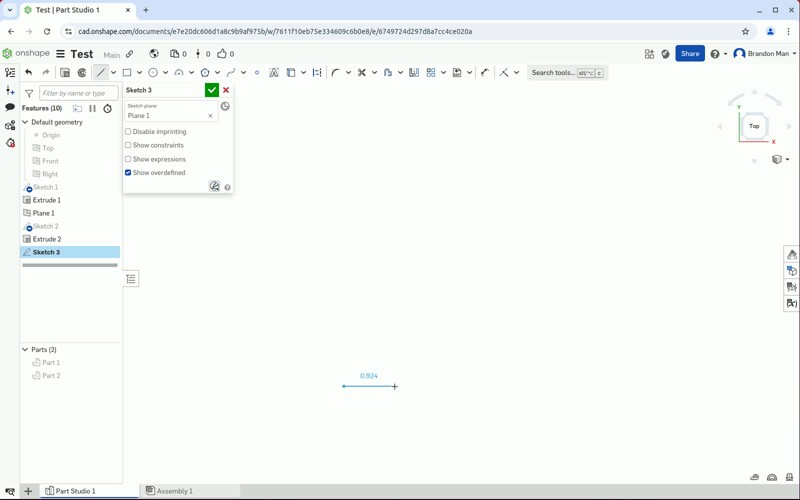
click(394, 386)
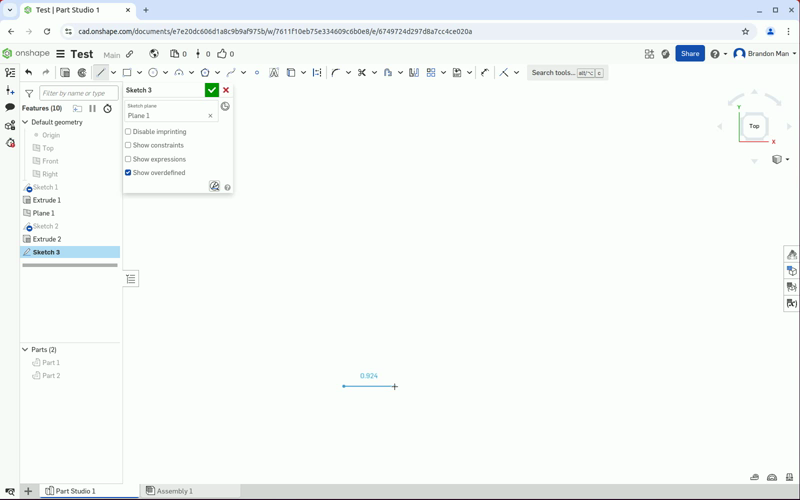
scroll(-6)
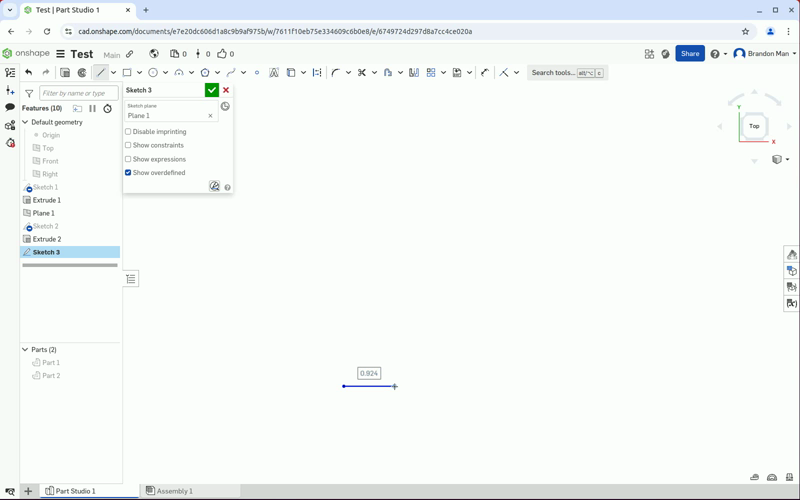
scroll(-6)
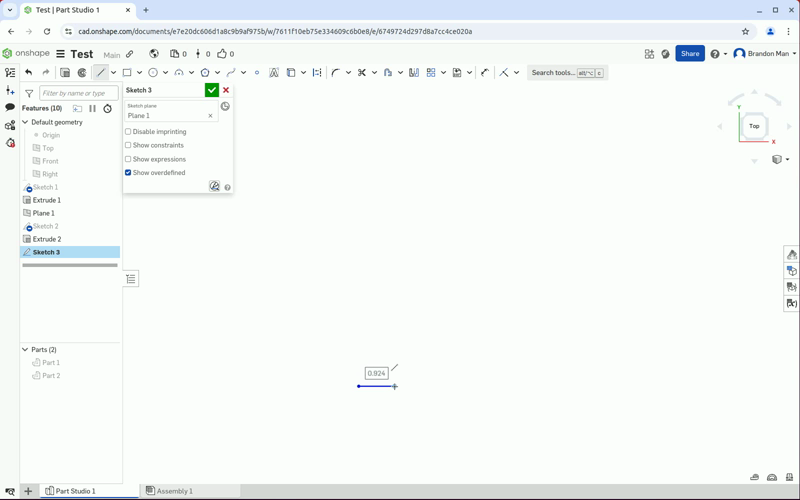
scroll(-6)
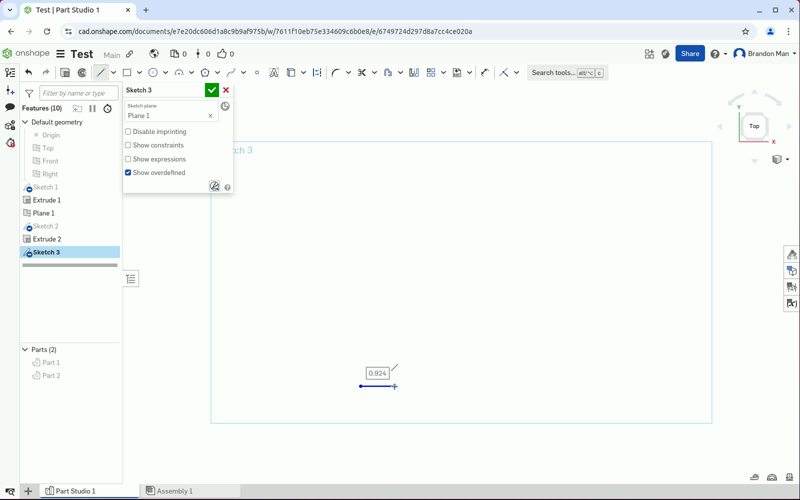
scroll(-6)
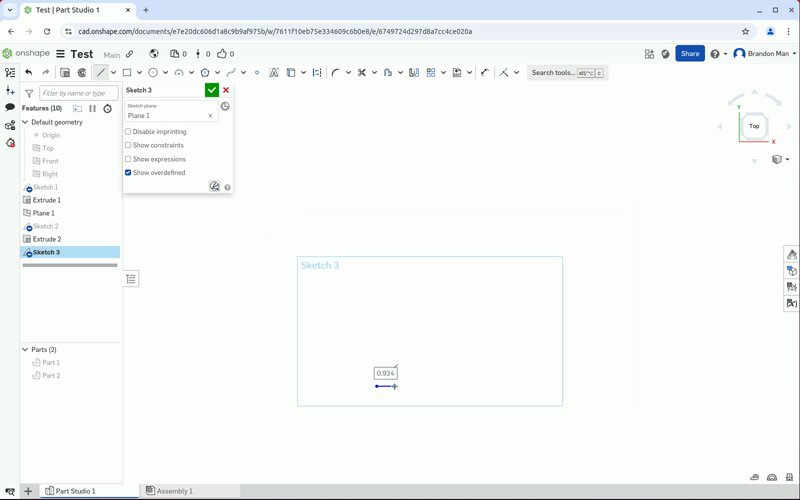
scroll(-6)
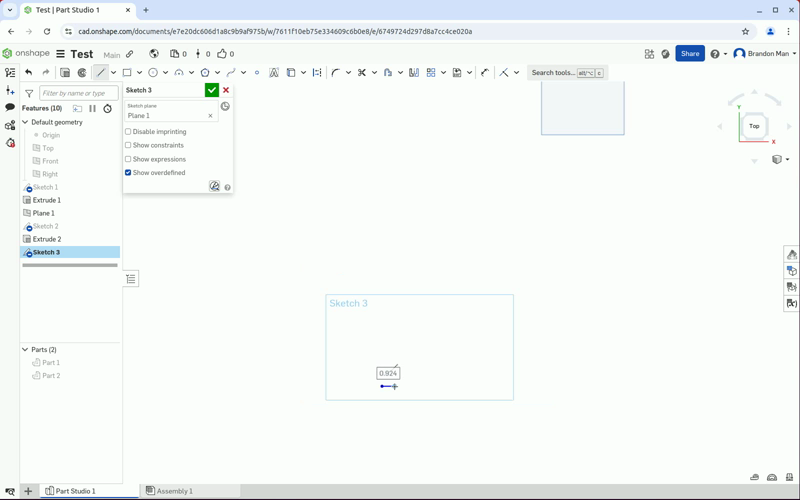
scroll(-6)
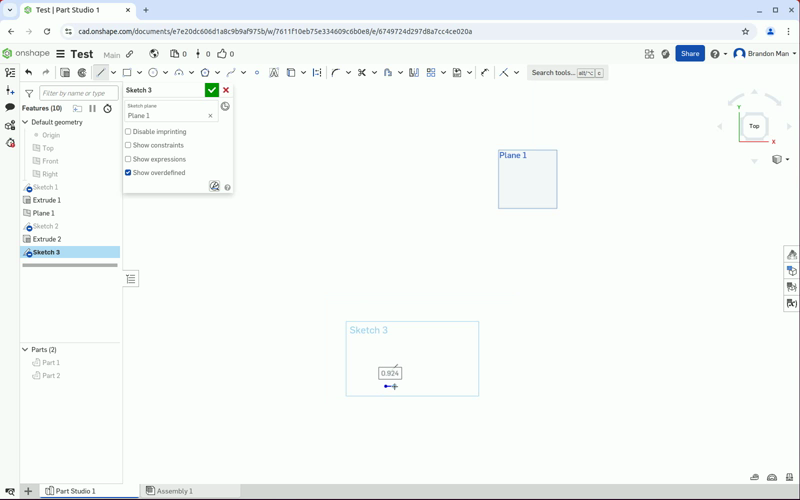
scroll(-6)
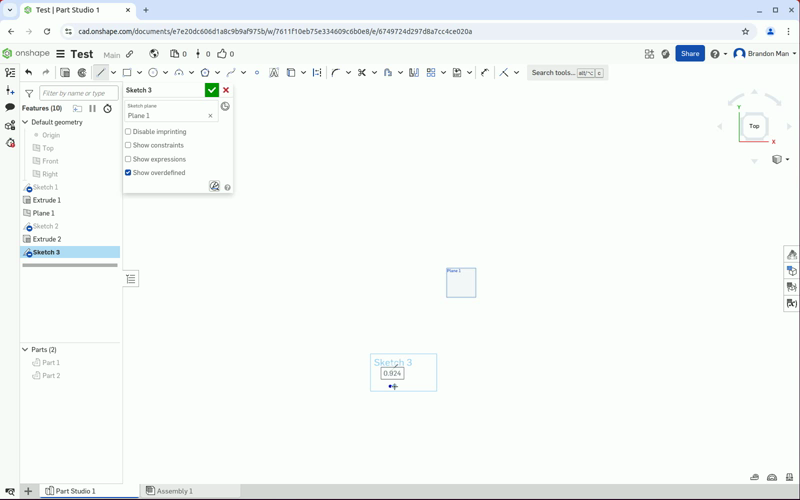
key_up(shift)
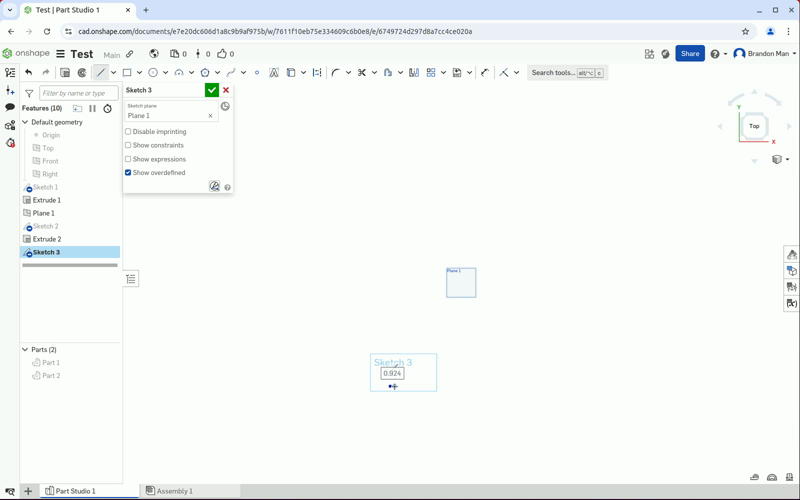
key_down(shift)
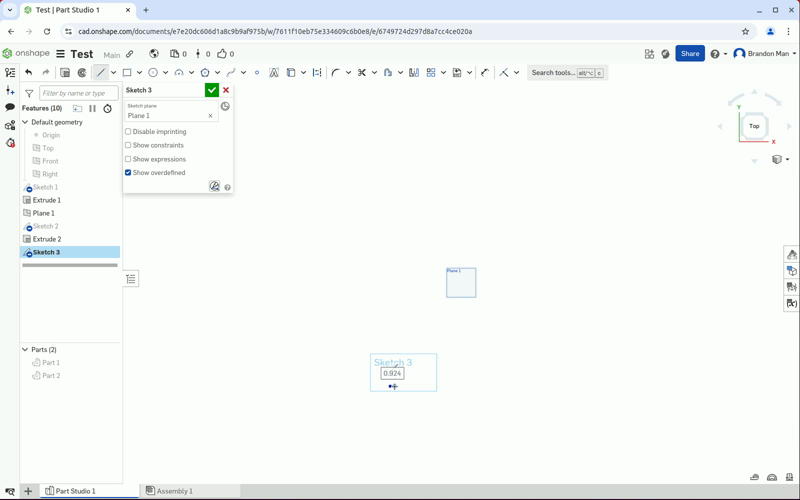
mouse_move(394, 176)
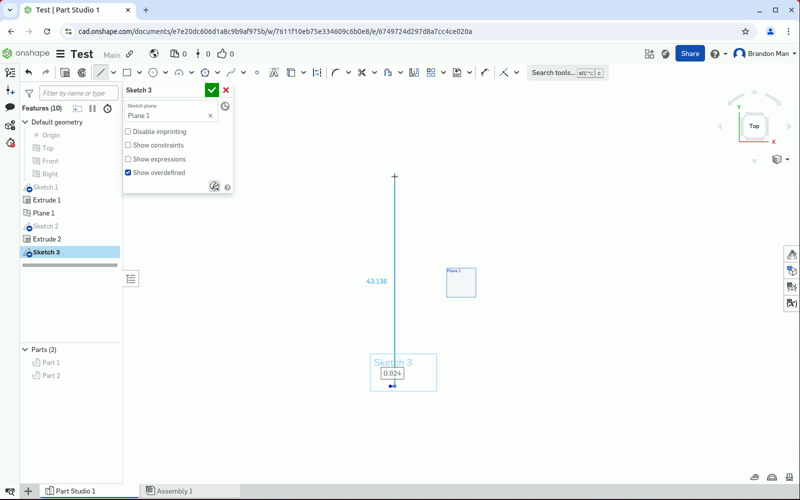
click(394, 176)
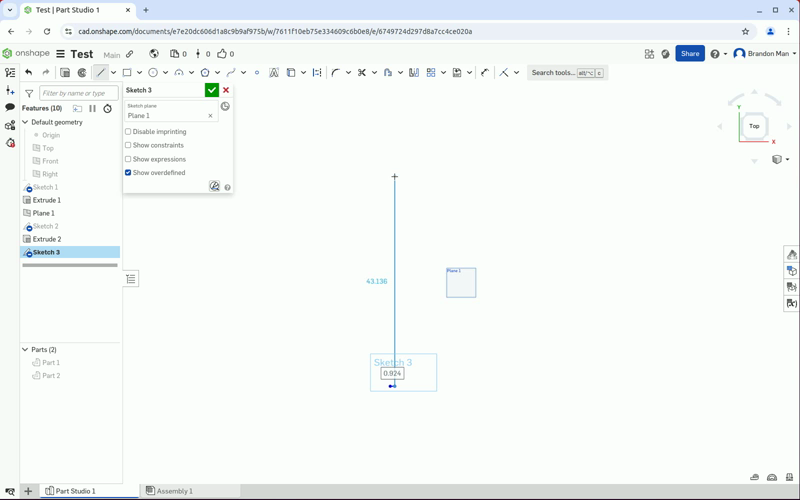
key_up(shift)
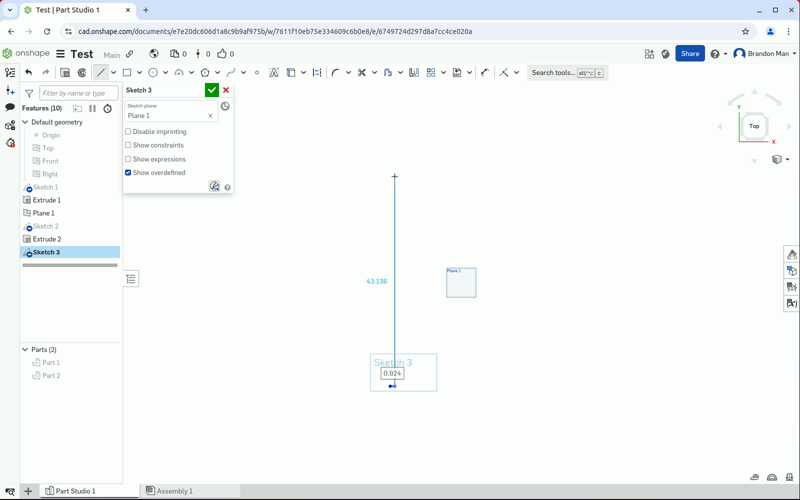
key_down(shift)
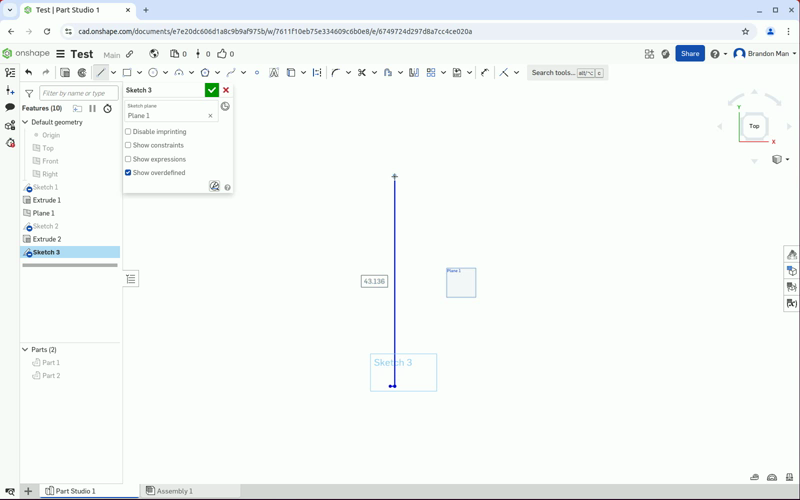
mouse_move(424, 176)
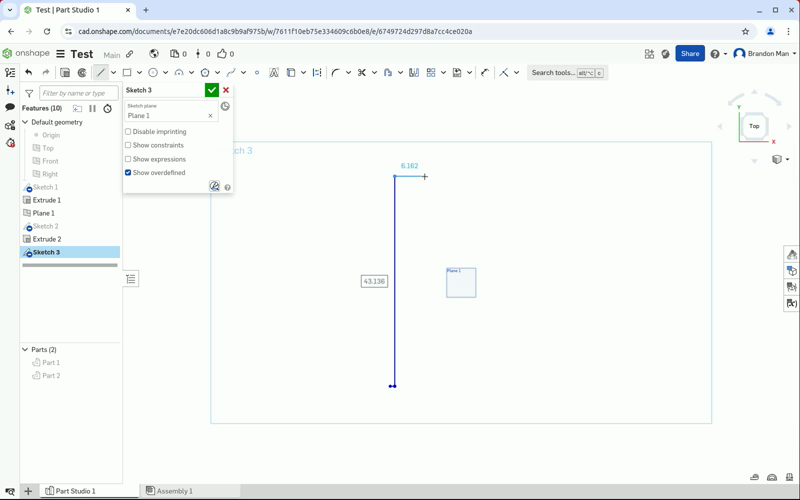
mouse_move(390, 176)
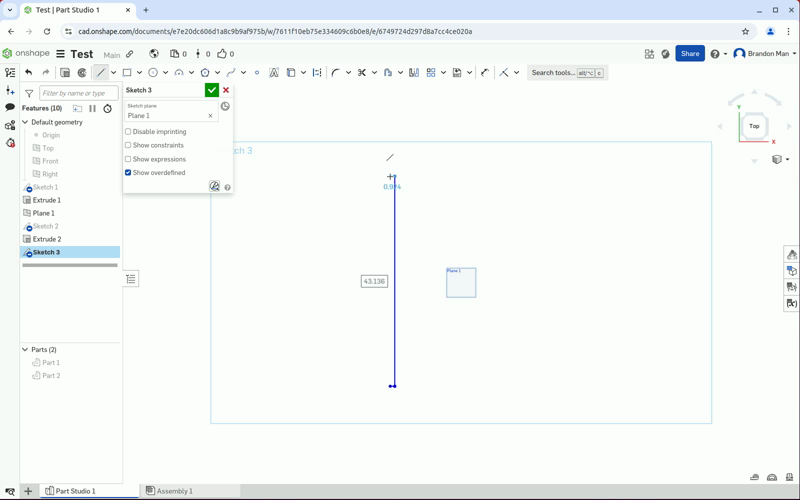
scroll(6)
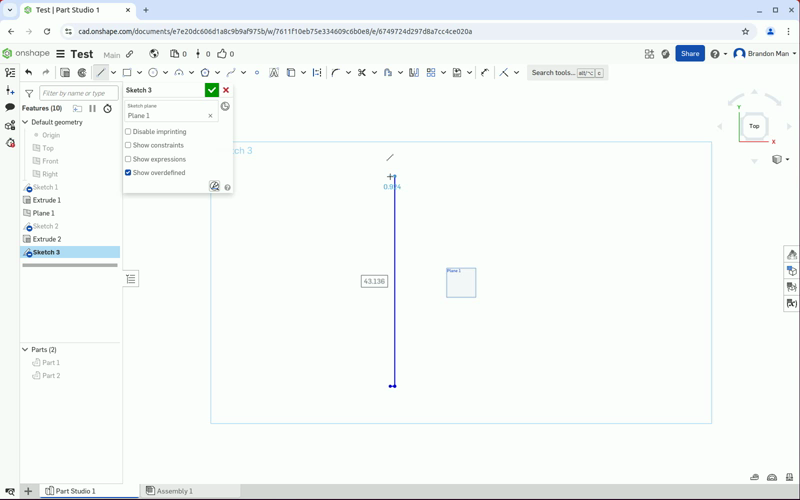
scroll(6)
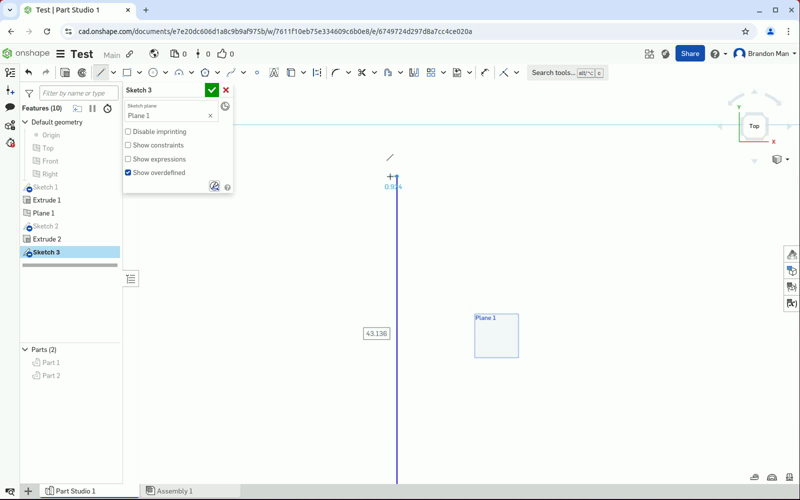
scroll(6)
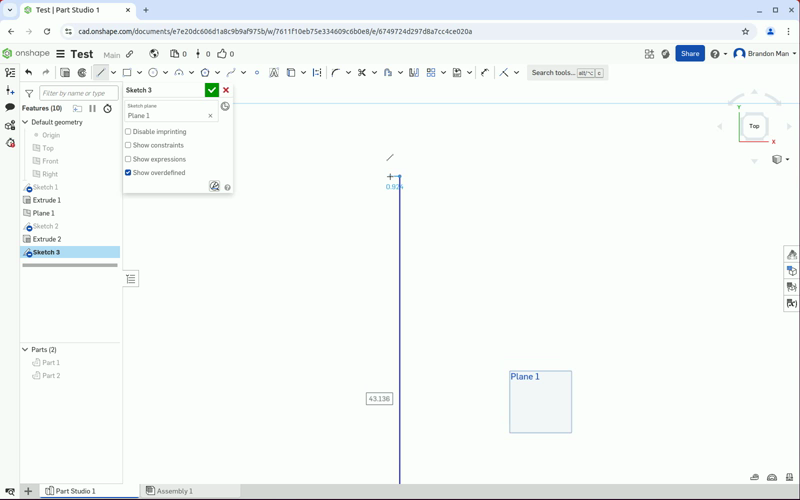
scroll(6)
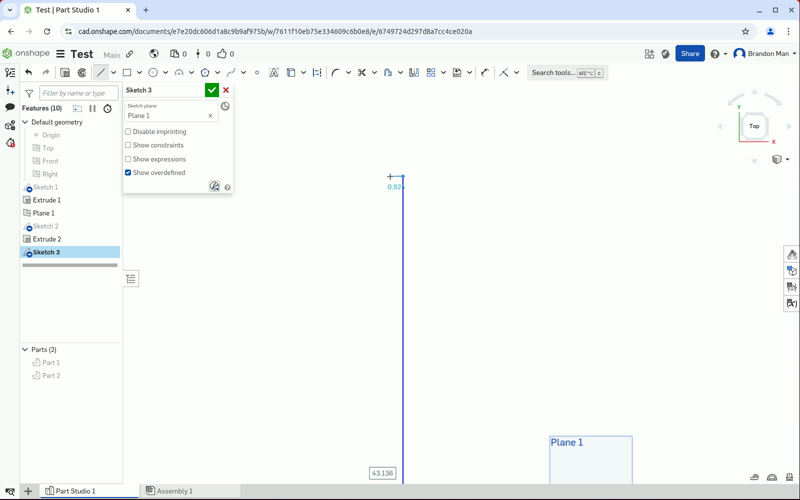
scroll(6)
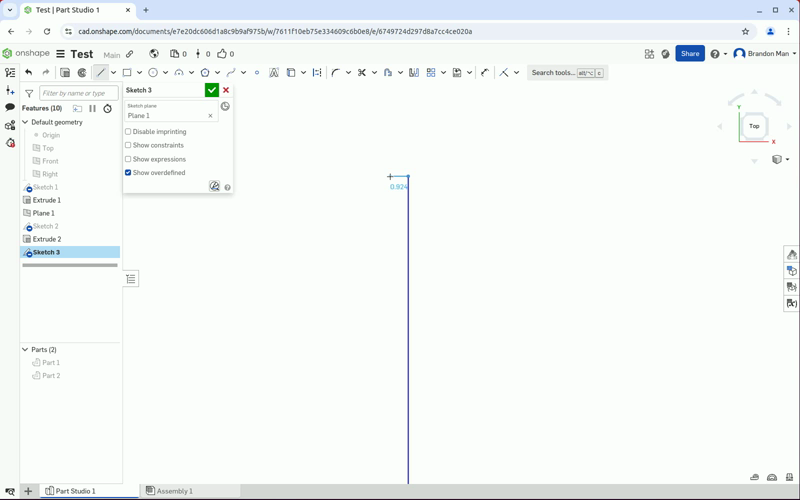
scroll(6)
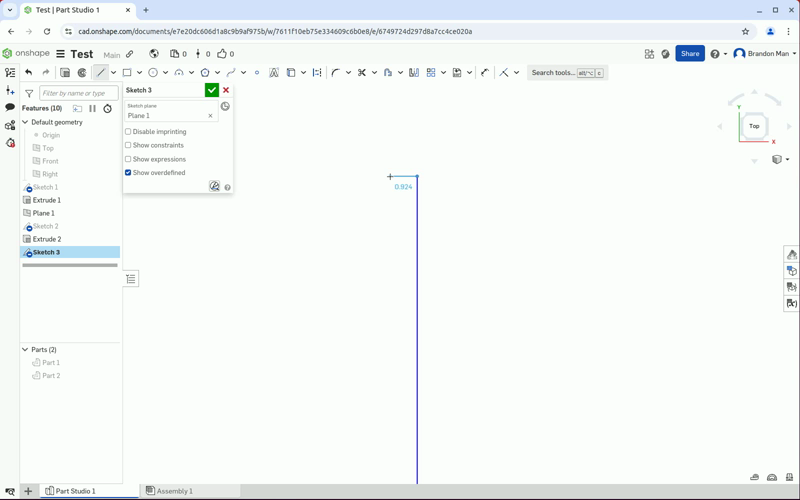
scroll(6)
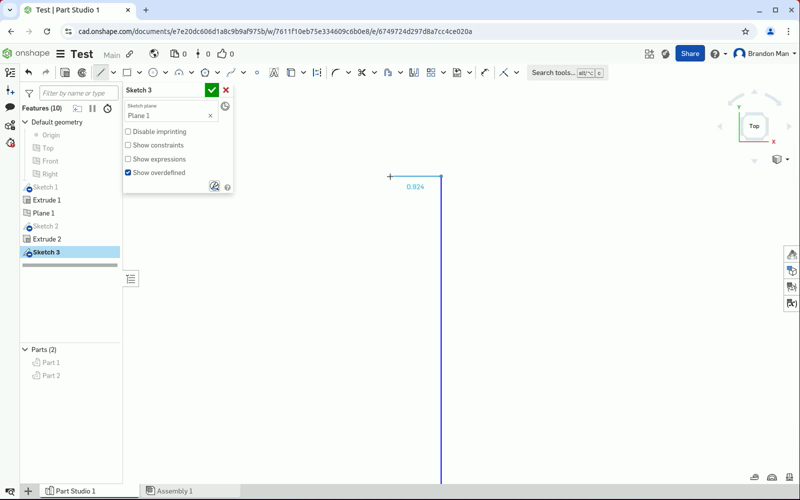
click(390, 176)
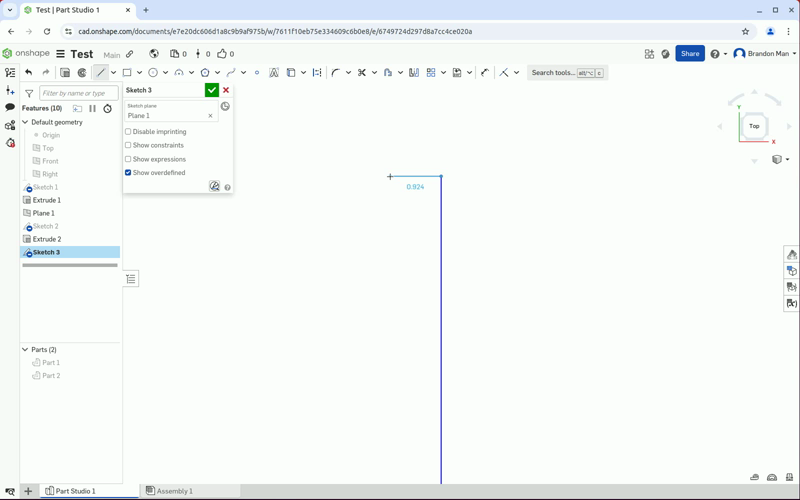
scroll(-6)
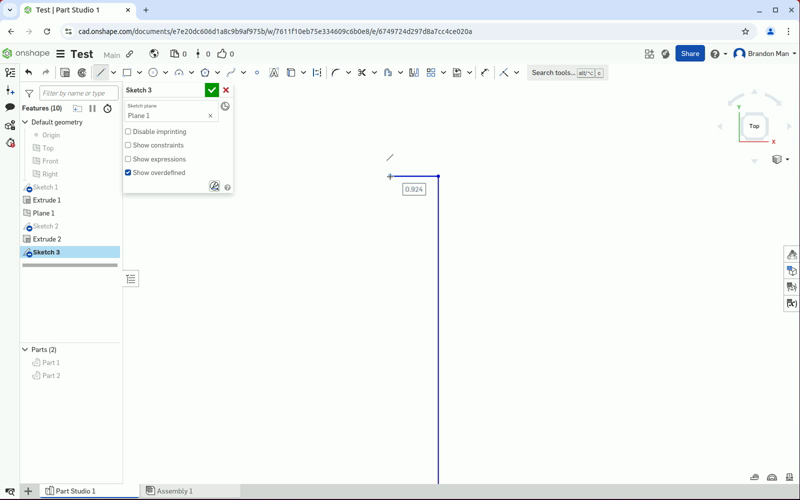
scroll(-6)
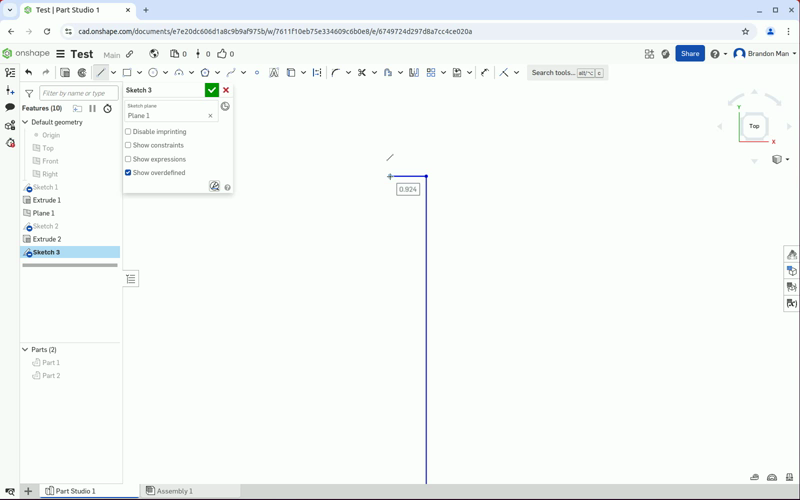
scroll(-6)
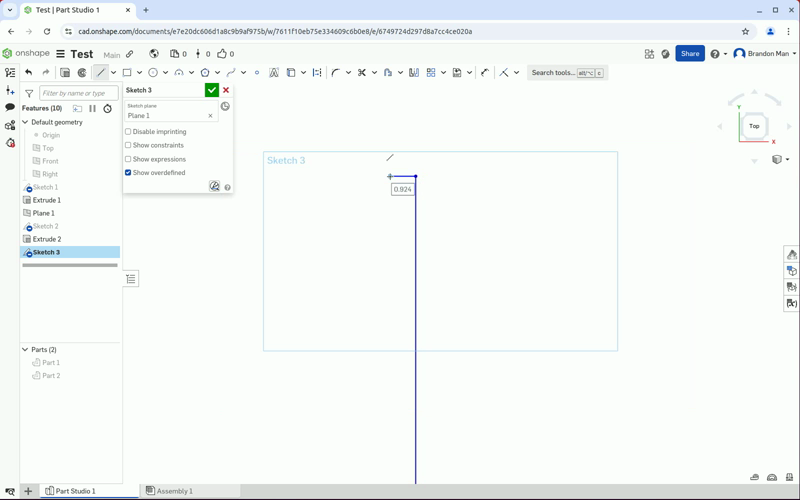
scroll(-6)
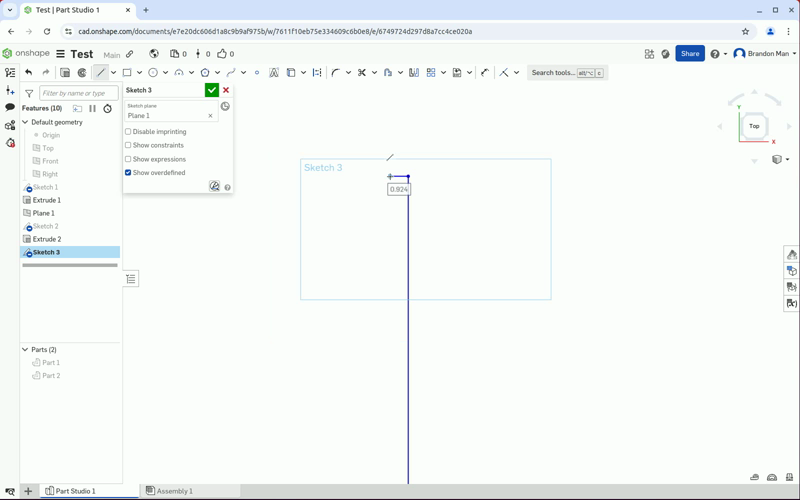
scroll(-6)
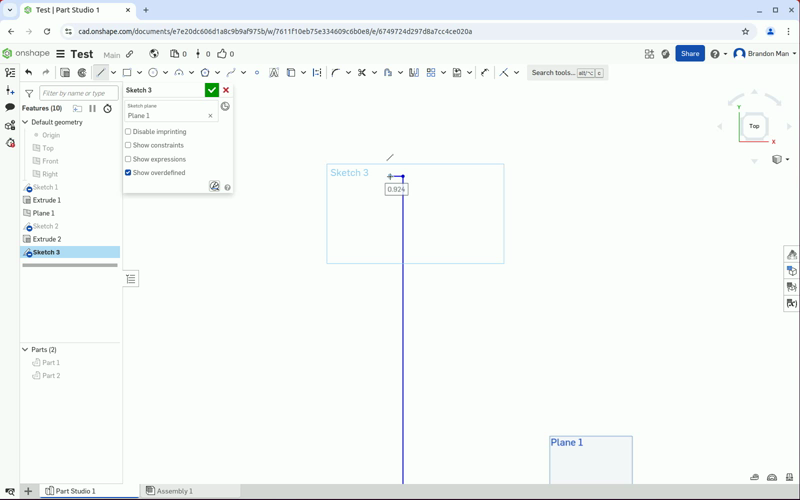
scroll(-6)
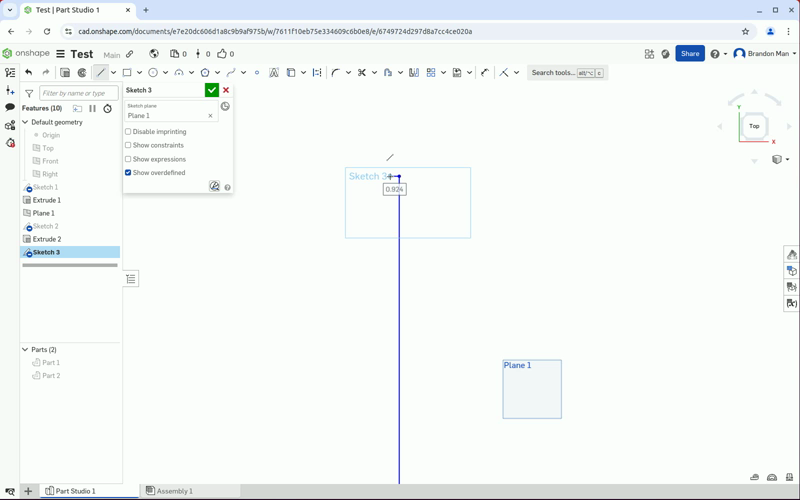
scroll(-6)
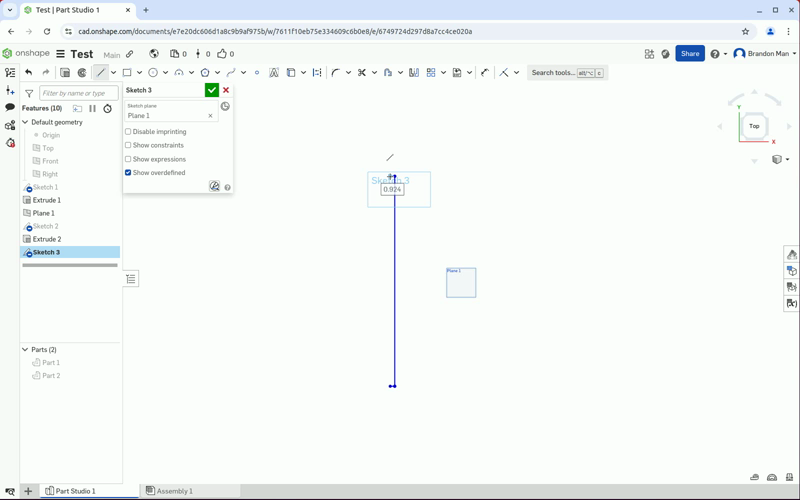
key_up(shift)
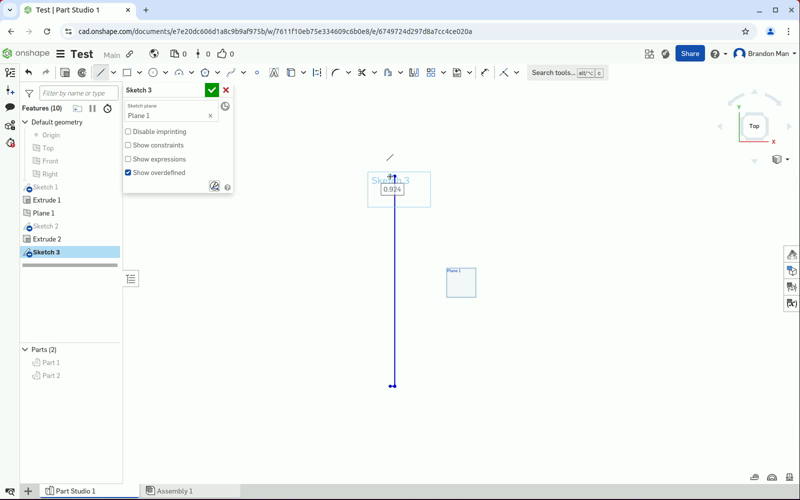
key_down(shift)
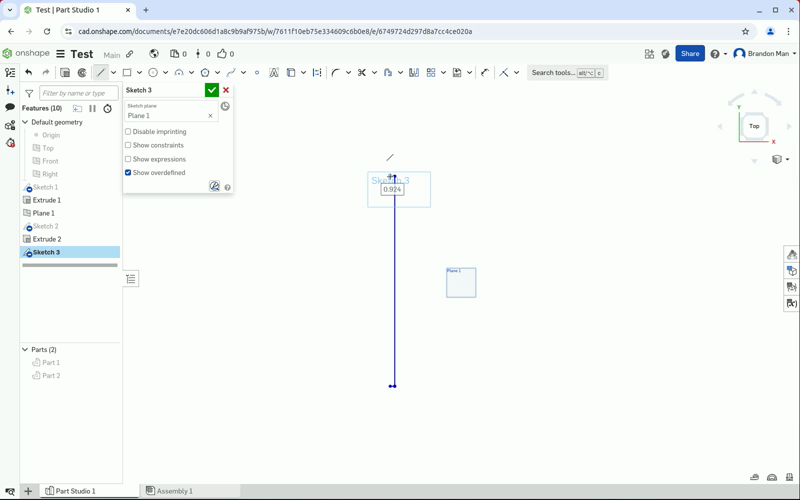
mouse_move(390, 386)
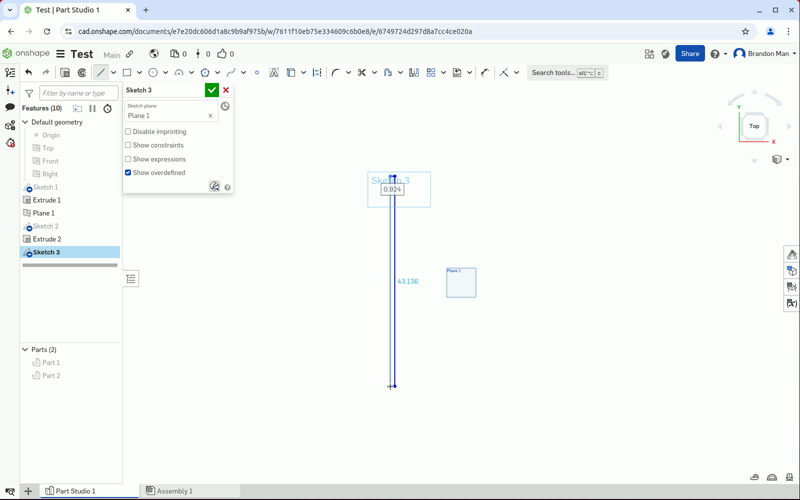
scroll(6)
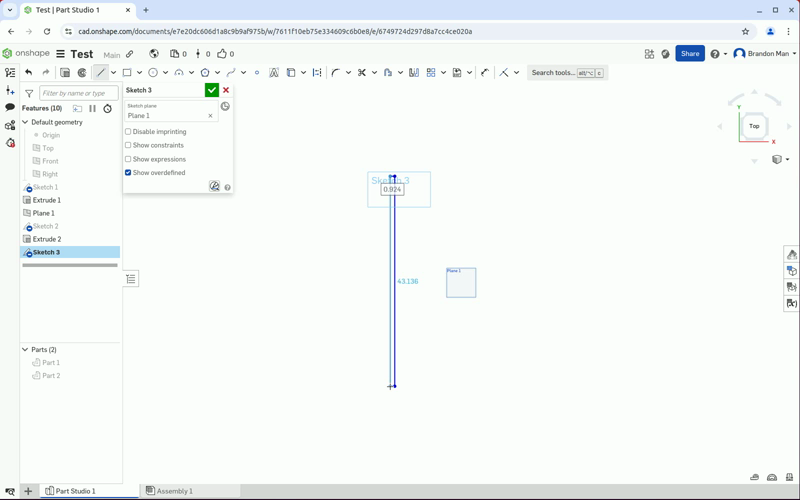
scroll(6)
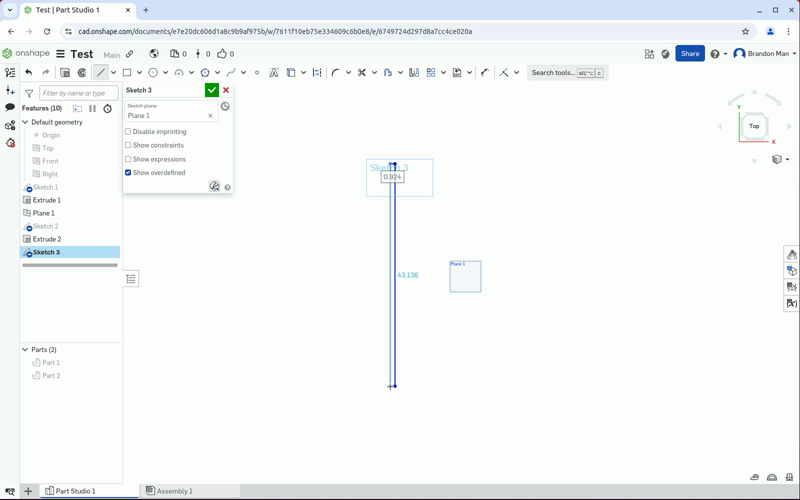
scroll(6)
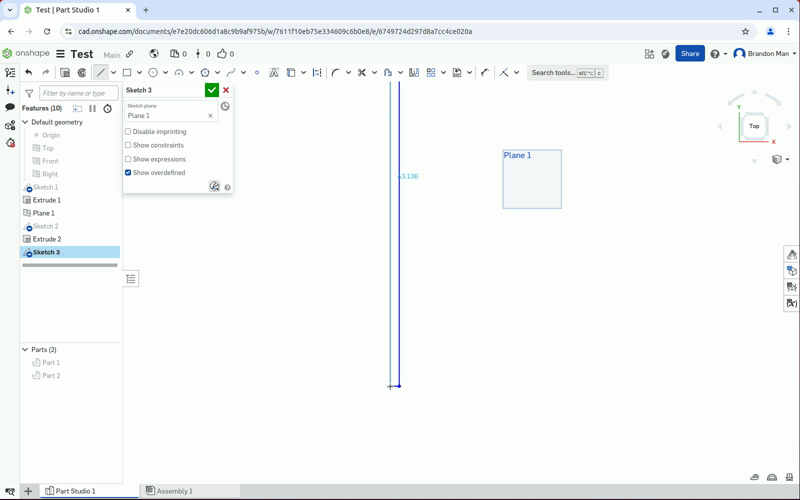
scroll(6)
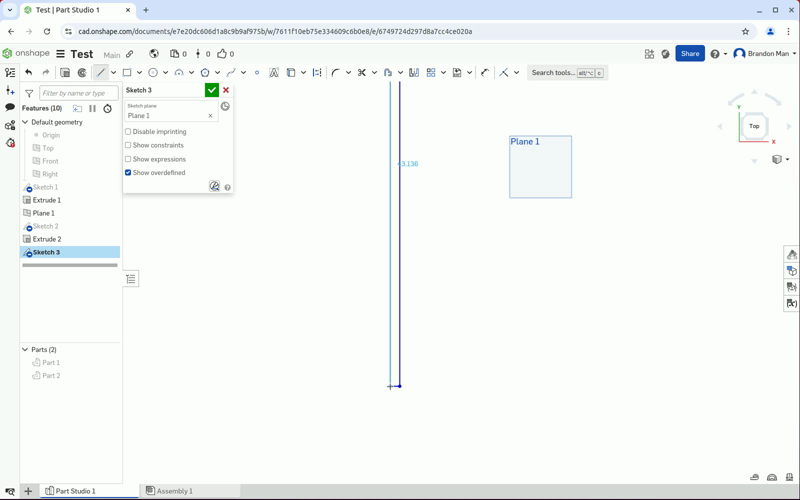
scroll(6)
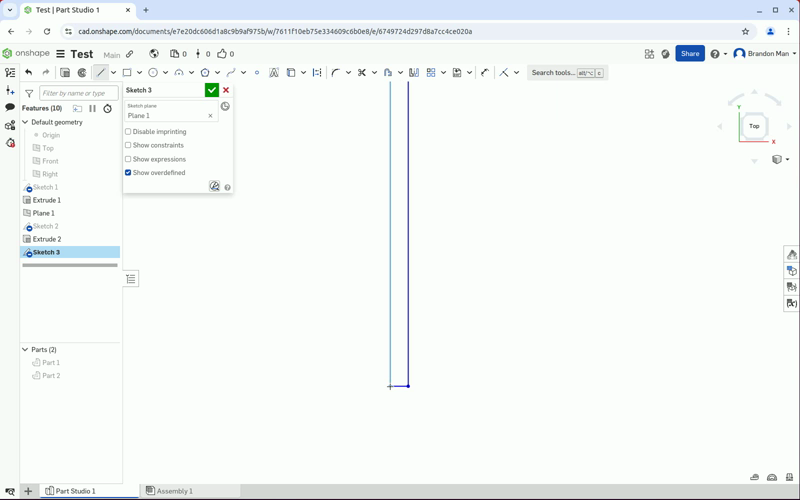
scroll(6)
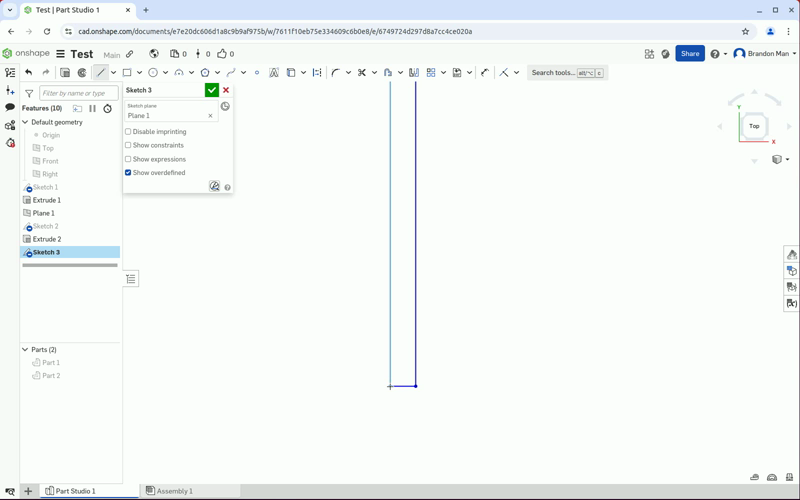
scroll(6)
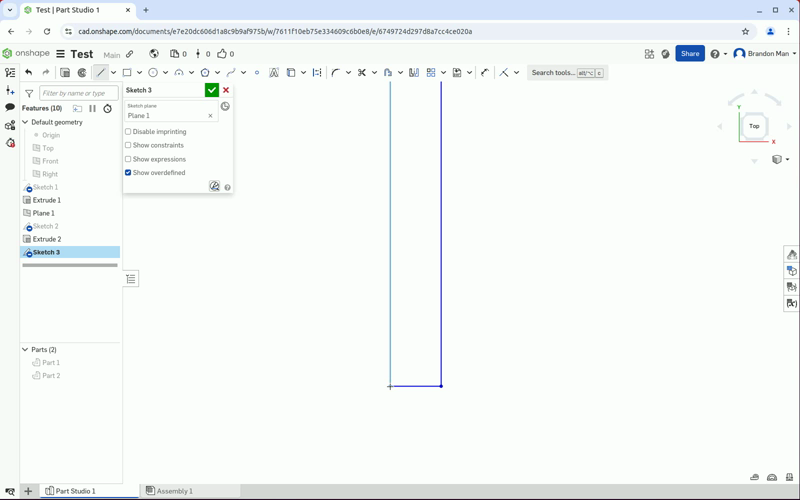
key_up(shift)
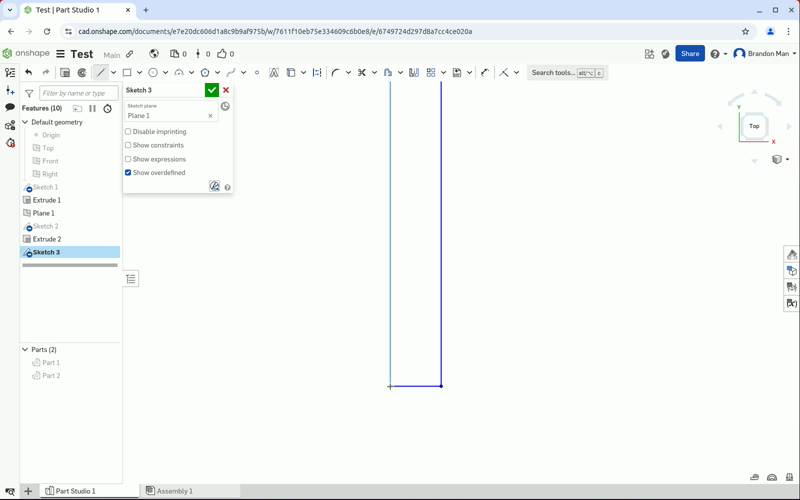
click(390, 386)
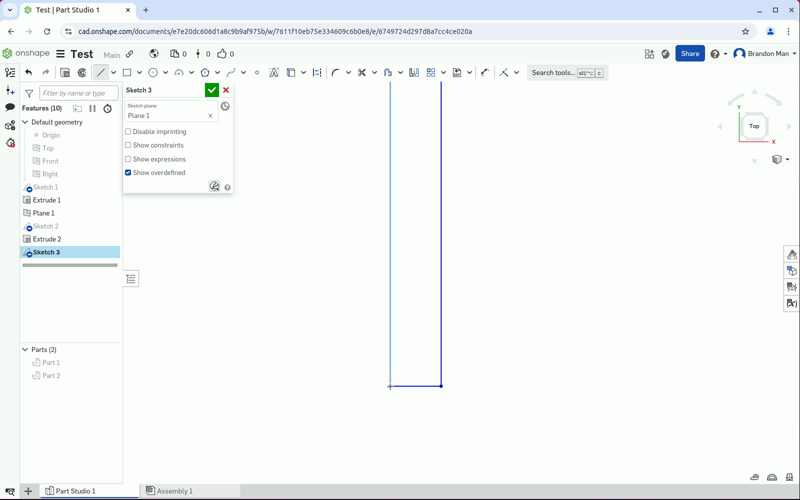
scroll(-6)
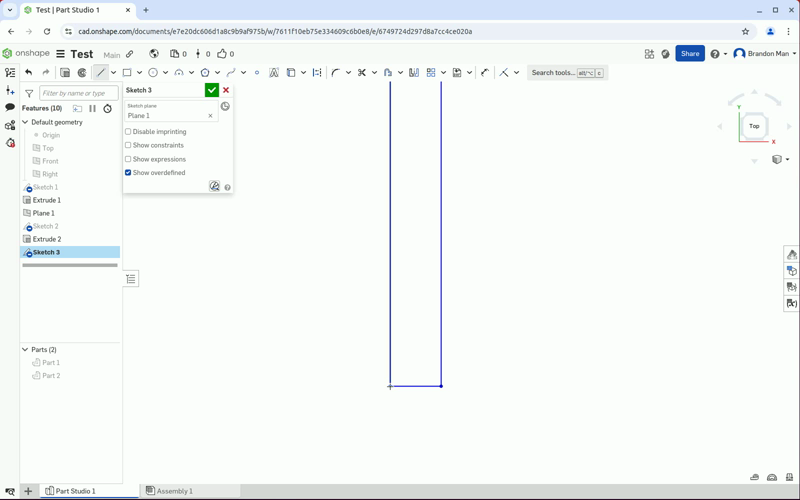
scroll(-6)
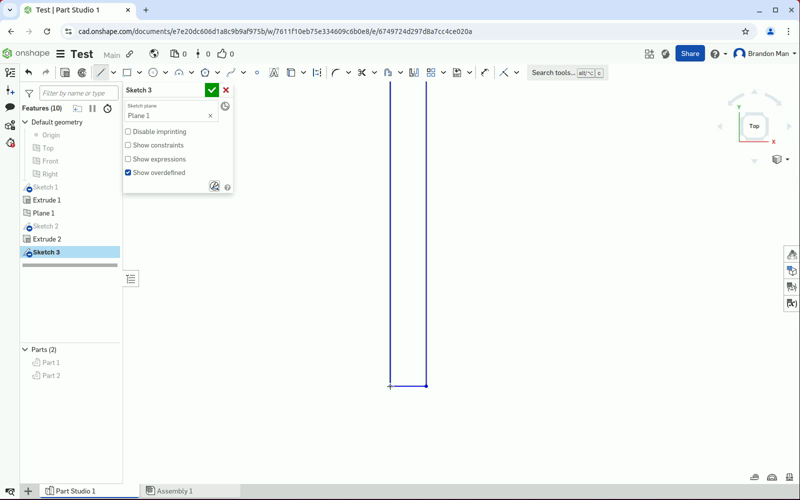
scroll(-6)
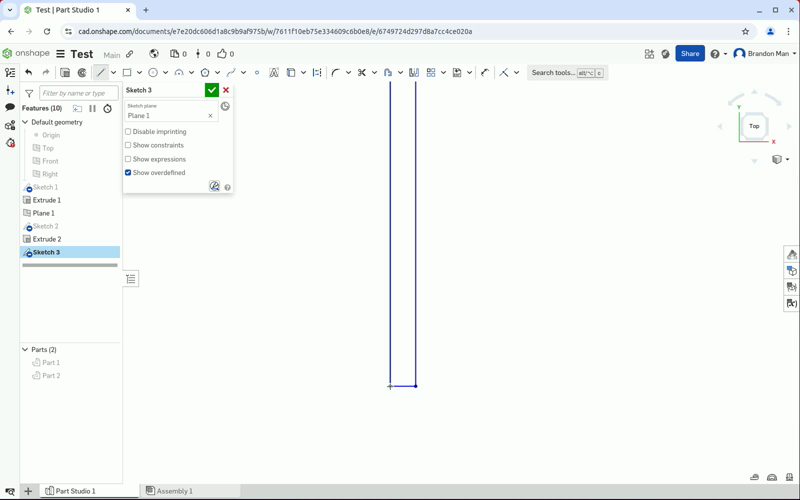
scroll(-6)
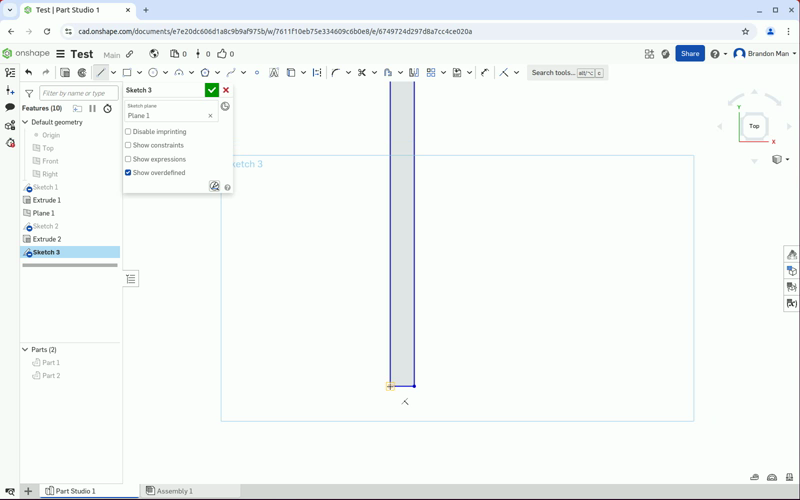
scroll(-6)
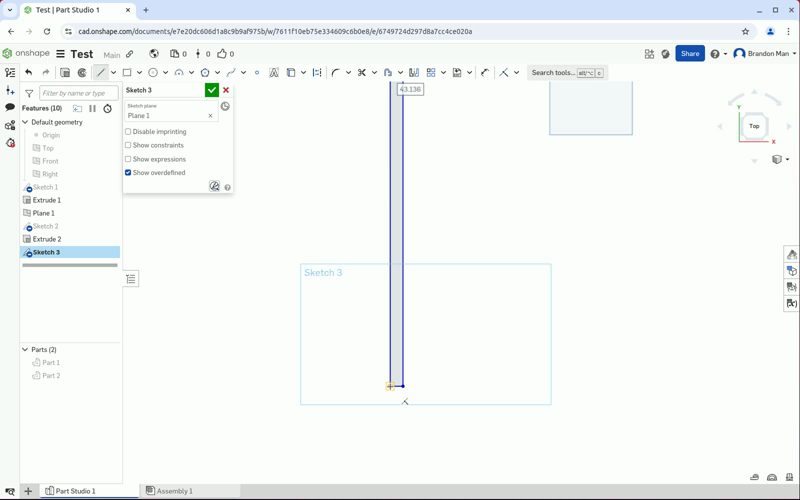
scroll(-6)
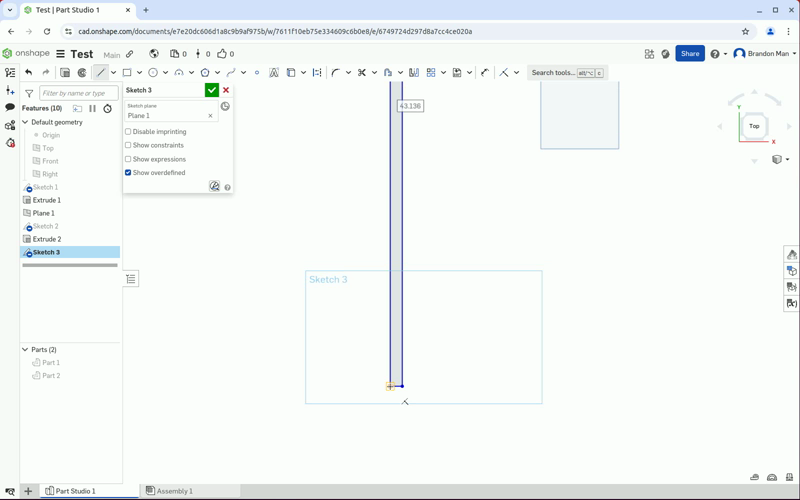
scroll(-6)
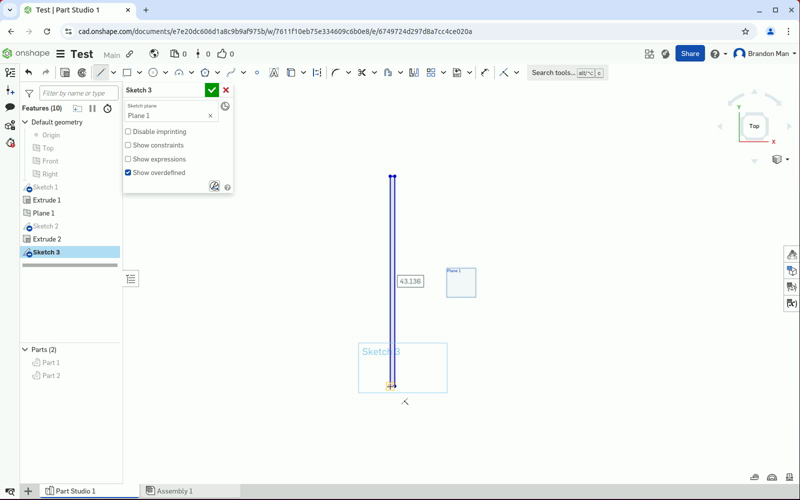
key(esc)
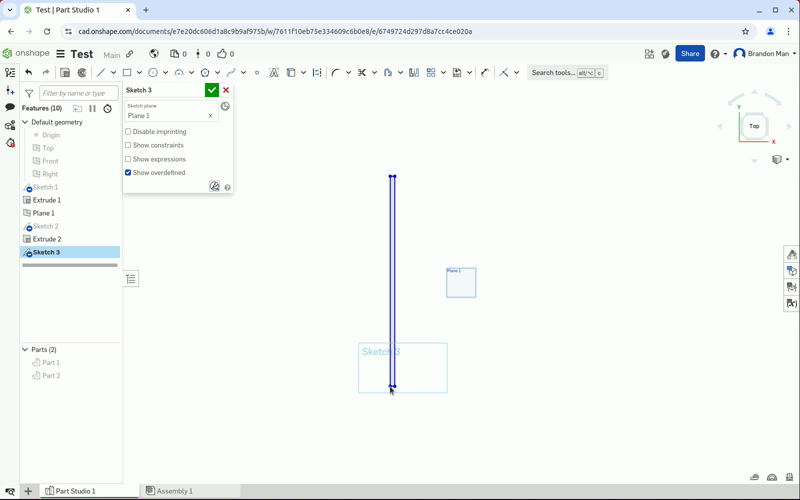
mouse_move(392, 180)
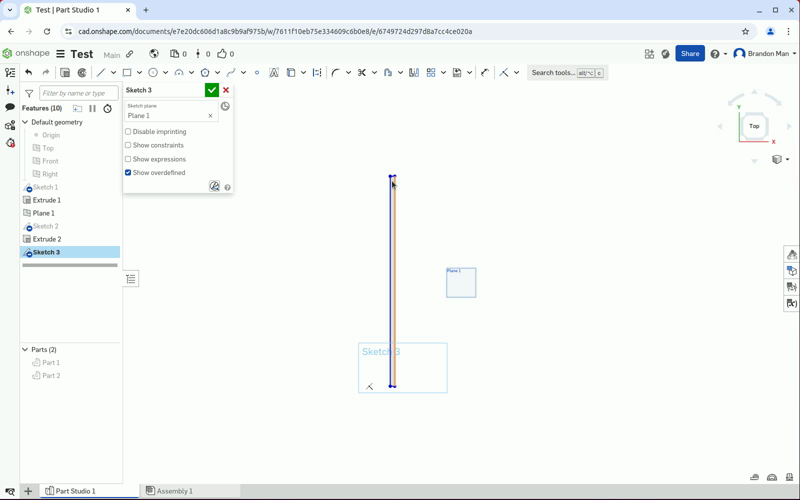
scroll(6)
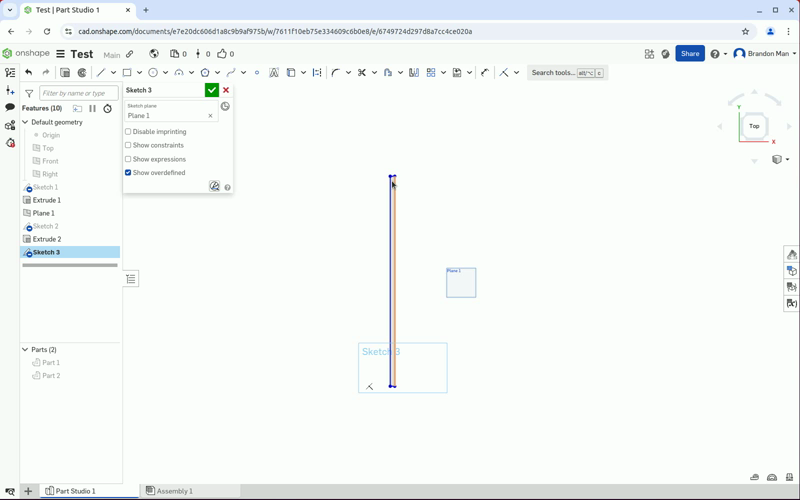
scroll(6)
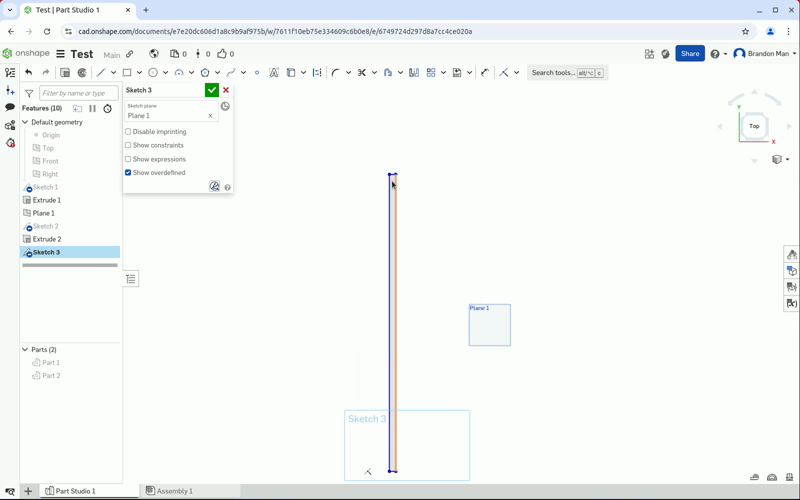
scroll(6)
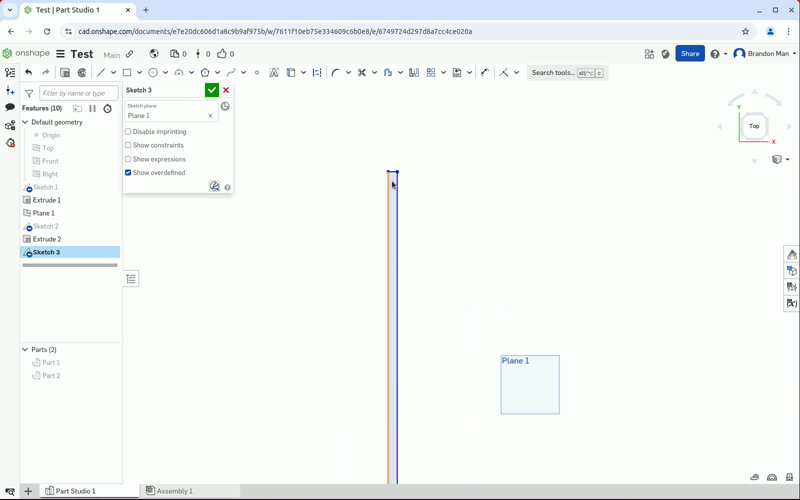
scroll(6)
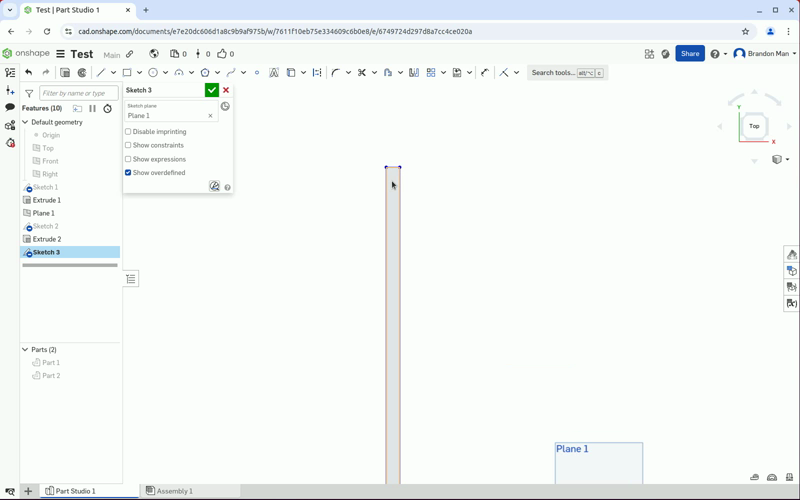
scroll(6)
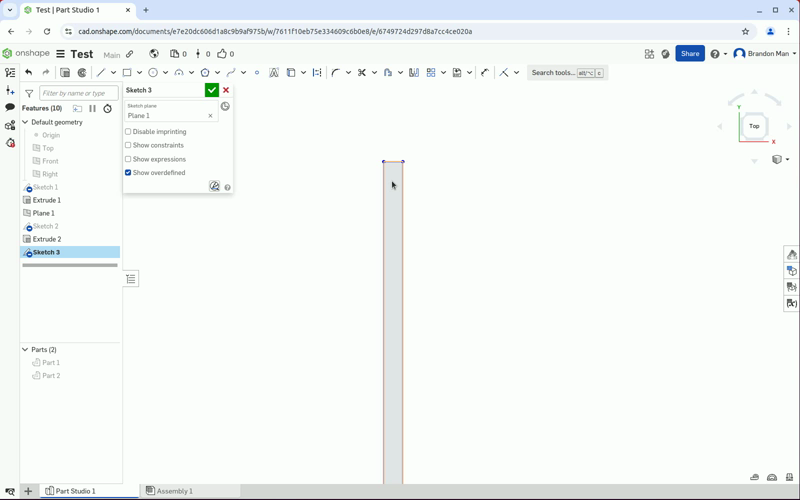
scroll(6)
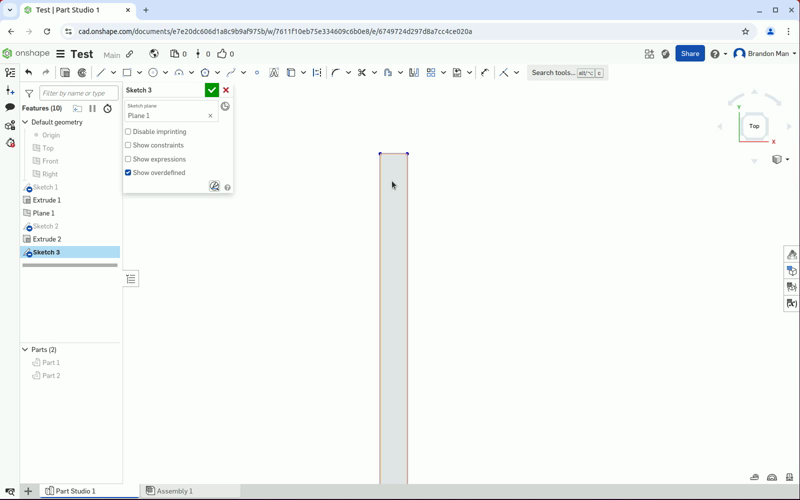
scroll(6)
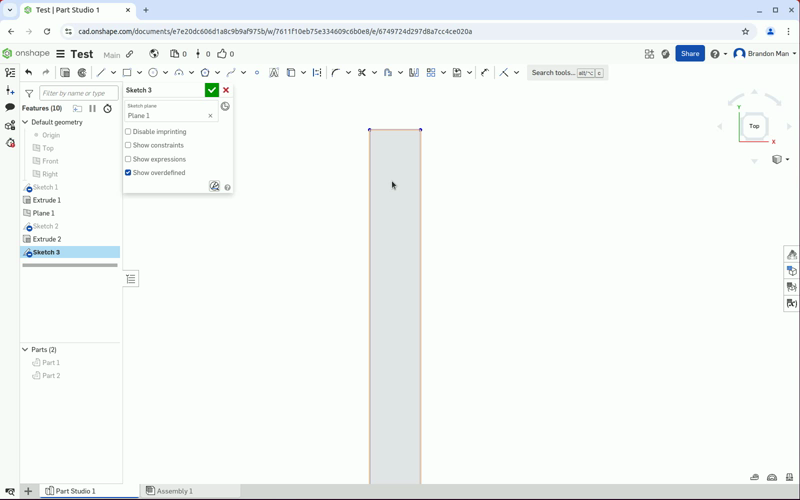
click(392, 180)
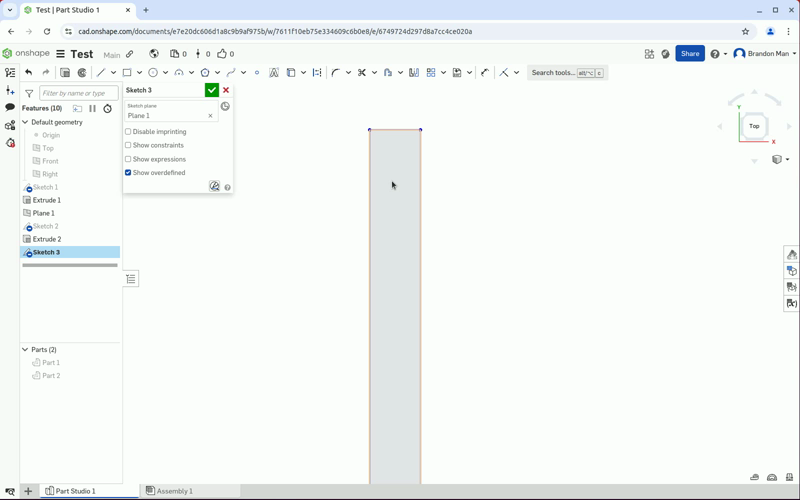
scroll(-6)
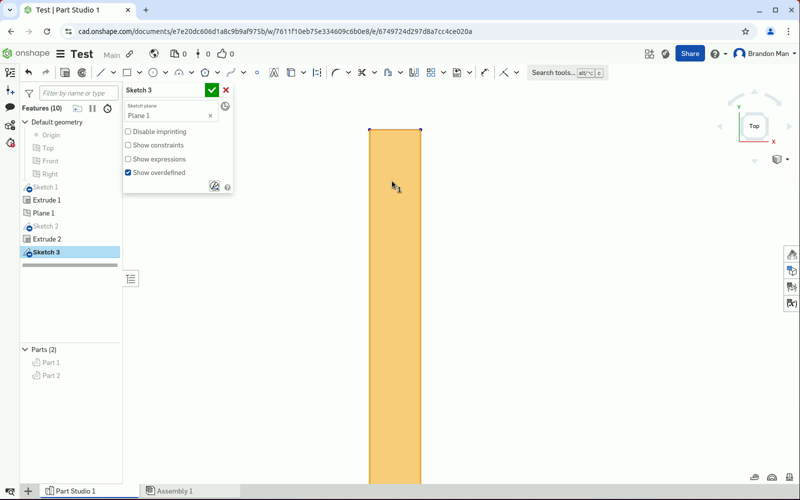
scroll(-6)
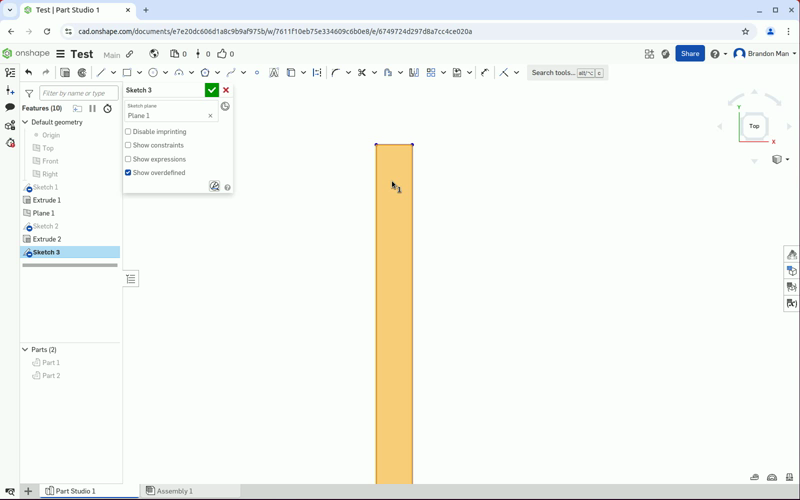
scroll(-6)
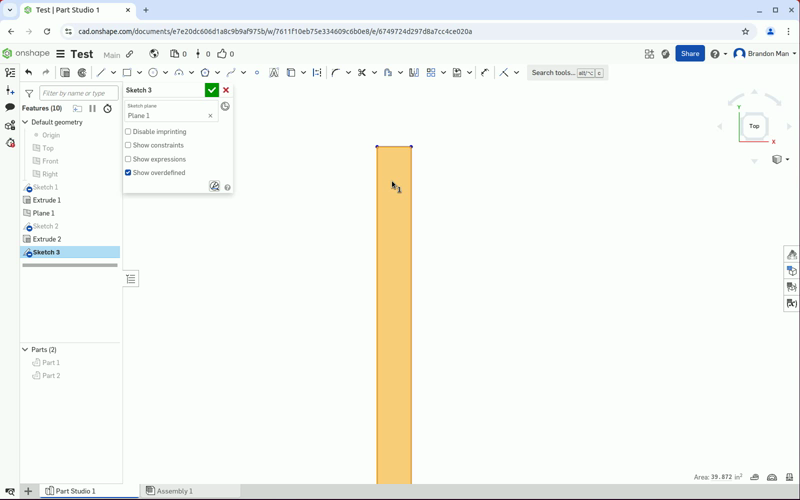
scroll(-6)
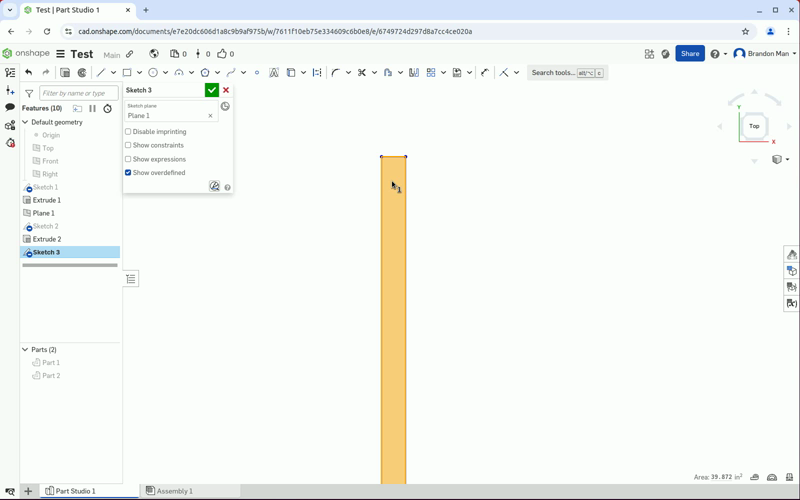
scroll(-6)
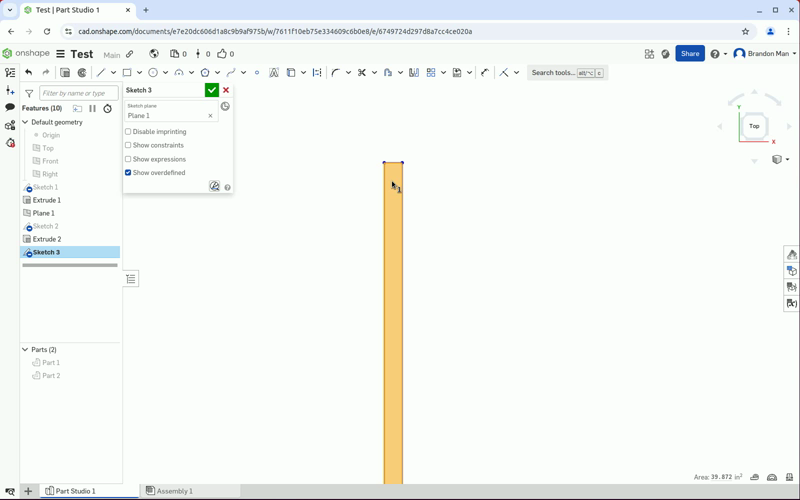
scroll(-6)
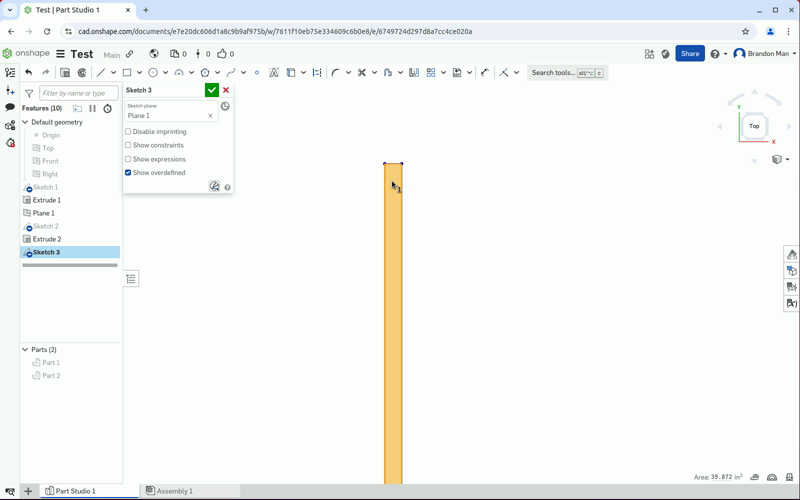
scroll(-6)
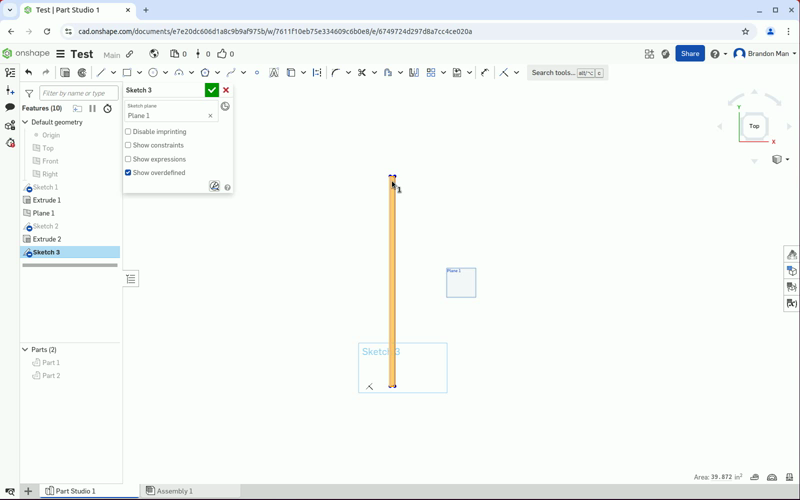
mouse_move(73, 352)
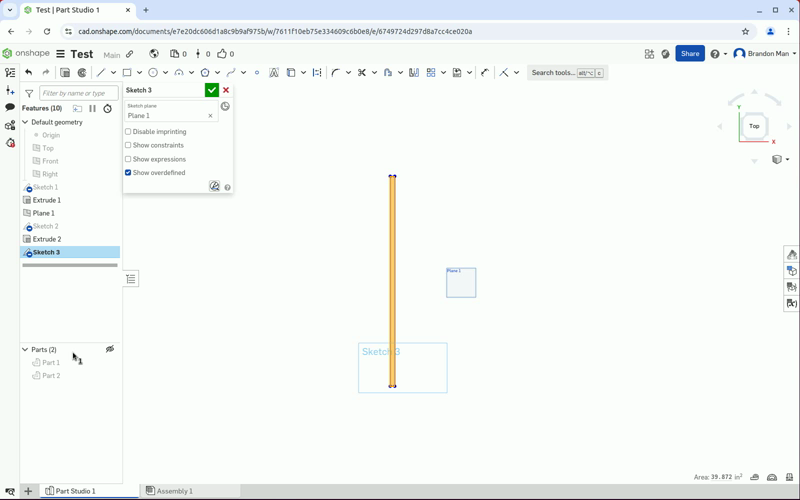
key(shift+y)
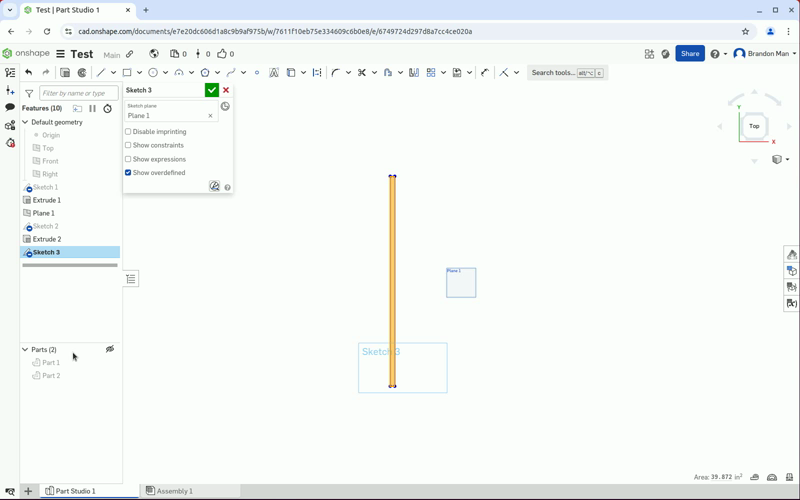
key(shift+e)
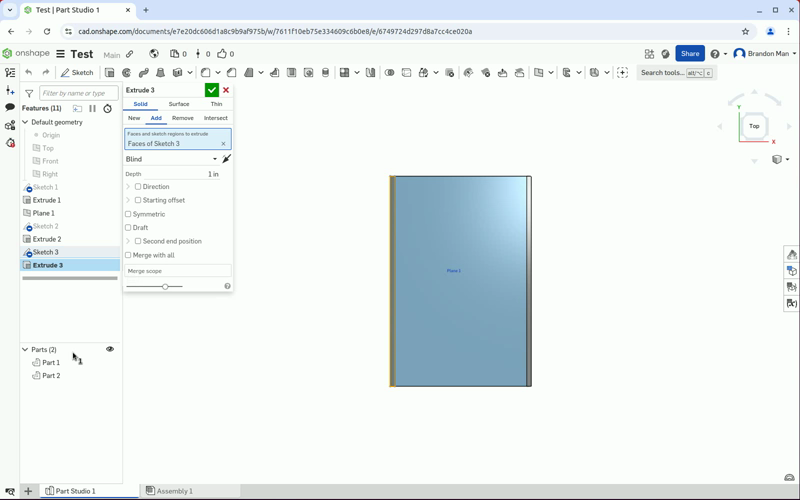
mouse_move(143, 106)
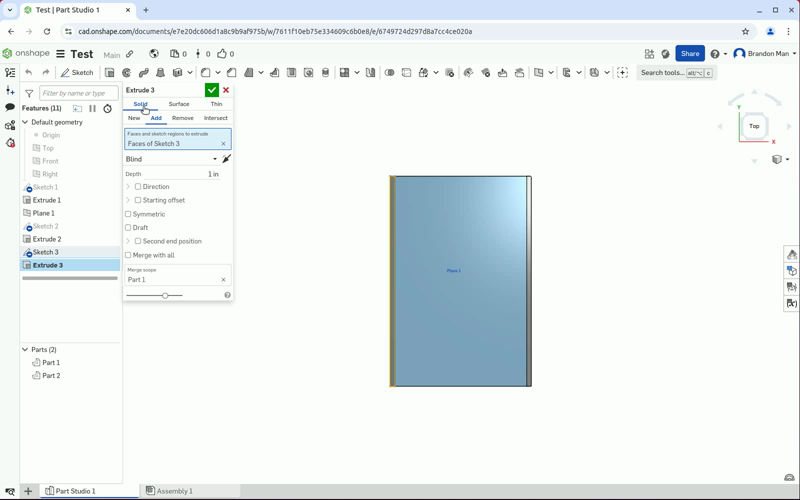
click(143, 106)
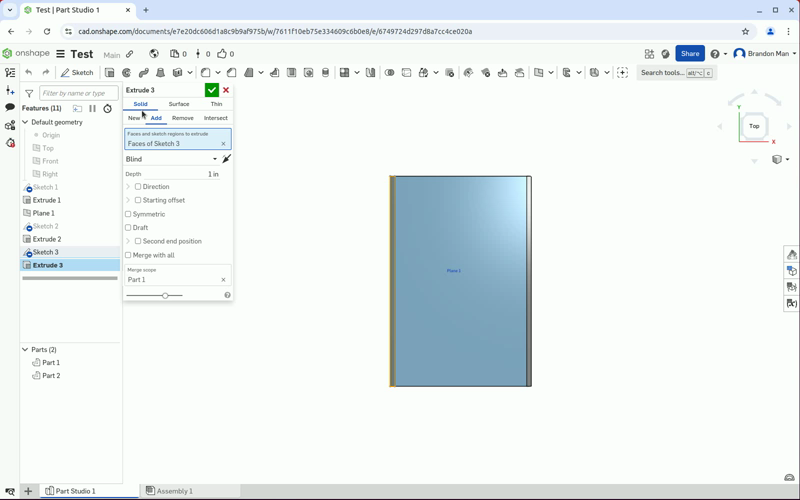
mouse_move(137, 120)
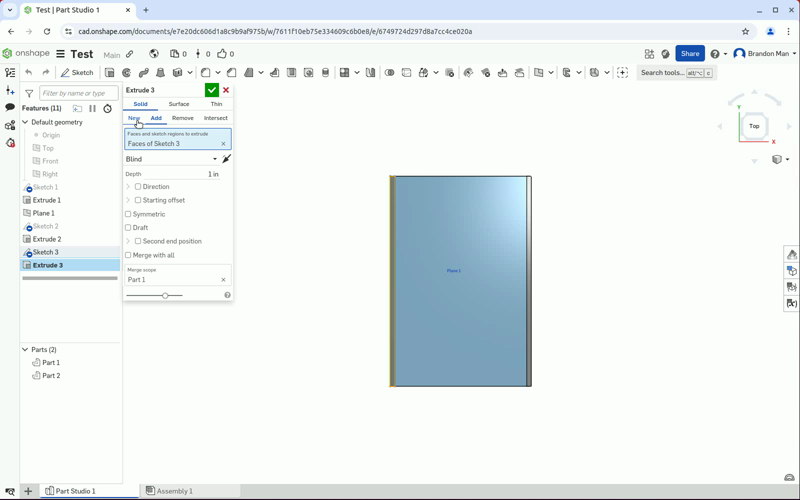
click(137, 120)
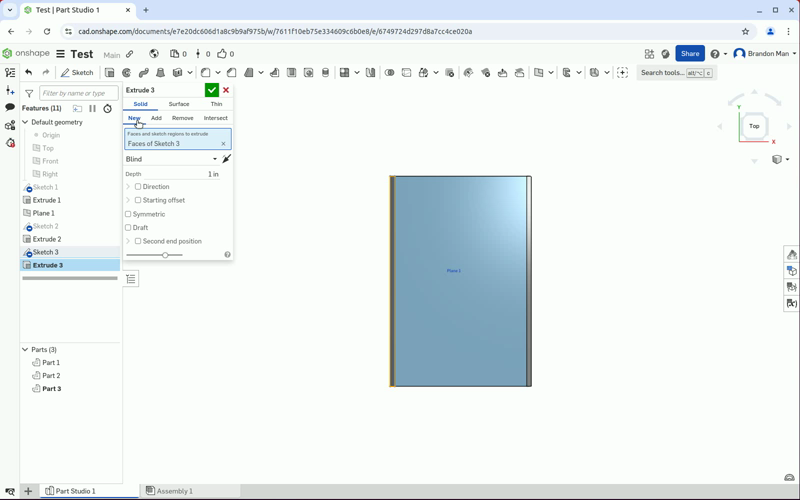
key(tab, 4)
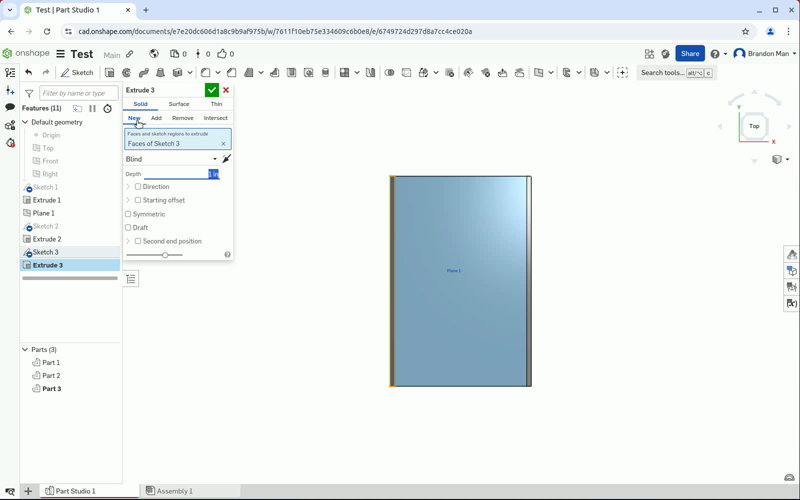
text(6.981)
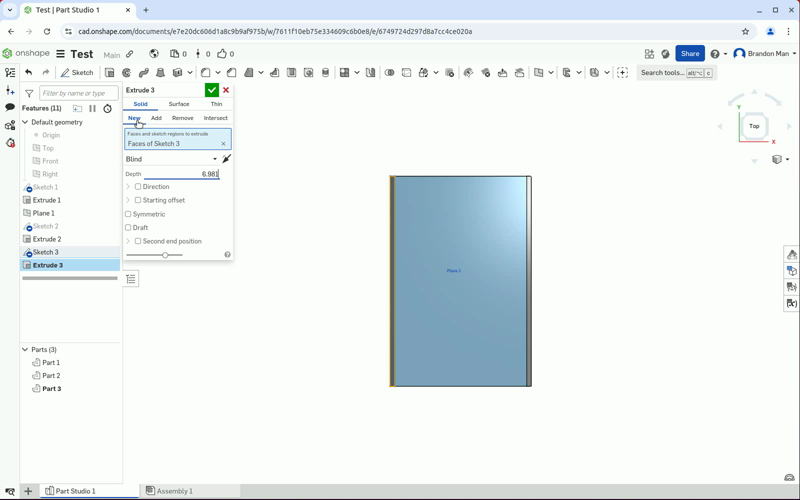
key(enter)
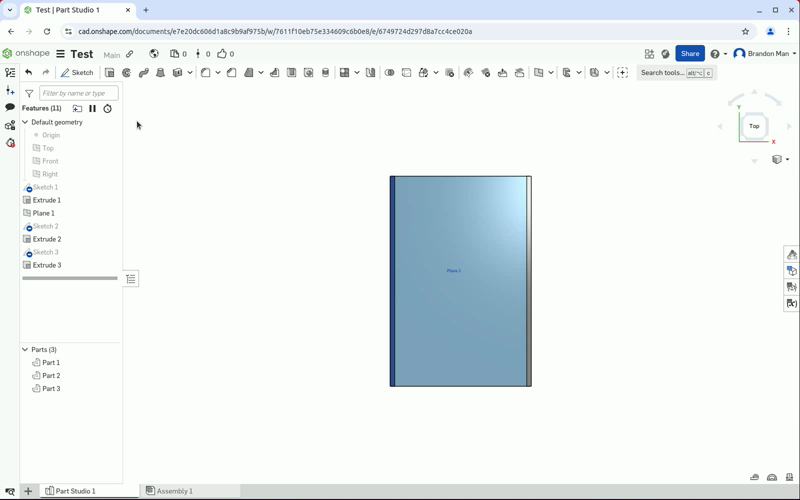
key(shift+h)
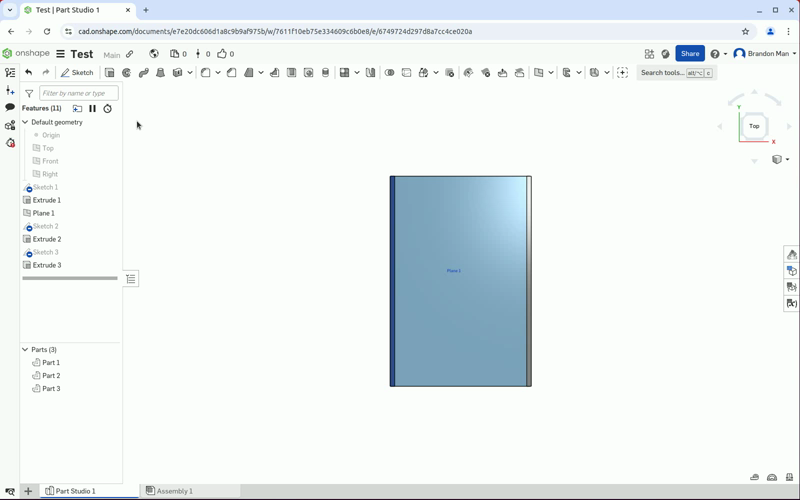
key(shift+h)
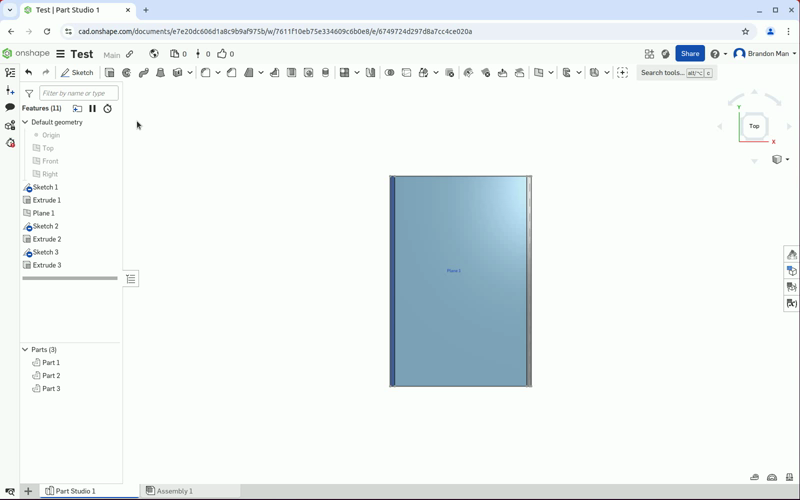
key(shift+7)
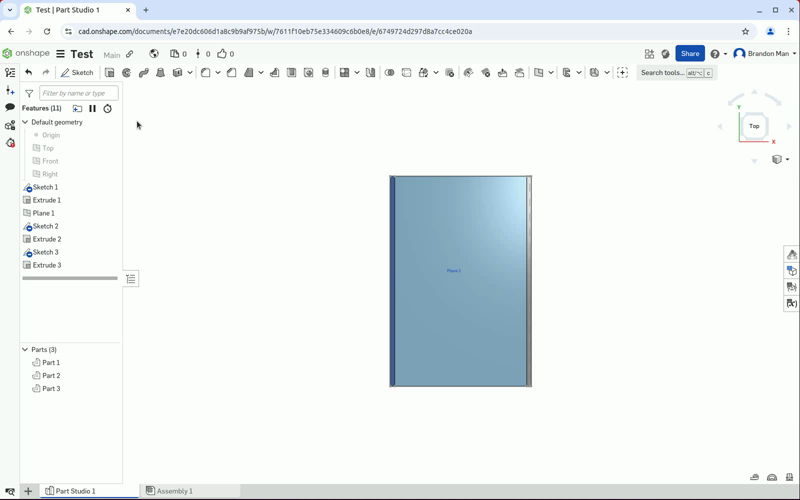
key(up, 3)
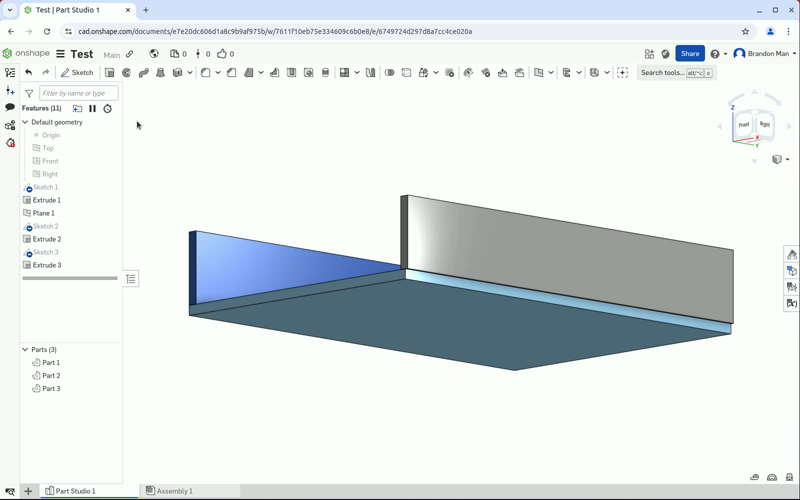
key(left, 3)
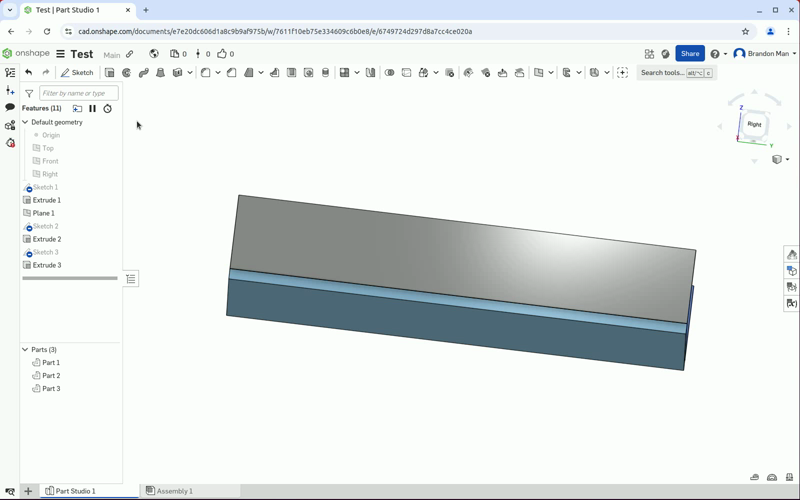
key(right, 3)
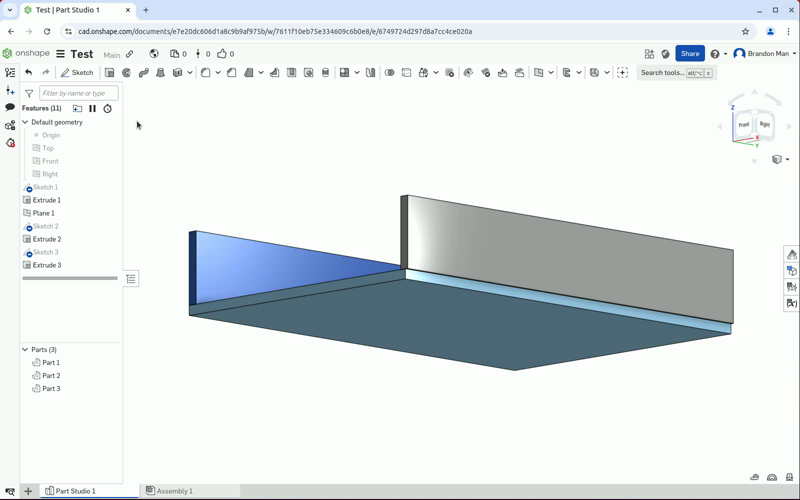
key(down, 3)
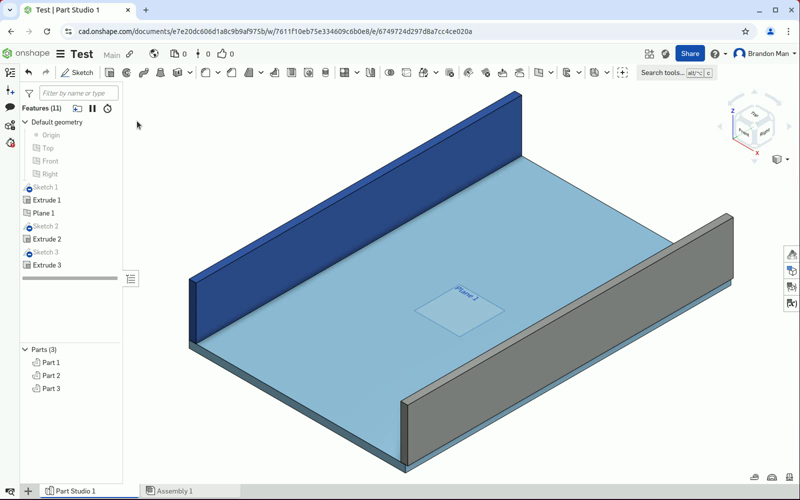
mouse_move(73, 189)
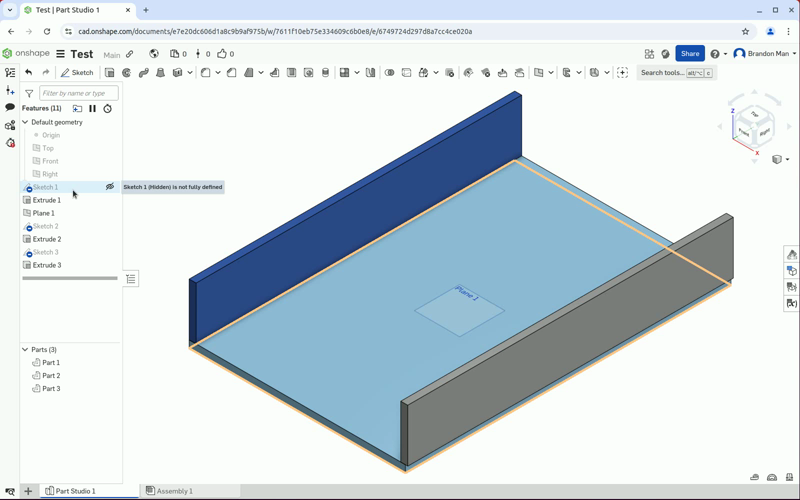
click(73, 189)